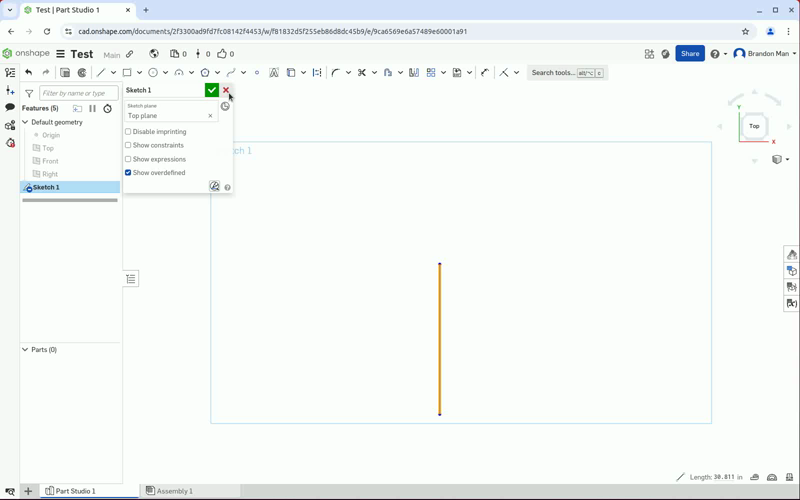
key(shift+h)
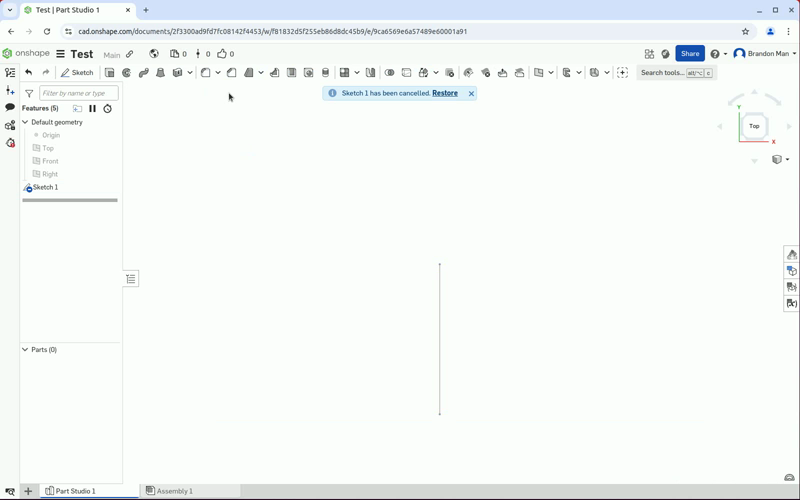
key(shift+s)
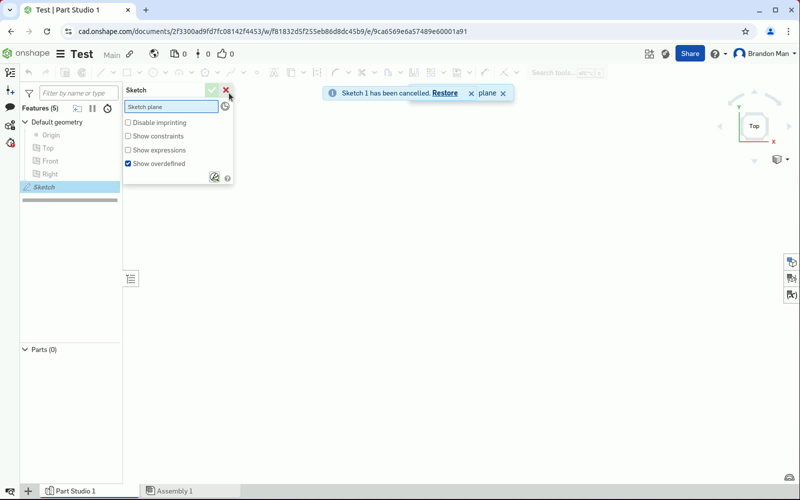
mouse_move(73, 150)
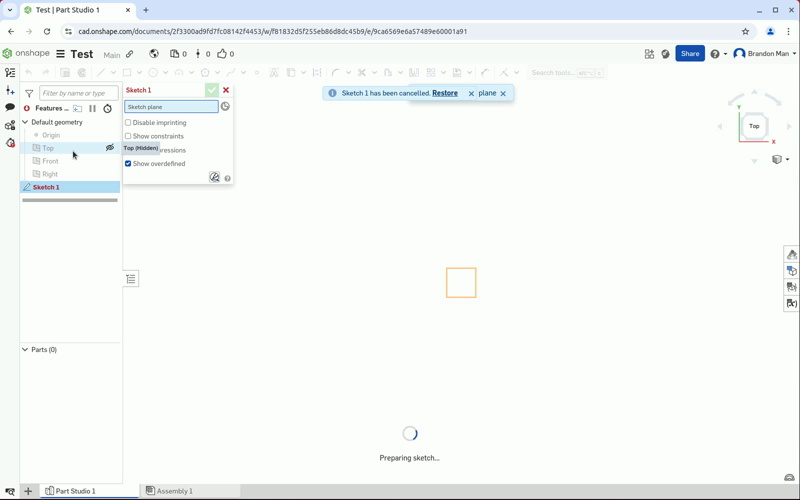
click(73, 150)
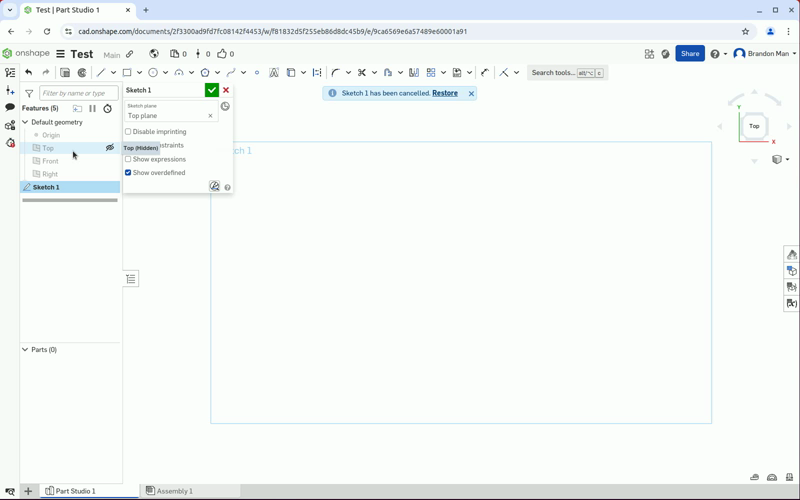
mouse_move(73, 352)
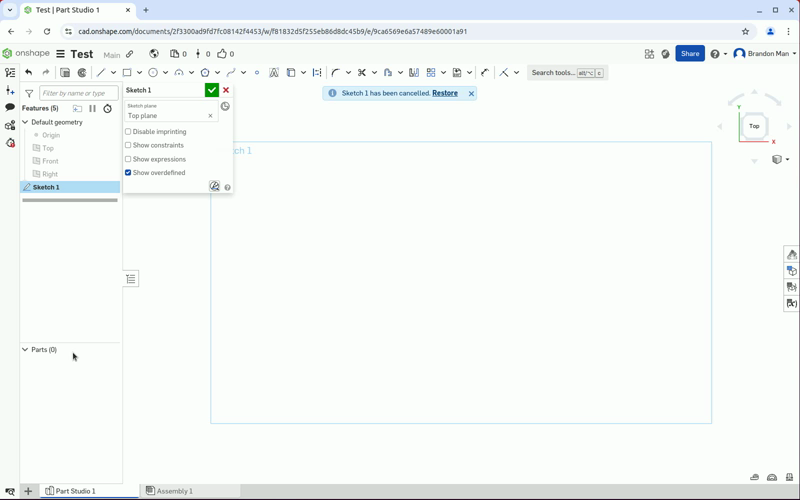
key(y)
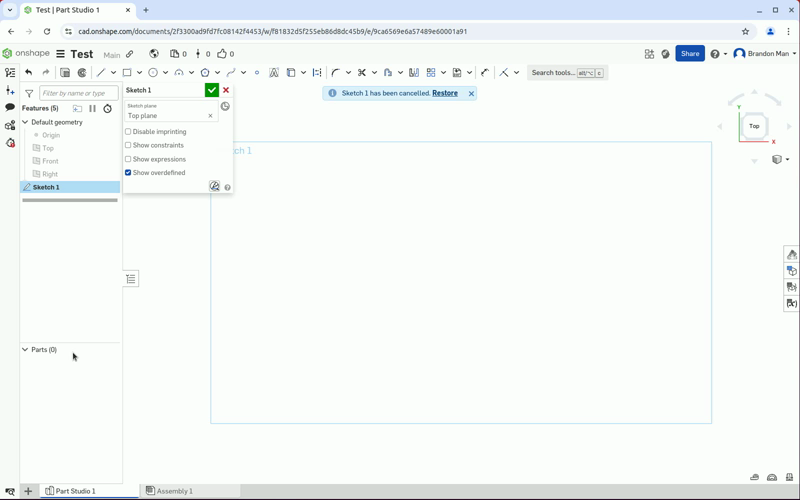
key(c)
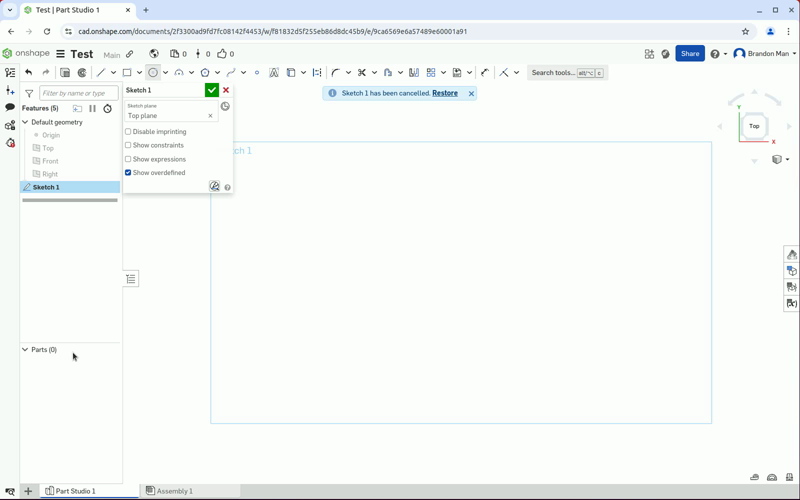
key_down(shift)
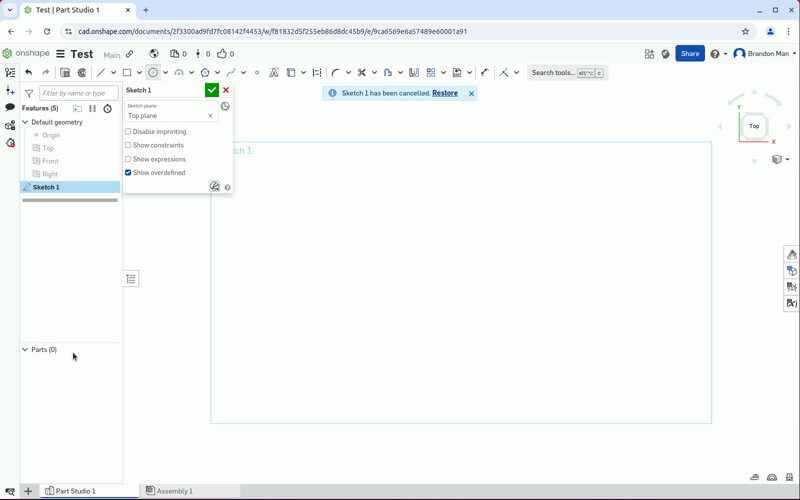
mouse_move(461, 282)
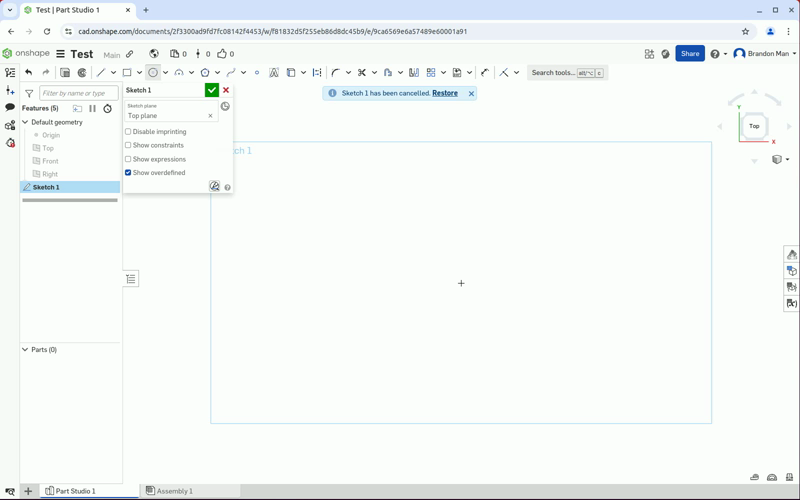
click(461, 282)
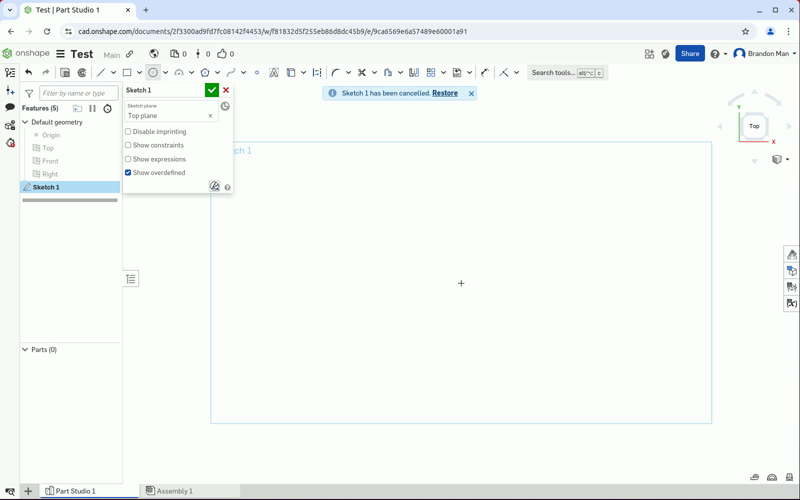
key_up(shift)
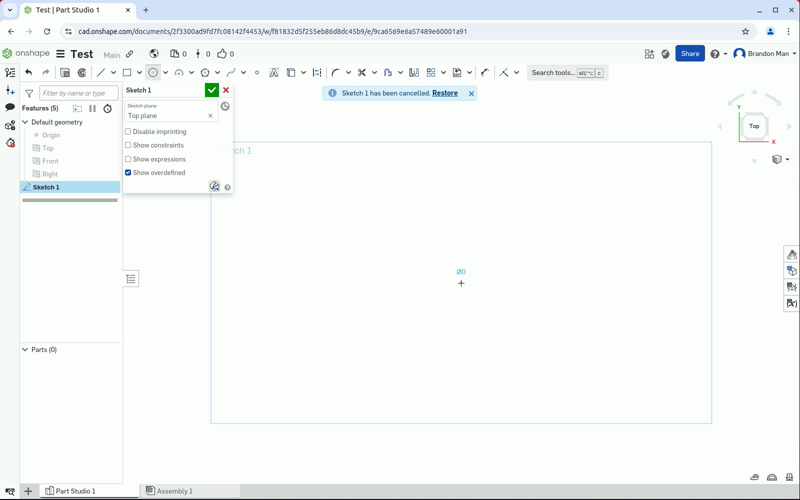
mouse_move(572, 282)
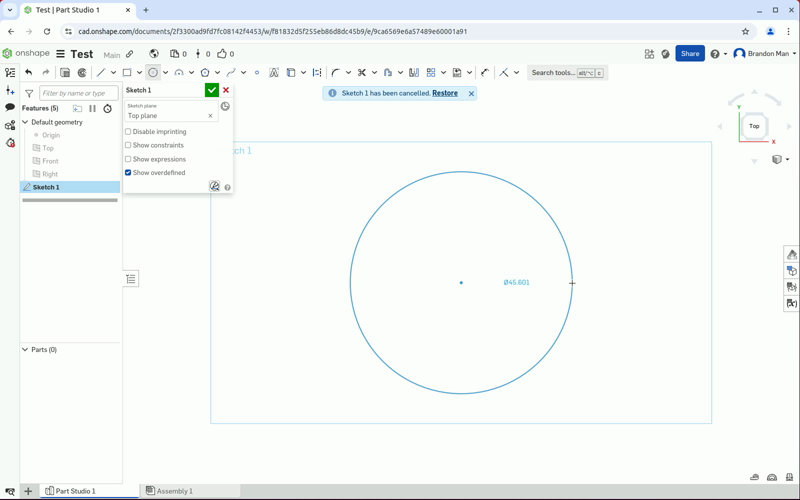
click(572, 282)
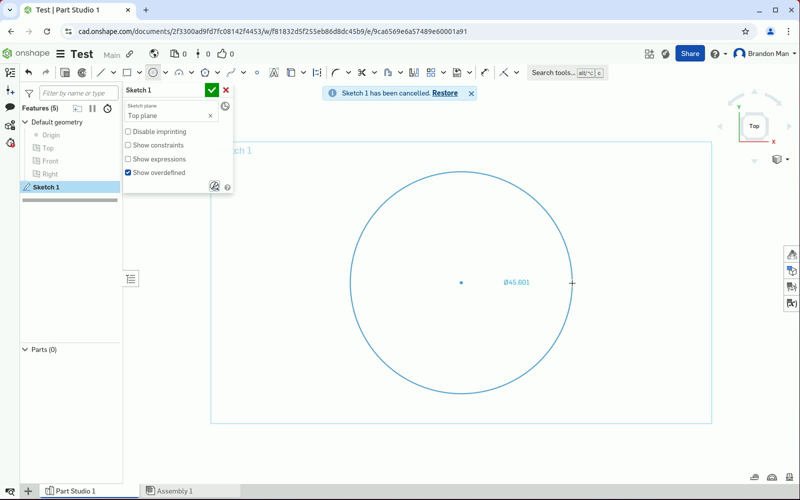
key(esc)
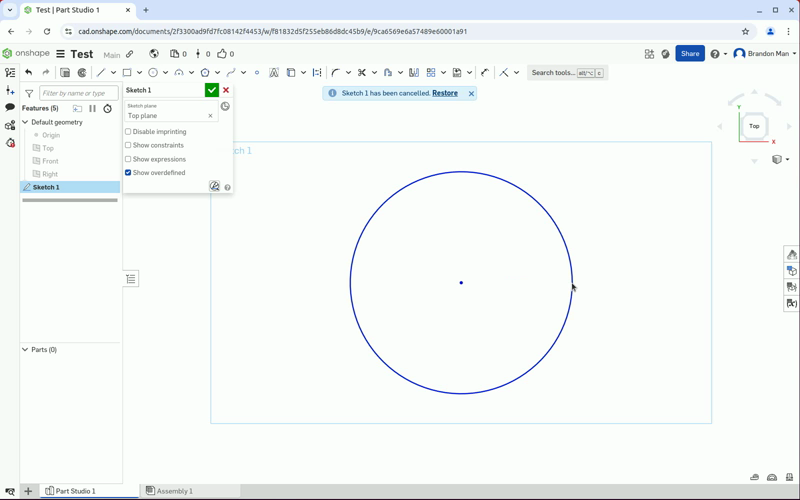
mouse_move(481, 257)
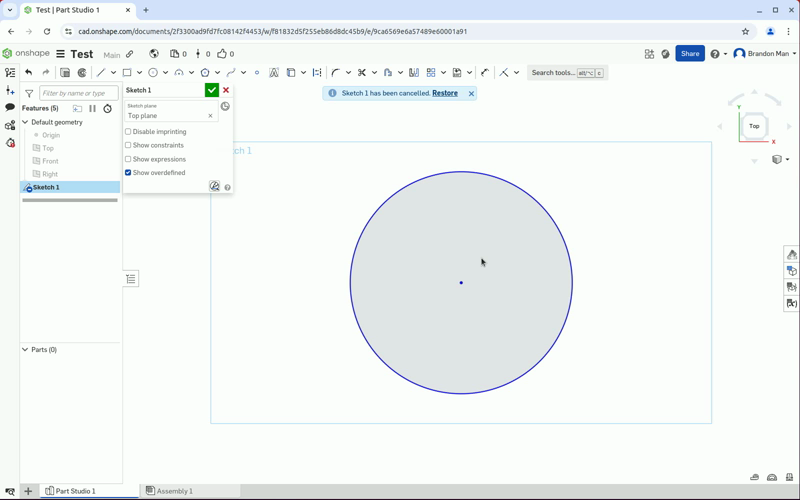
click(481, 257)
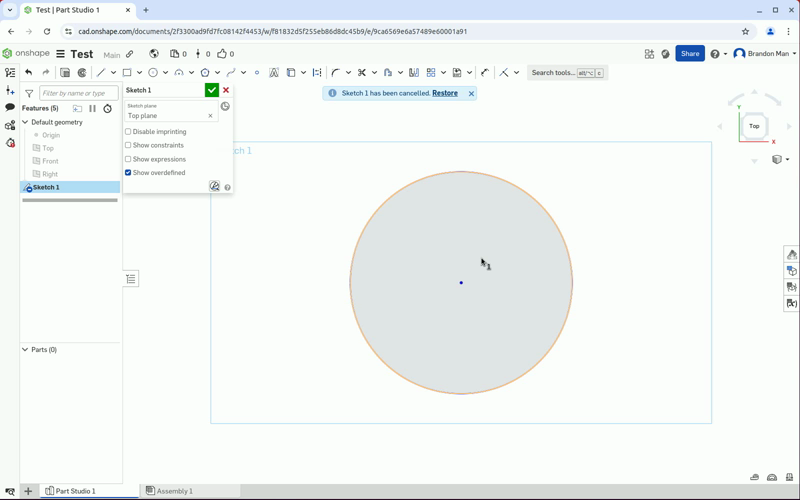
mouse_move(73, 352)
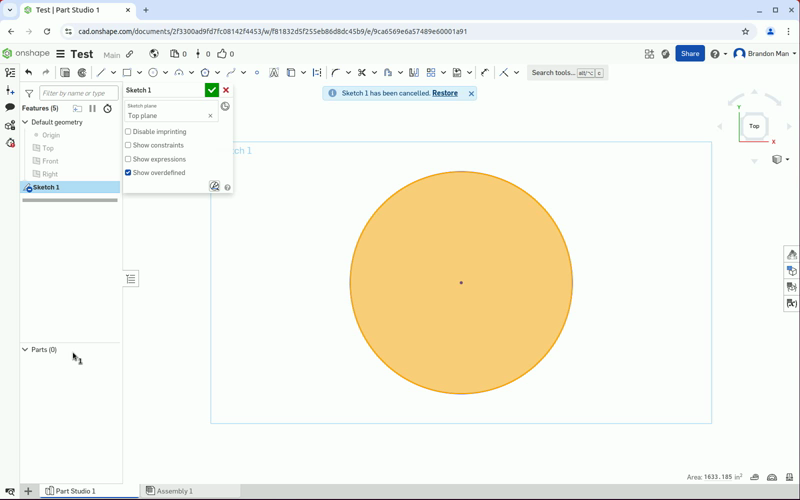
key(shift+y)
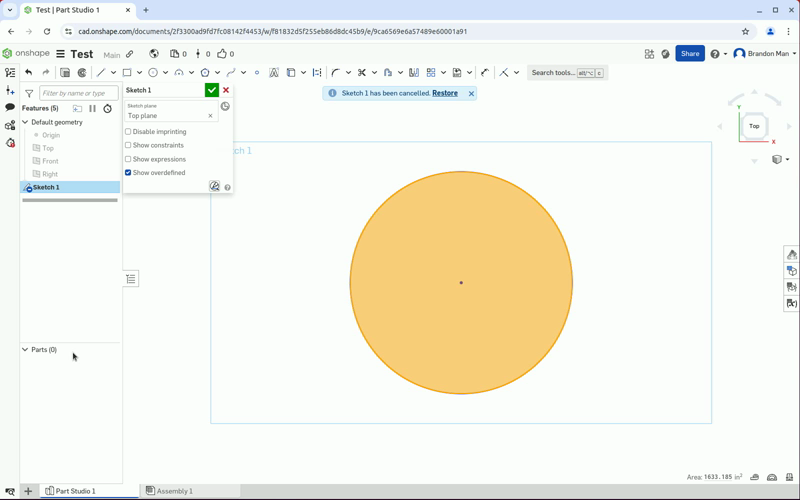
key(shift+e)
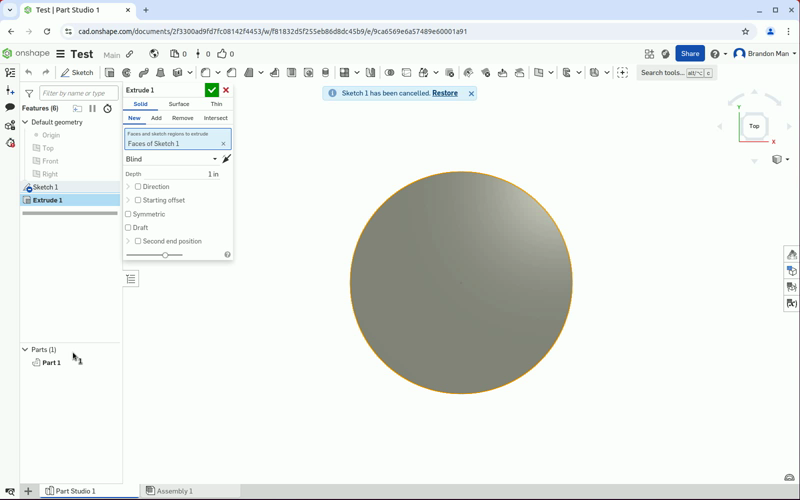
mouse_move(143, 106)
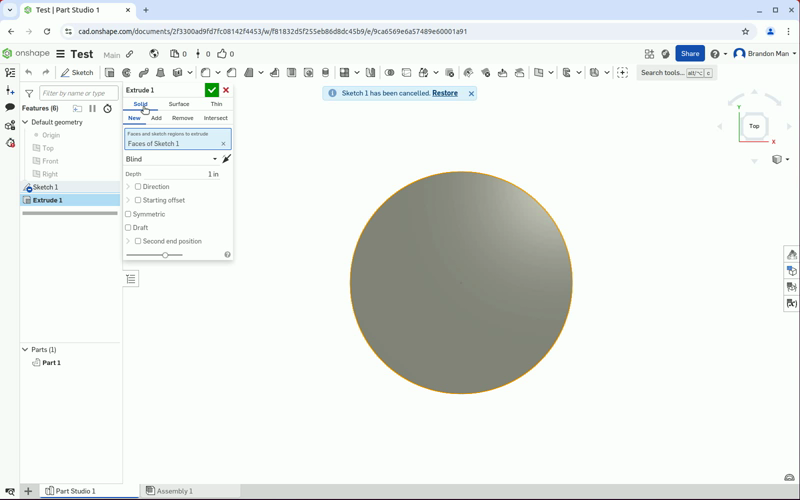
click(143, 106)
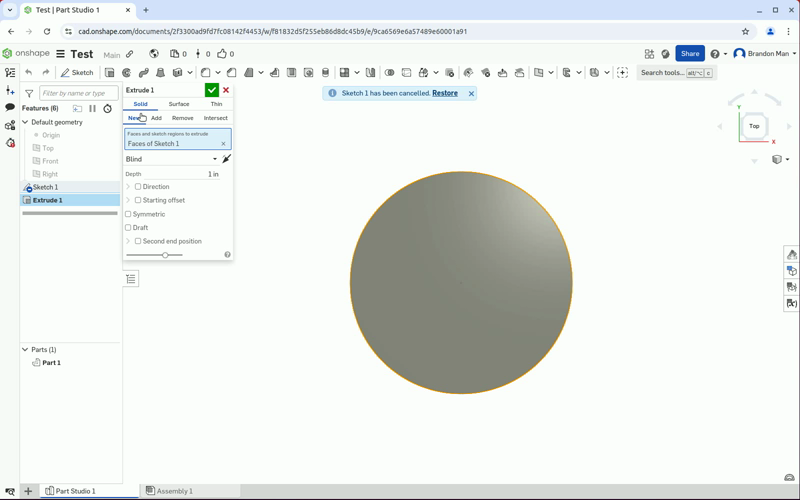
mouse_move(137, 120)
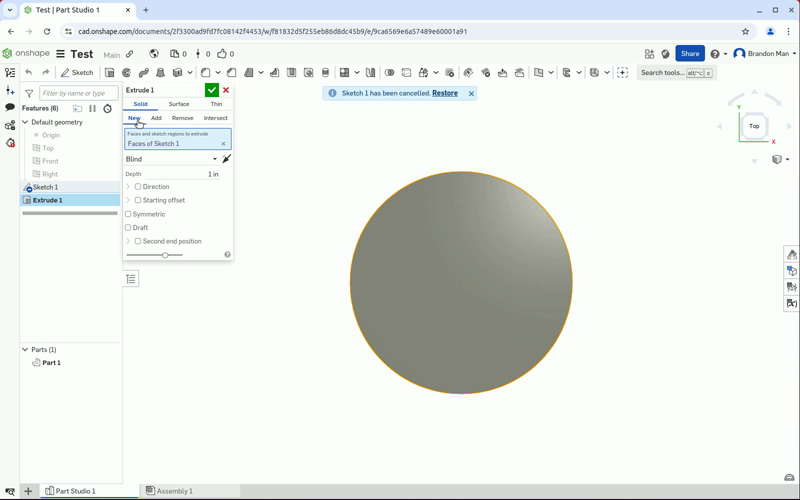
click(137, 120)
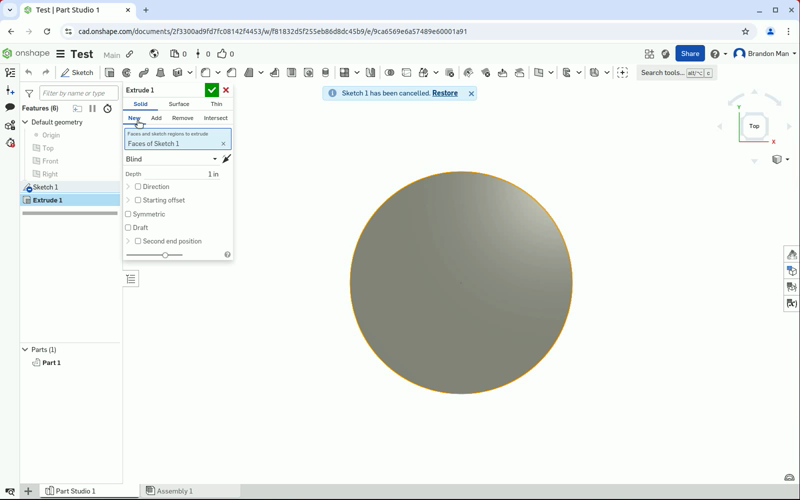
key(tab, 4)
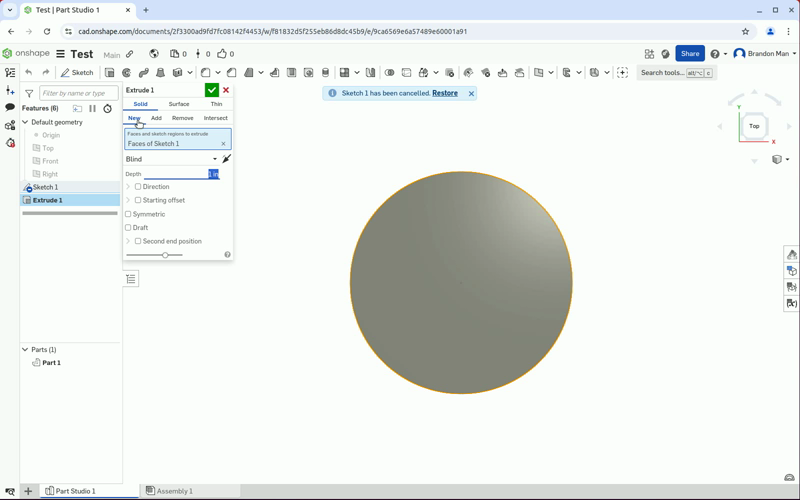
text(7.221)
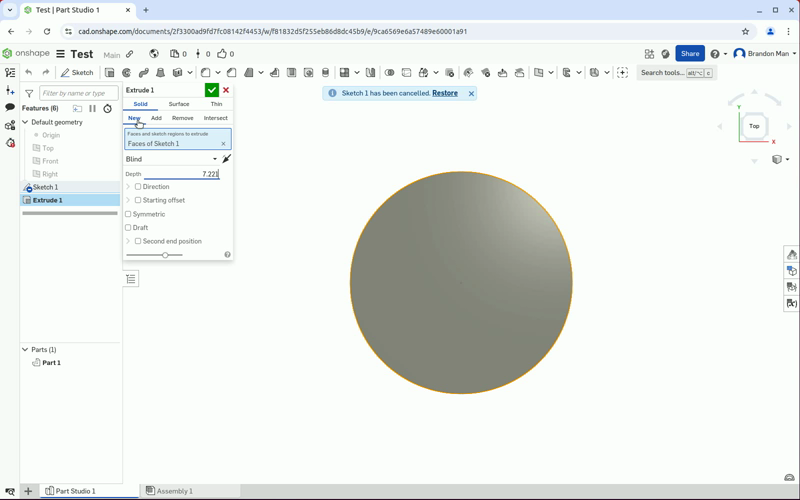
key(enter)
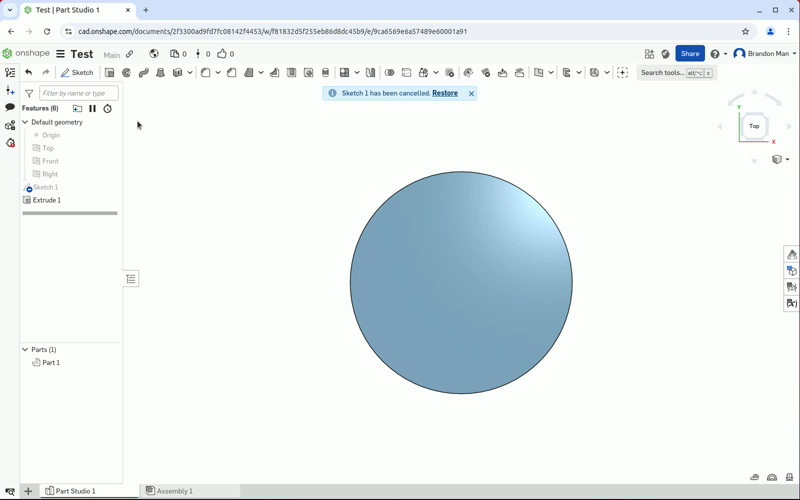
key(shift+h)
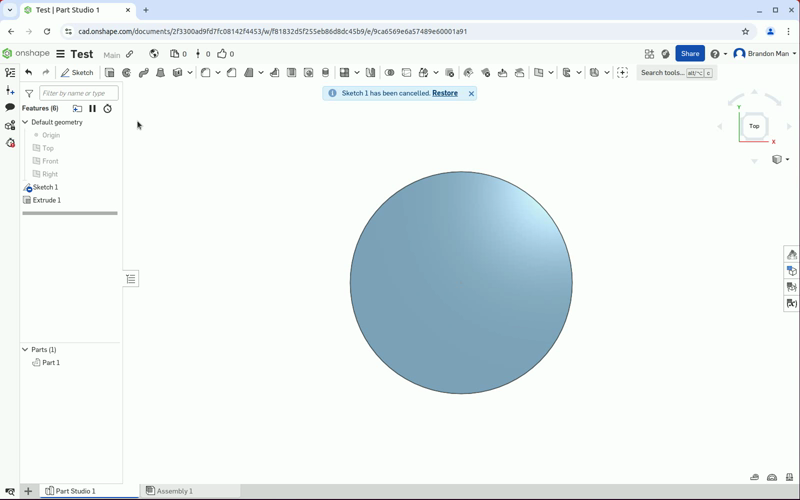
key(shift+h)
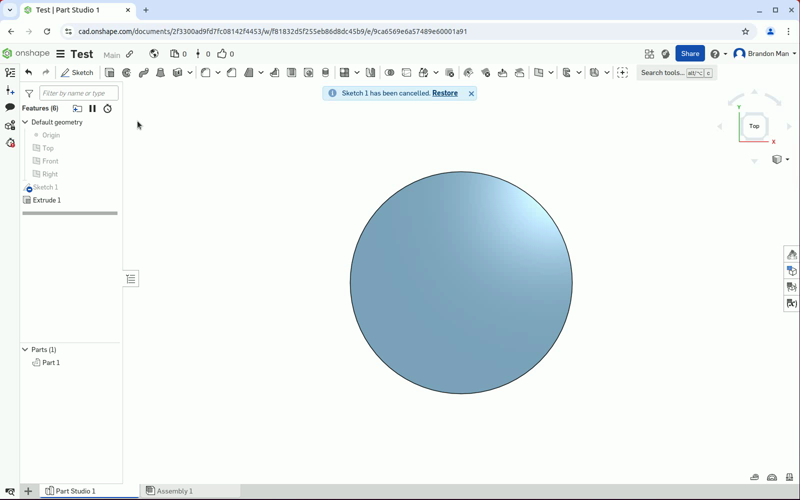
mouse_move(73, 189)
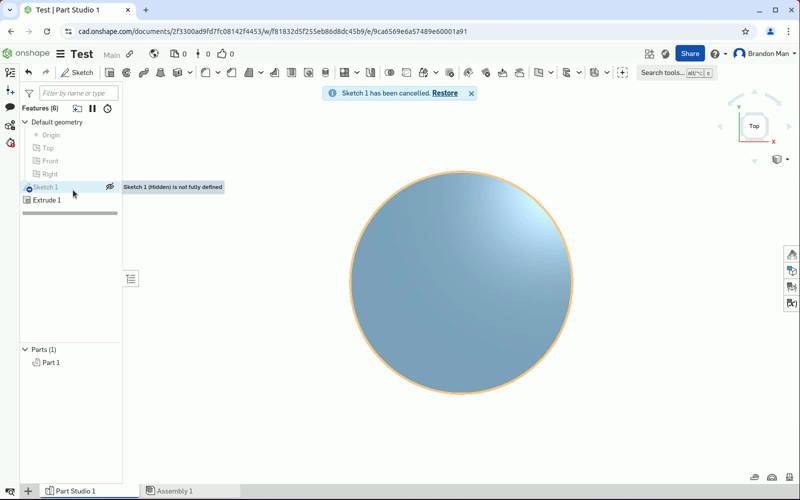
click(73, 189)
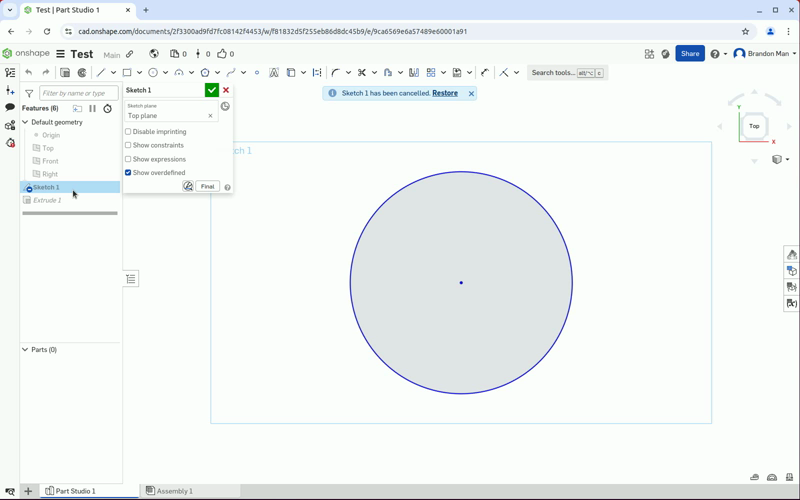
mouse_move(229, 92)
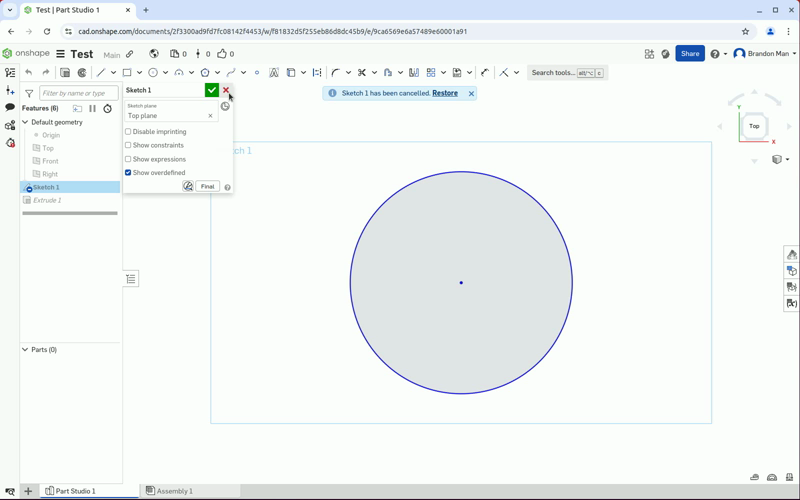
click(229, 92)
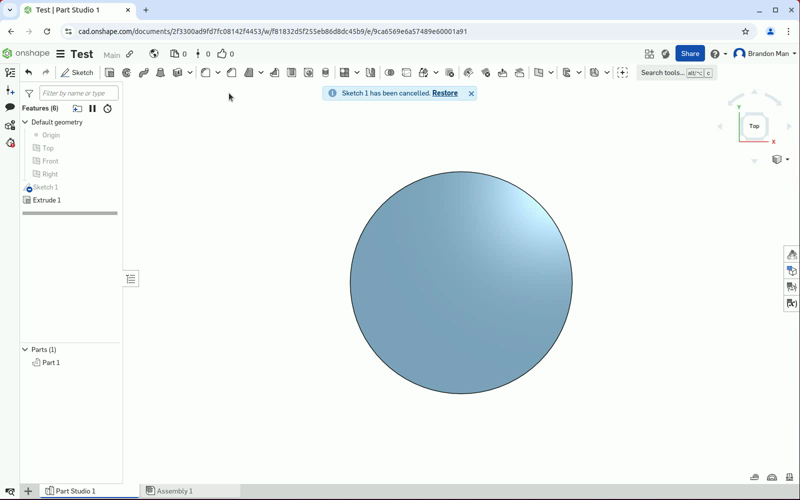
mouse_move(541, 75)
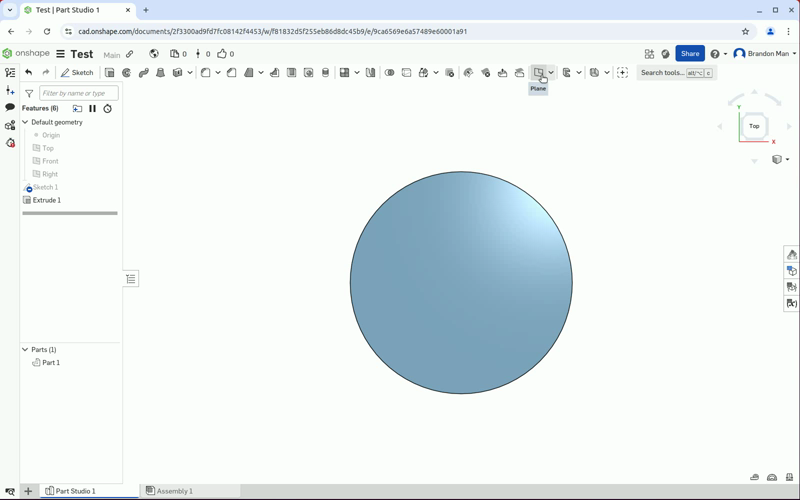
click(541, 75)
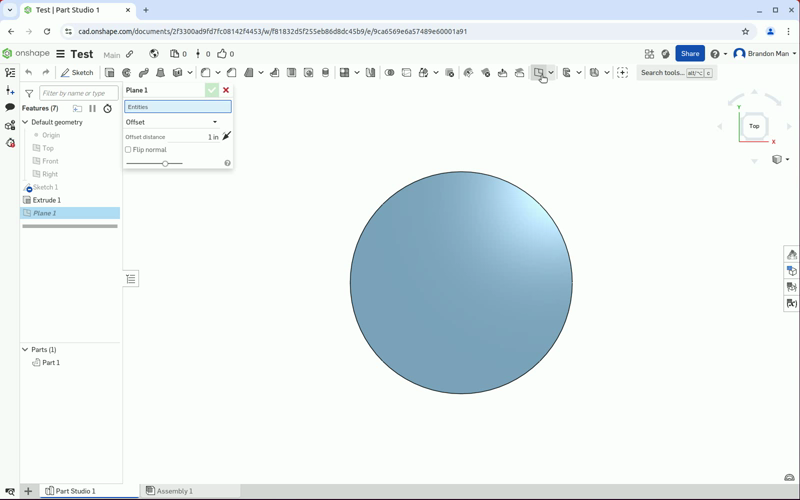
mouse_move(73, 150)
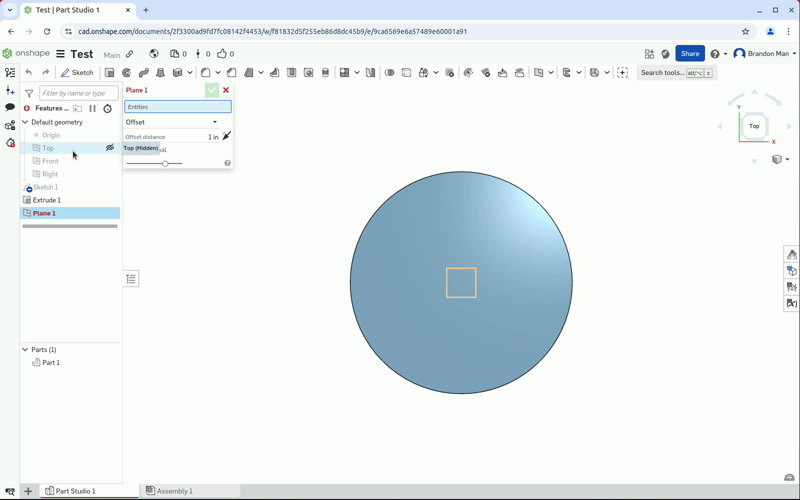
click(73, 150)
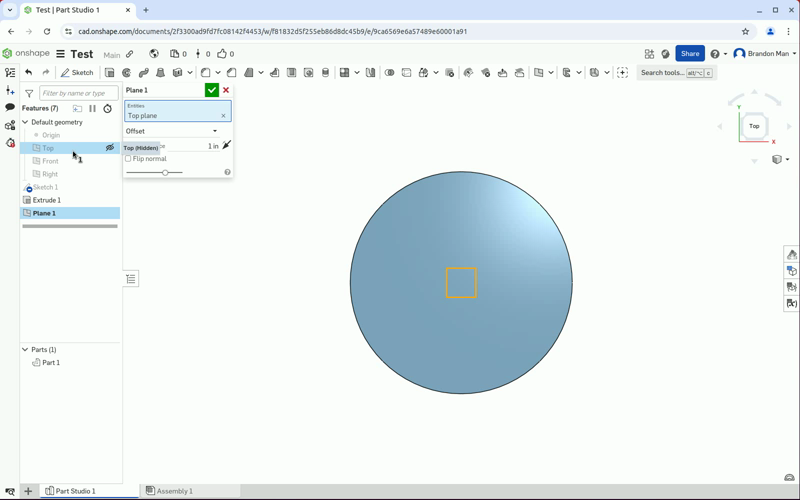
key(tab, 2)
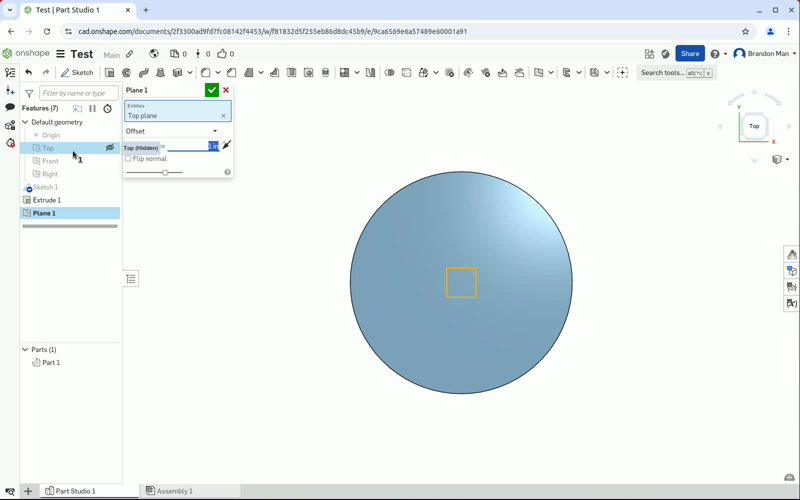
text(7.21)
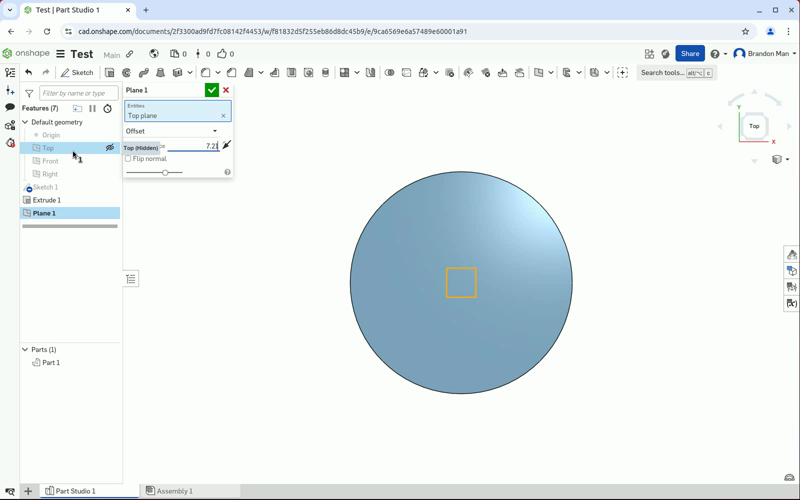
key(enter, 2)
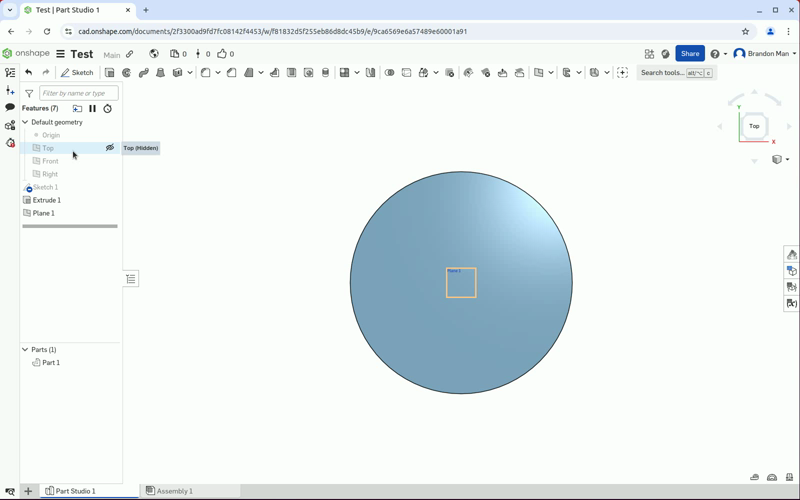
key(shift+s)
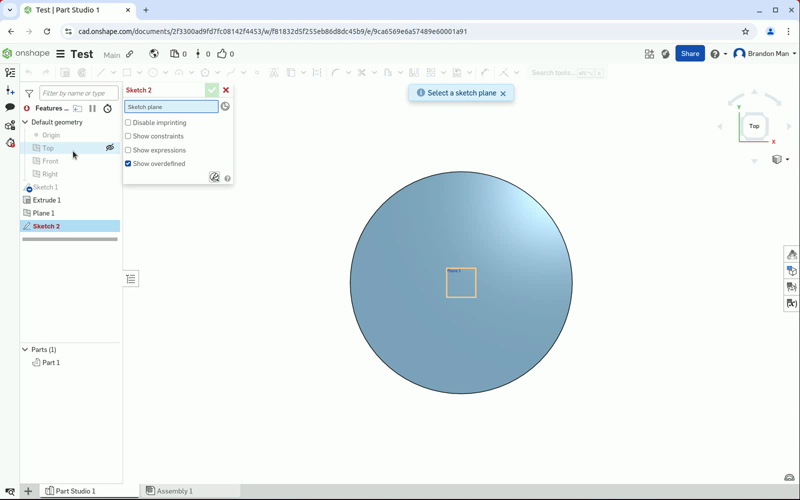
mouse_move(73, 215)
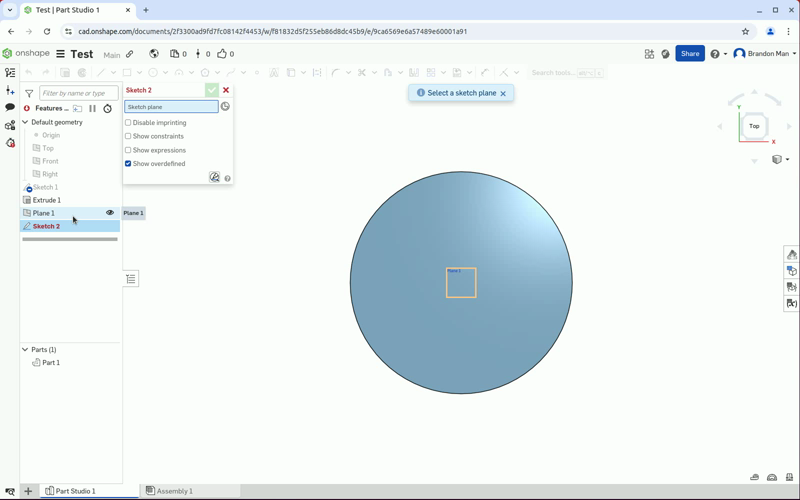
click(73, 215)
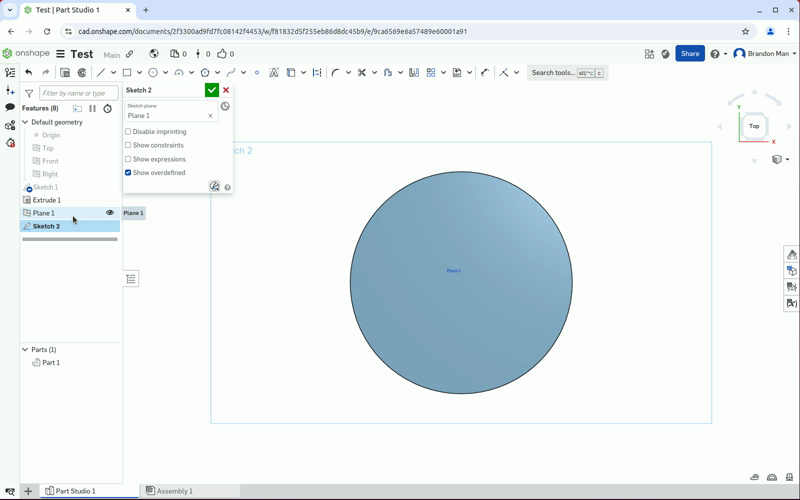
mouse_move(73, 352)
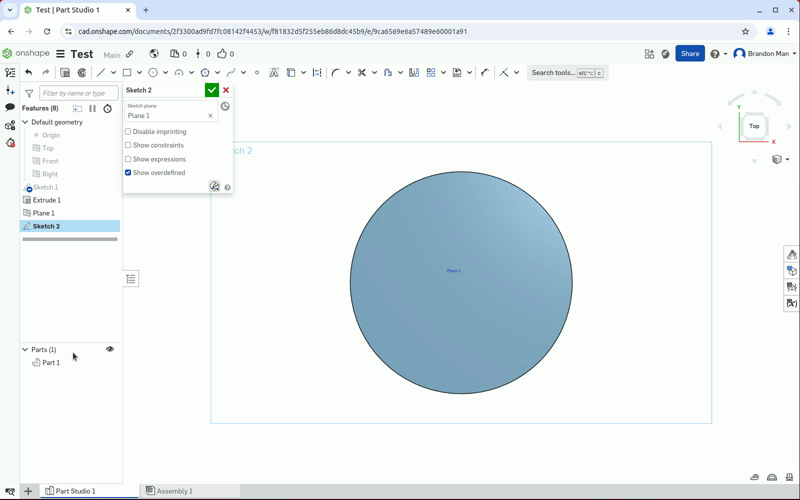
key(y)
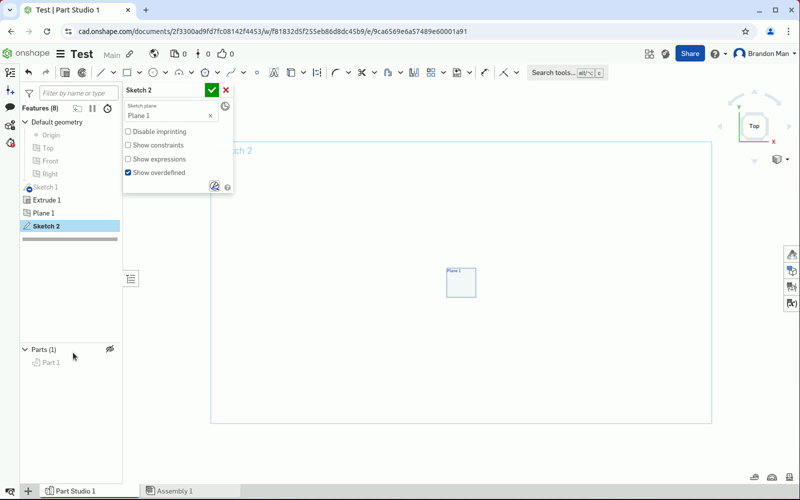
key(c)
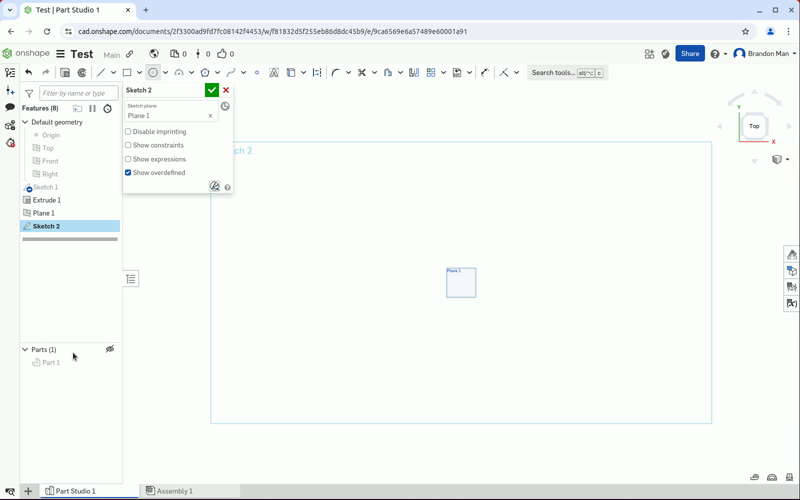
key_down(shift)
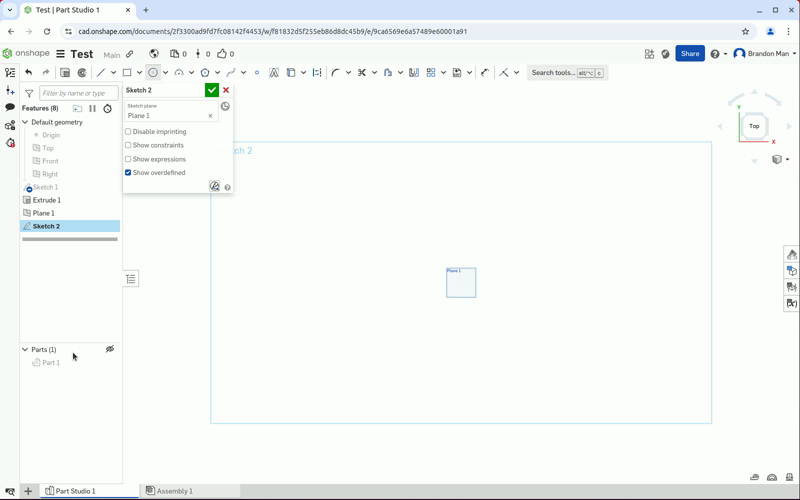
mouse_move(423, 246)
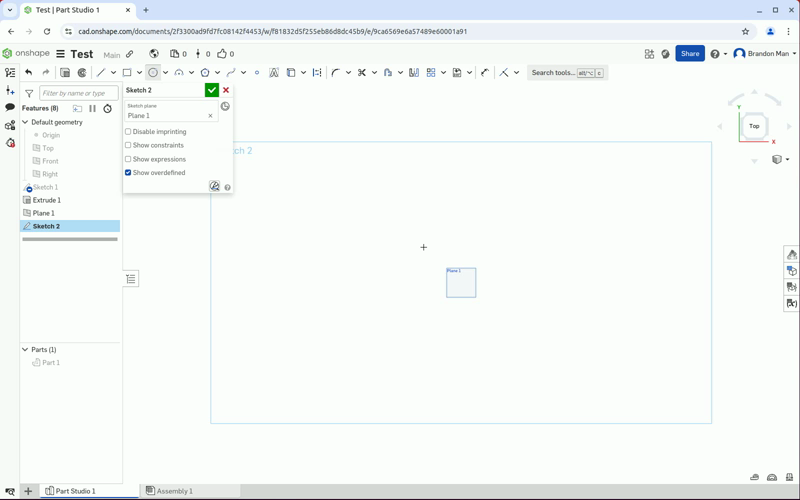
click(423, 246)
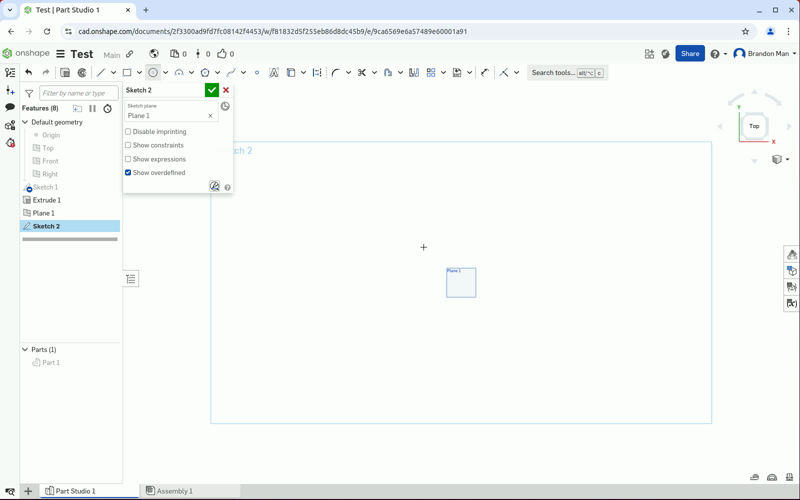
key_up(shift)
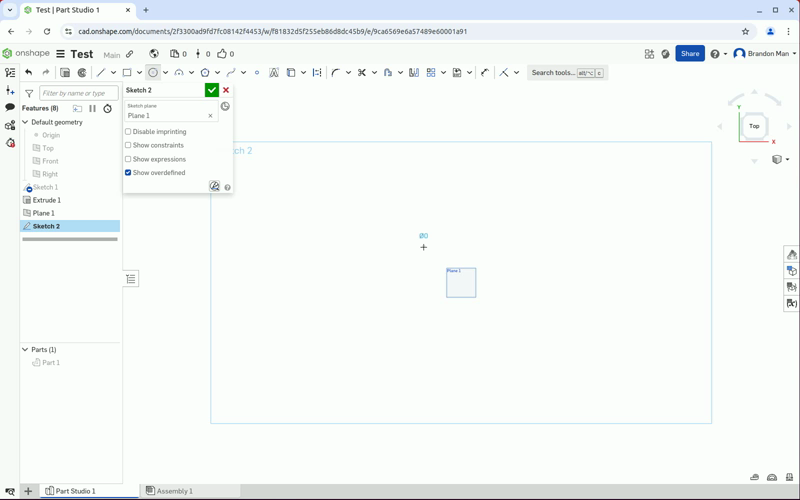
mouse_move(443, 246)
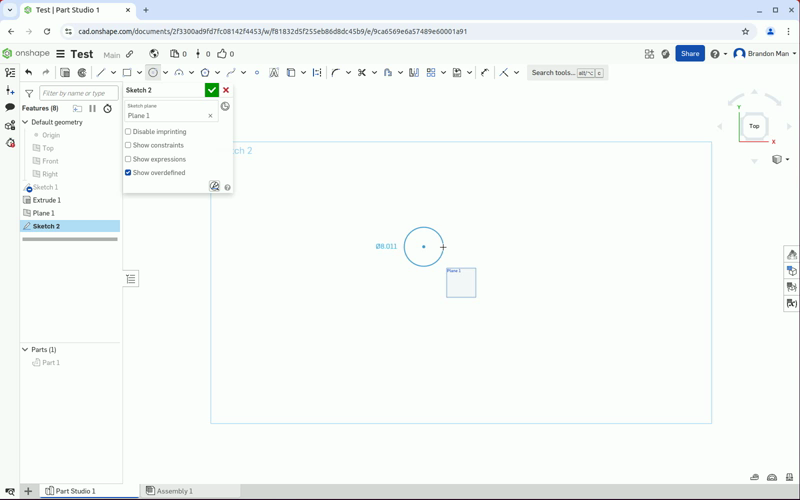
click(443, 246)
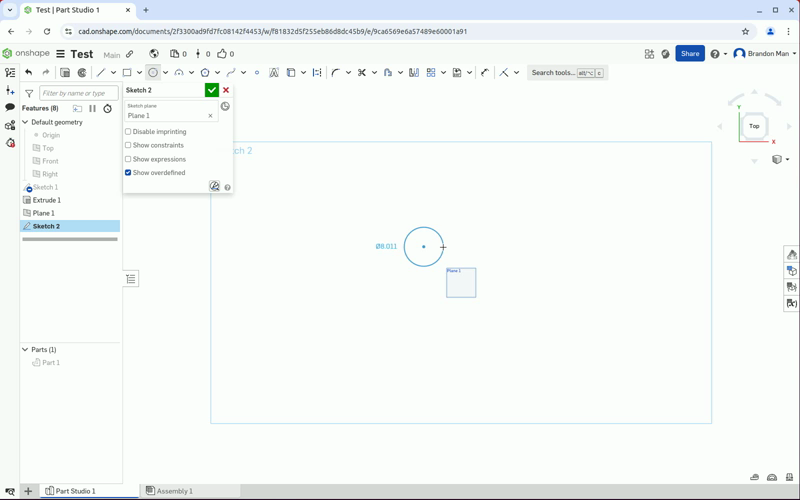
key(esc)
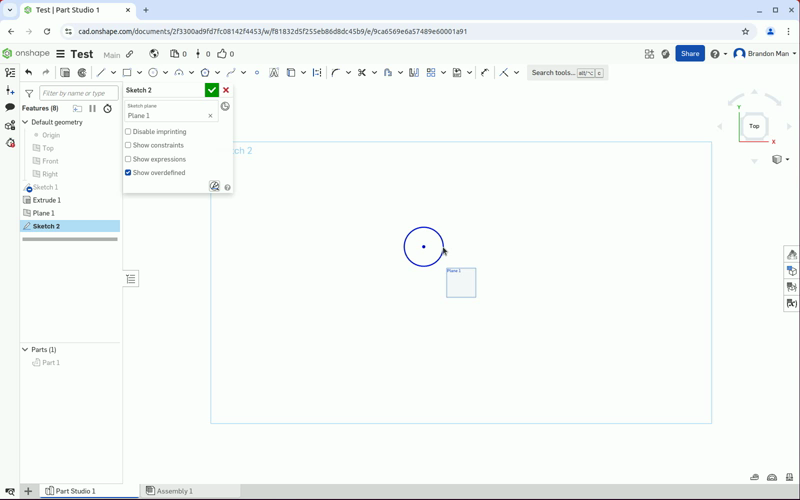
mouse_move(410, 249)
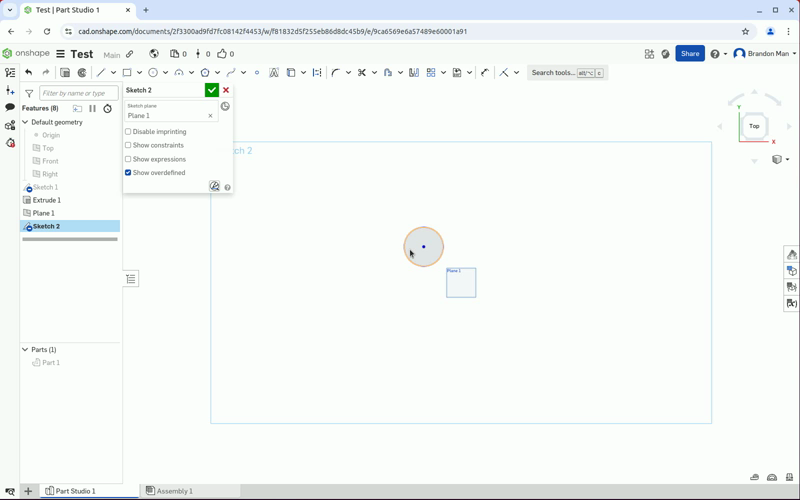
scroll(6)
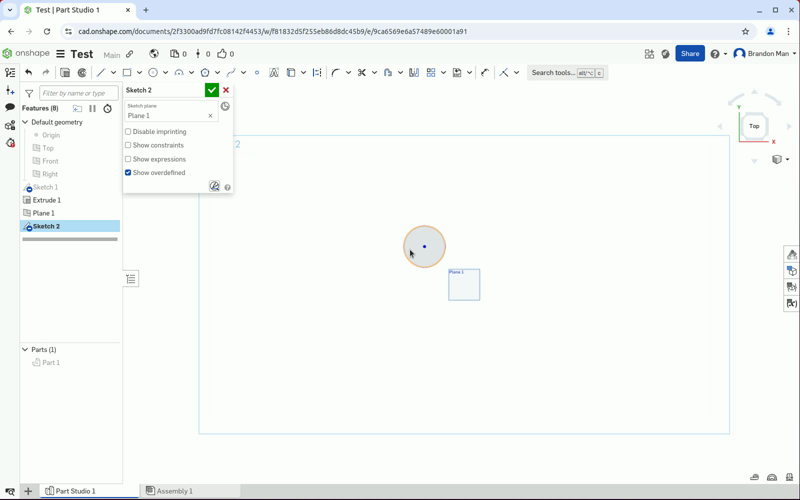
scroll(6)
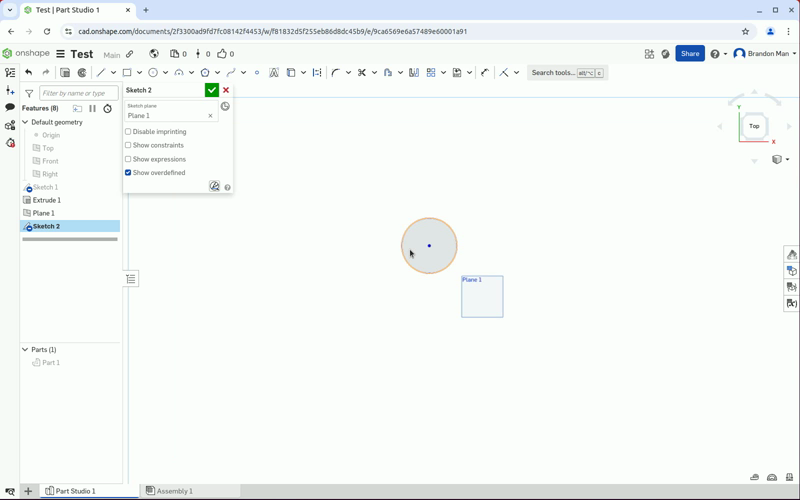
scroll(6)
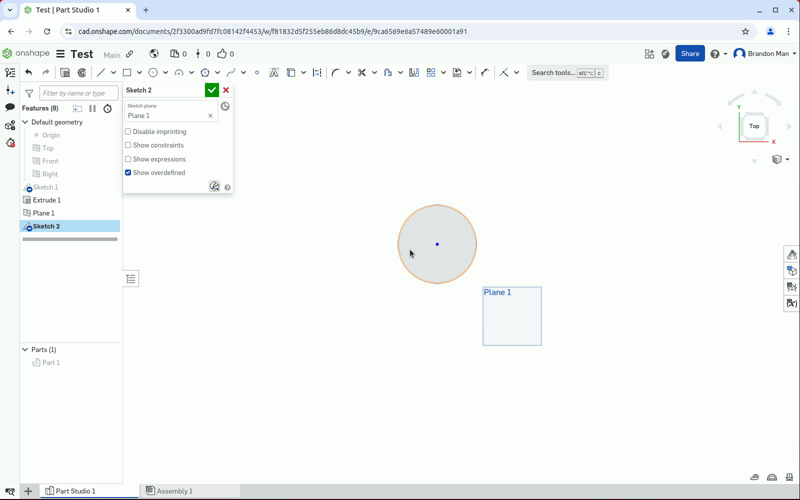
scroll(6)
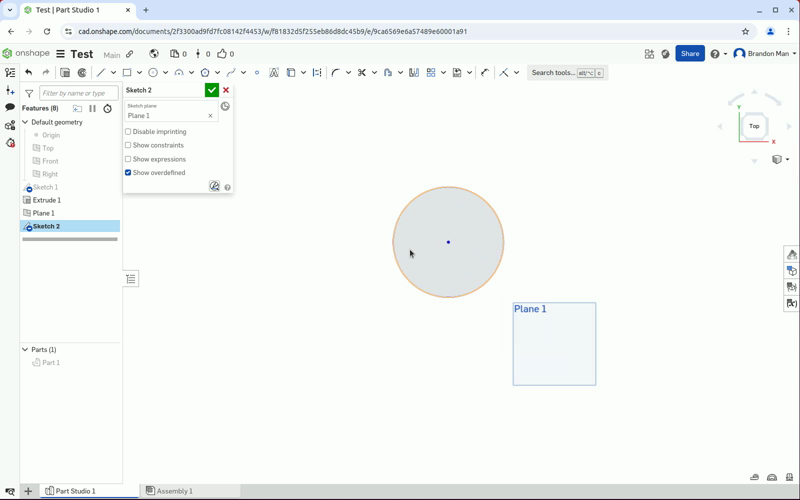
scroll(6)
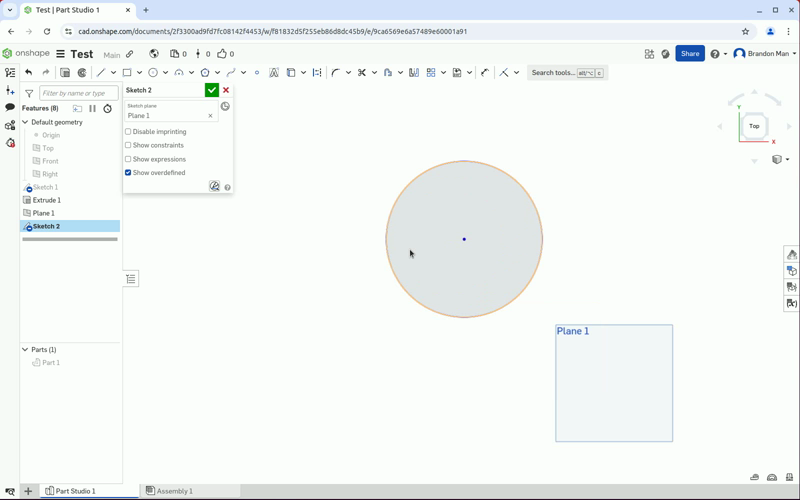
scroll(6)
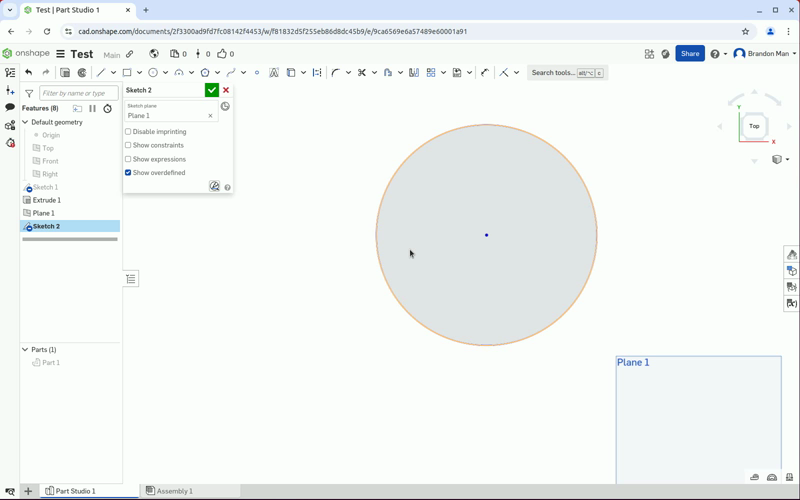
scroll(6)
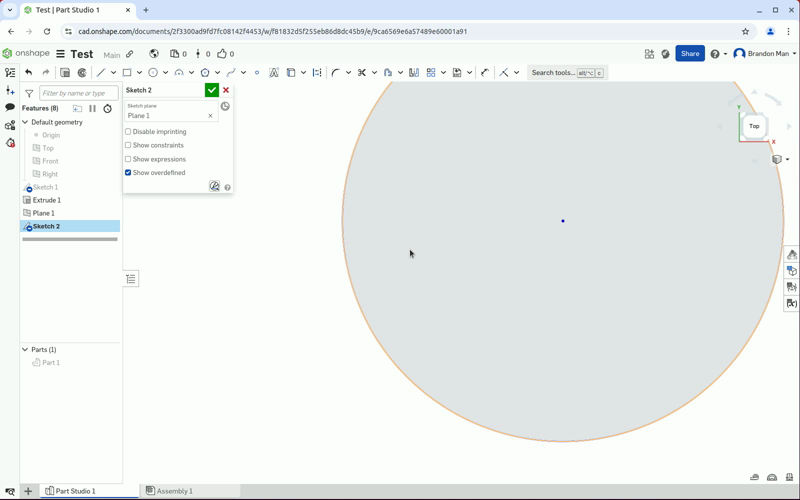
click(410, 249)
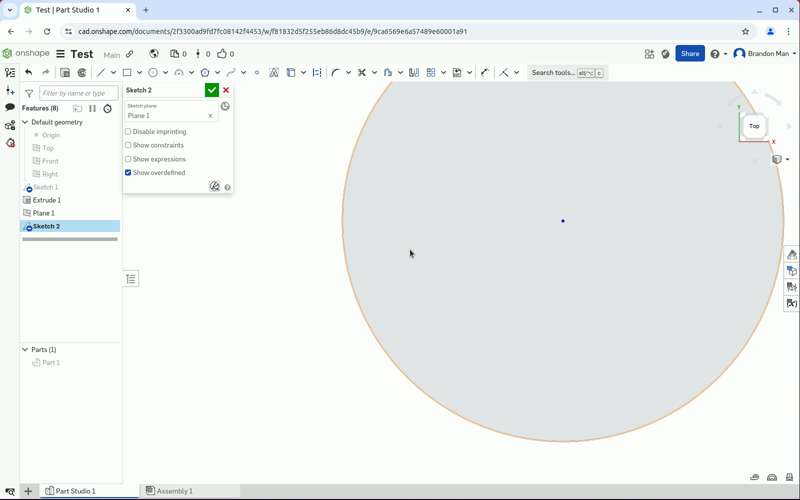
scroll(-6)
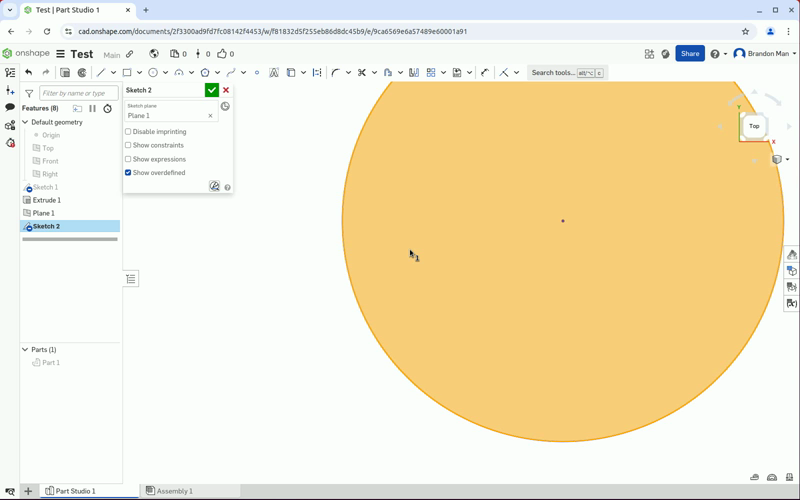
scroll(-6)
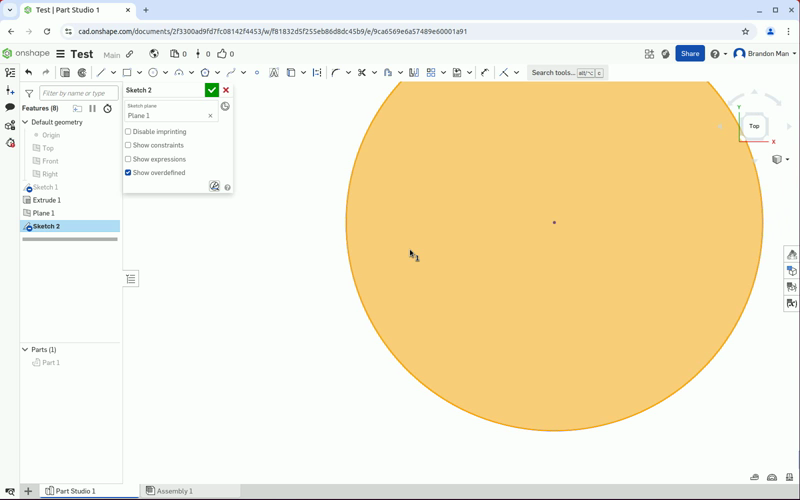
scroll(-6)
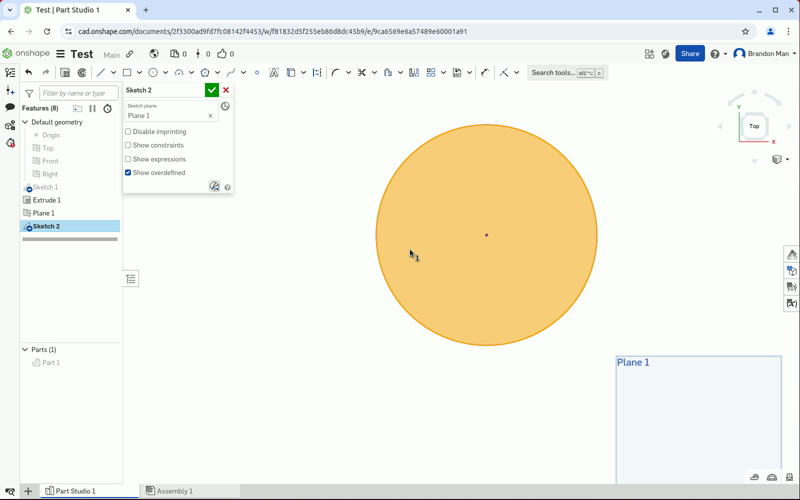
scroll(-6)
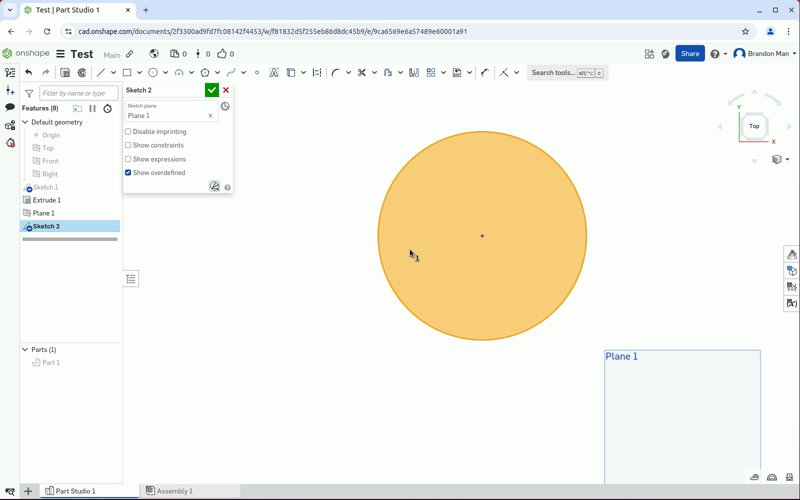
scroll(-6)
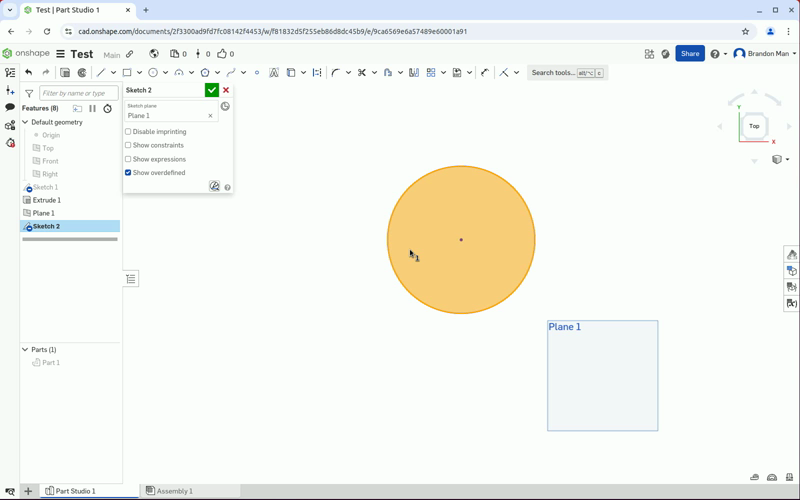
scroll(-6)
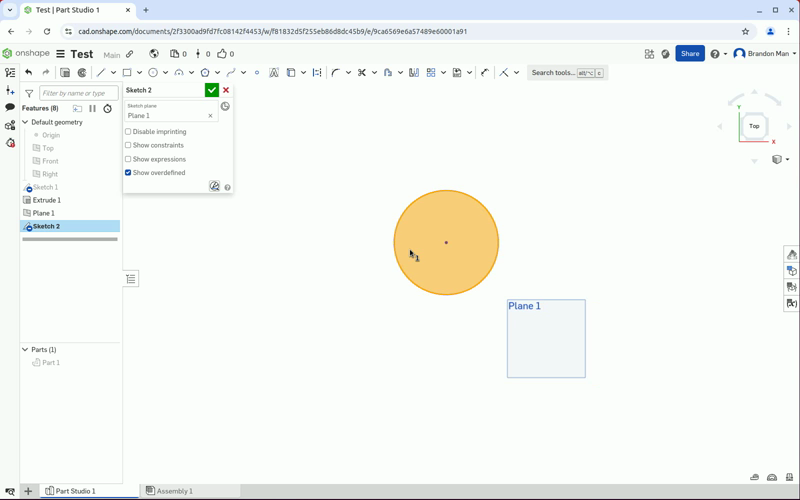
scroll(-6)
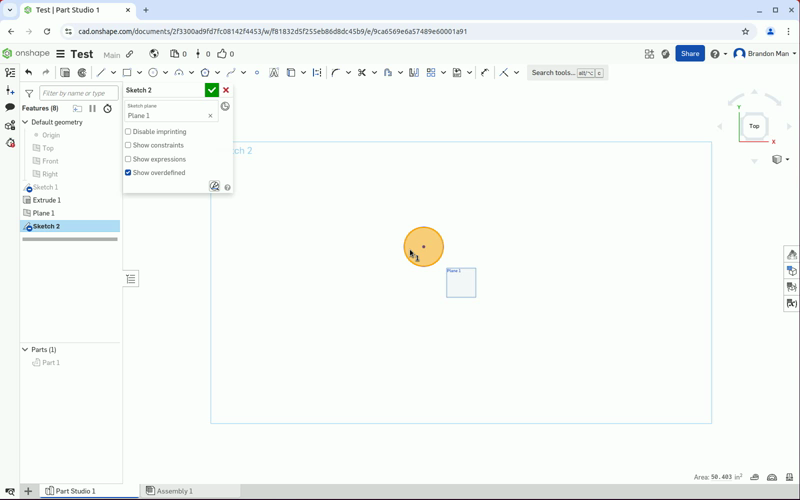
mouse_move(73, 352)
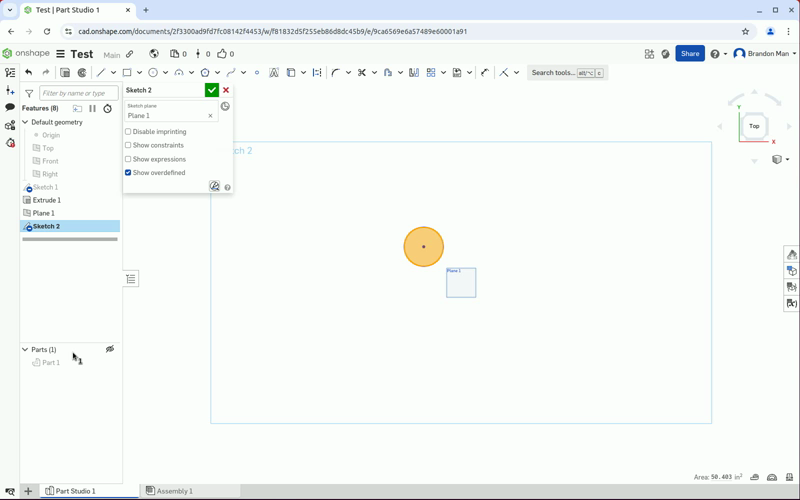
key(shift+y)
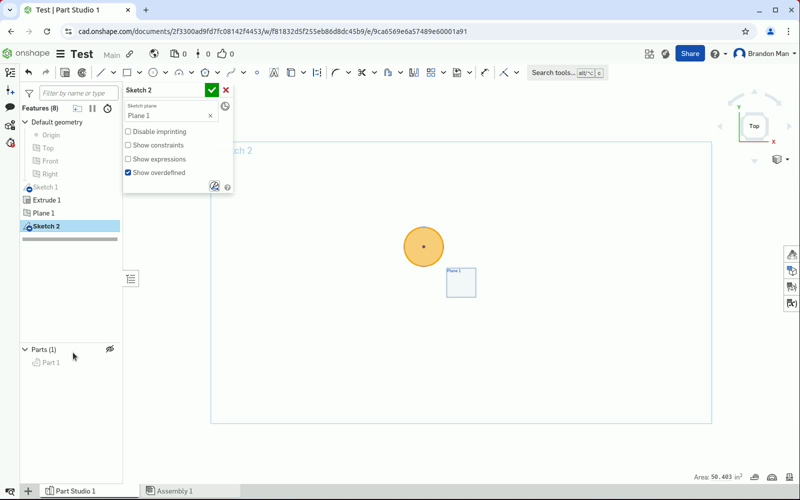
key(shift+e)
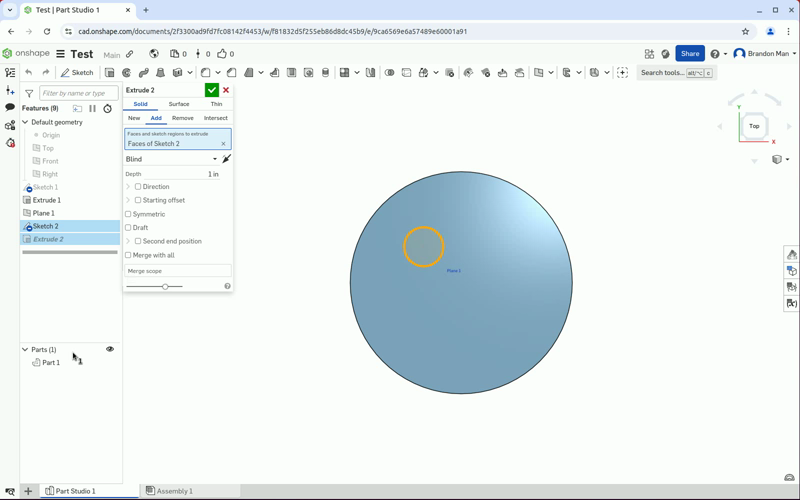
mouse_move(143, 106)
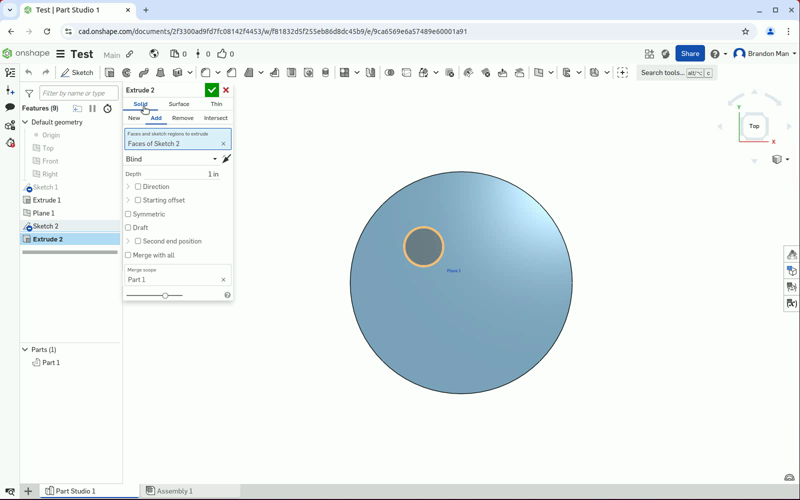
click(143, 106)
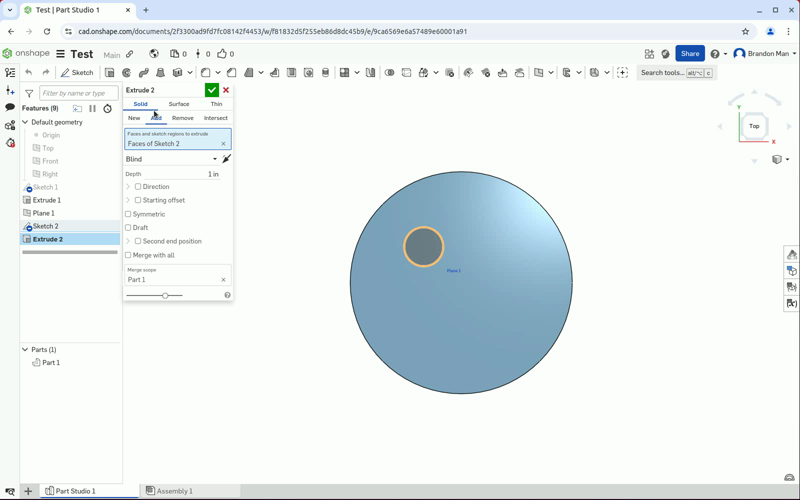
mouse_move(186, 120)
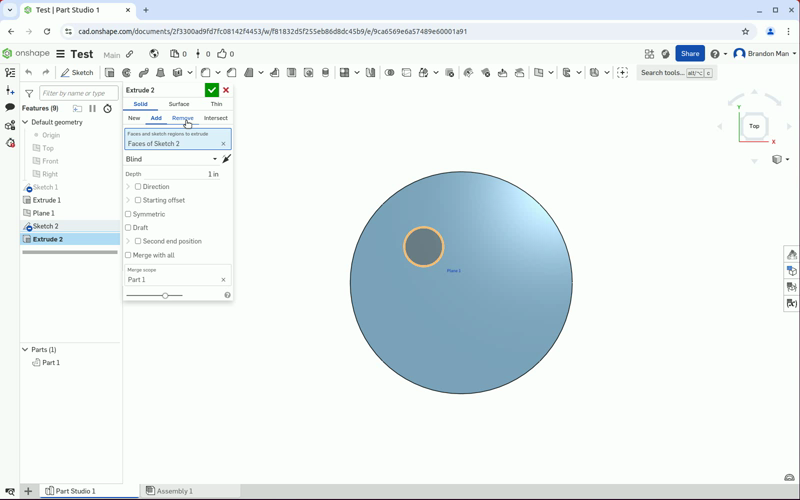
click(186, 120)
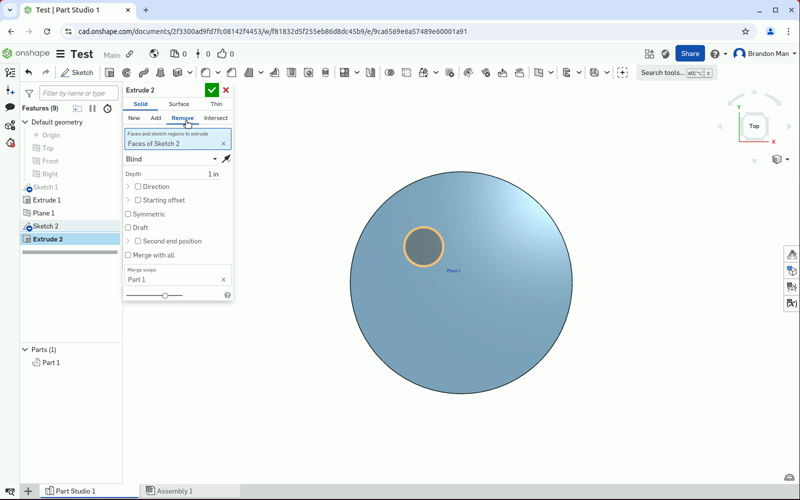
key(tab, 4)
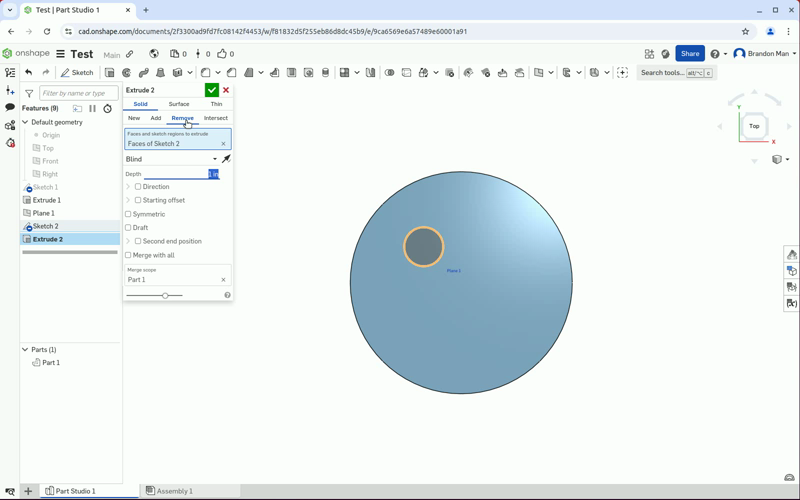
text(15.405)
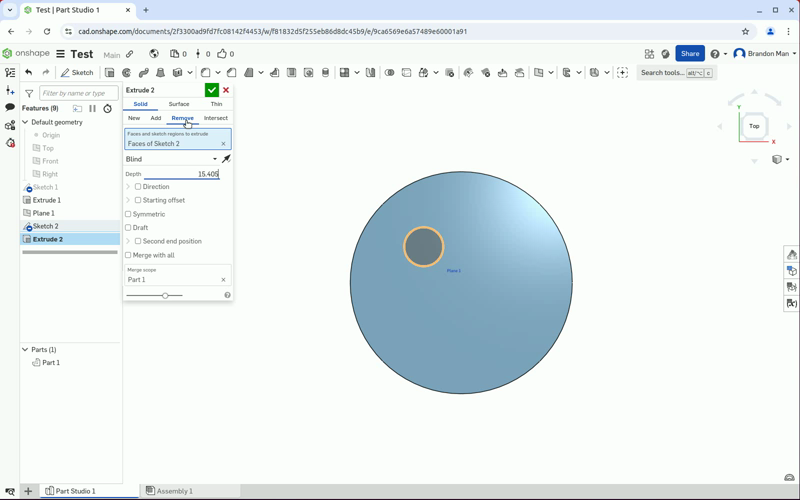
key(tab, 6)
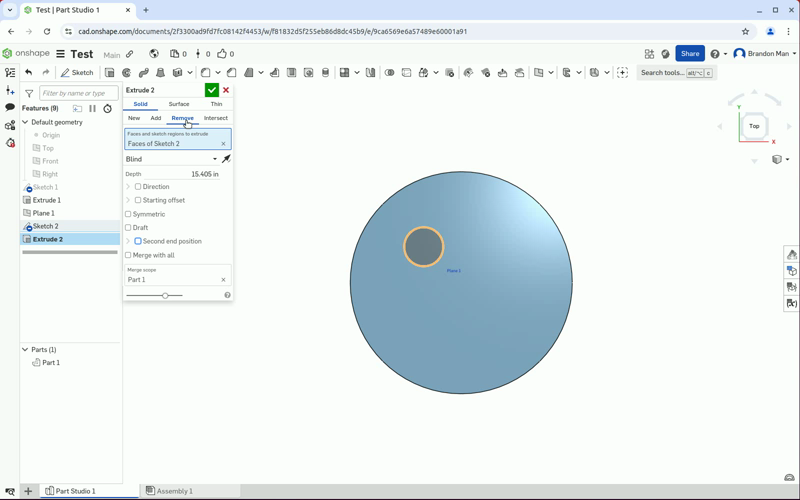
key(space)
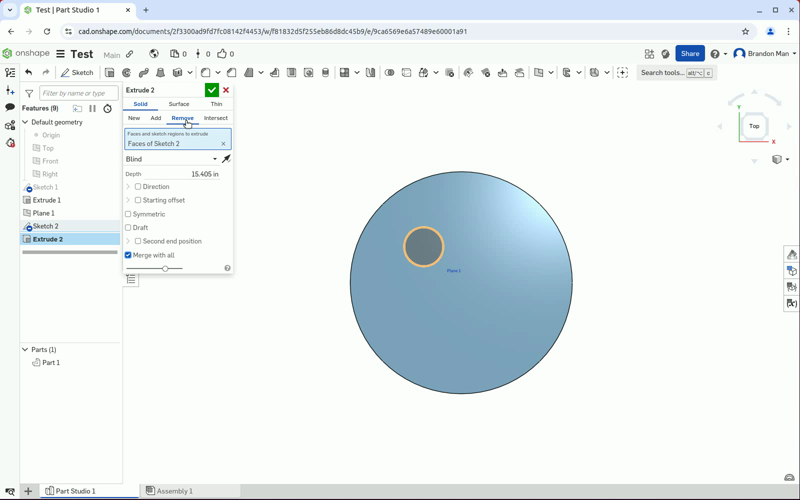
key(enter)
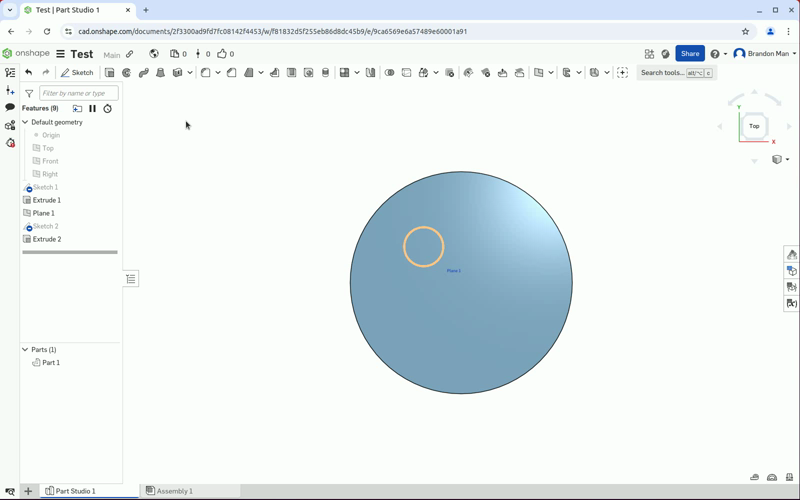
key(shift+h)
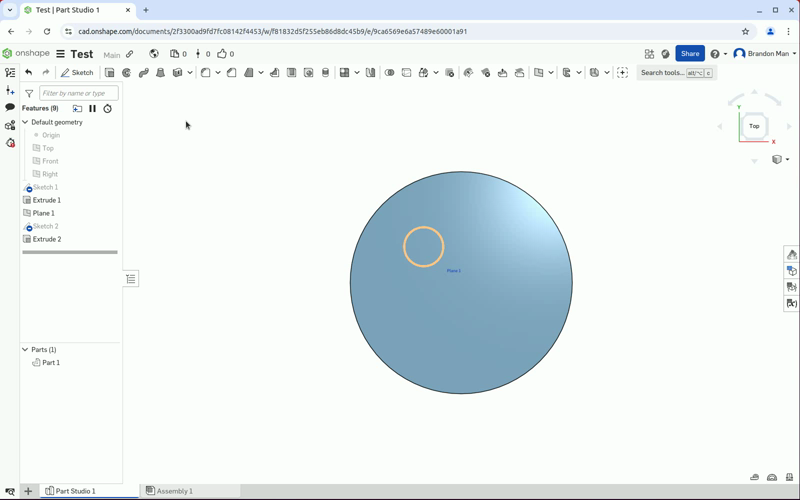
key(shift+h)
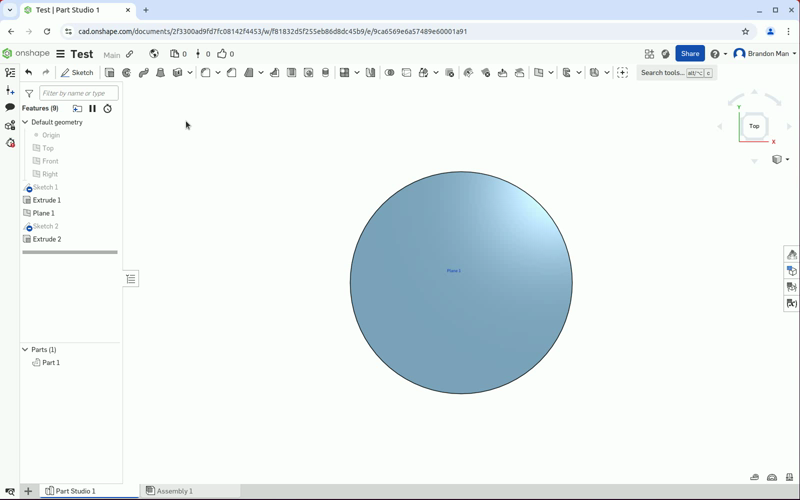
mouse_move(73, 189)
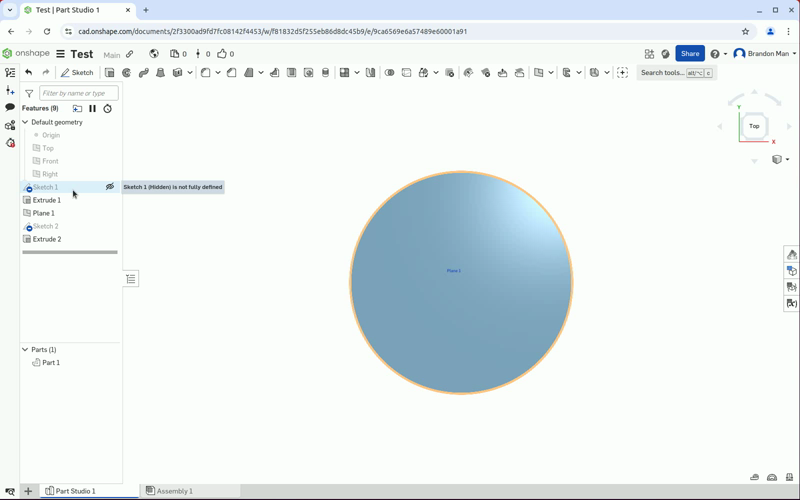
click(73, 189)
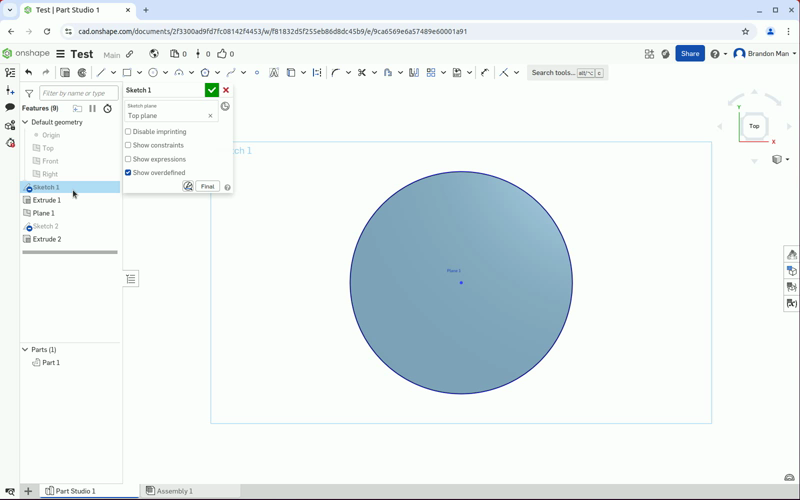
mouse_move(229, 92)
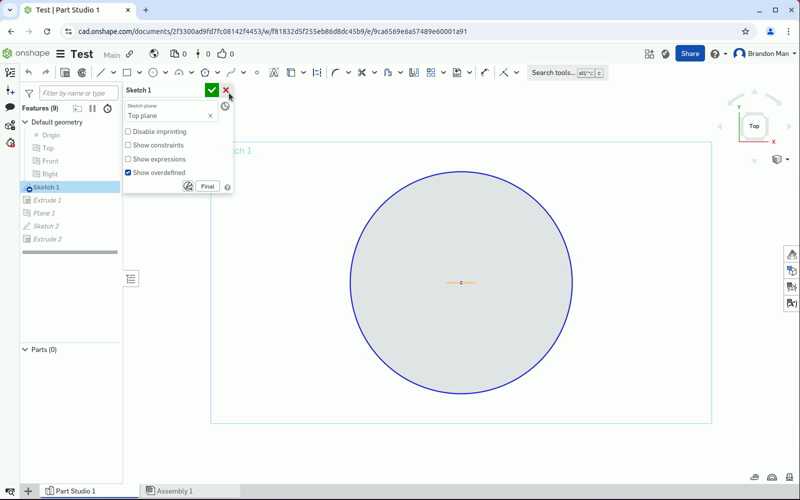
click(229, 92)
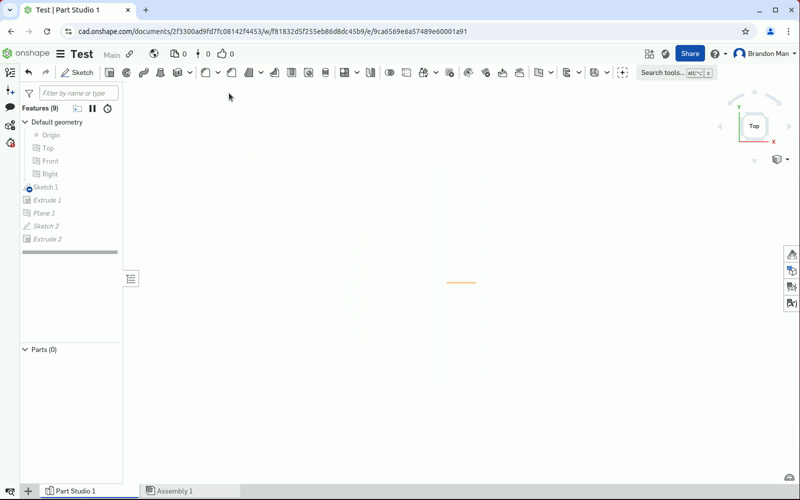
key(shift+s)
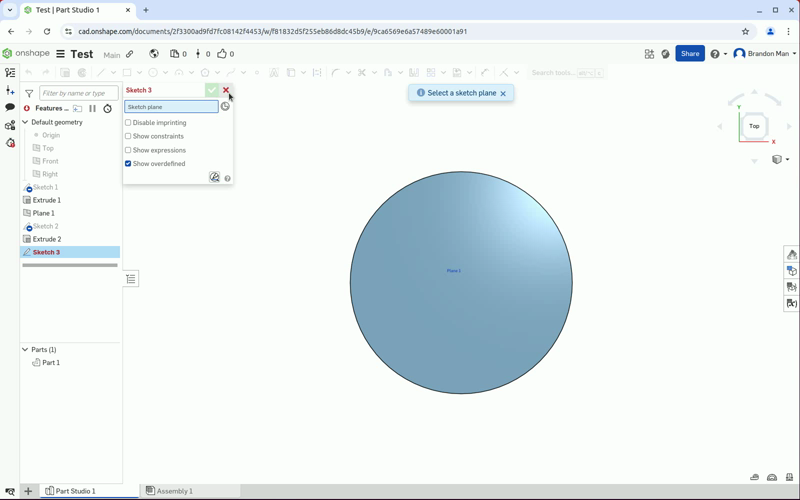
mouse_move(73, 215)
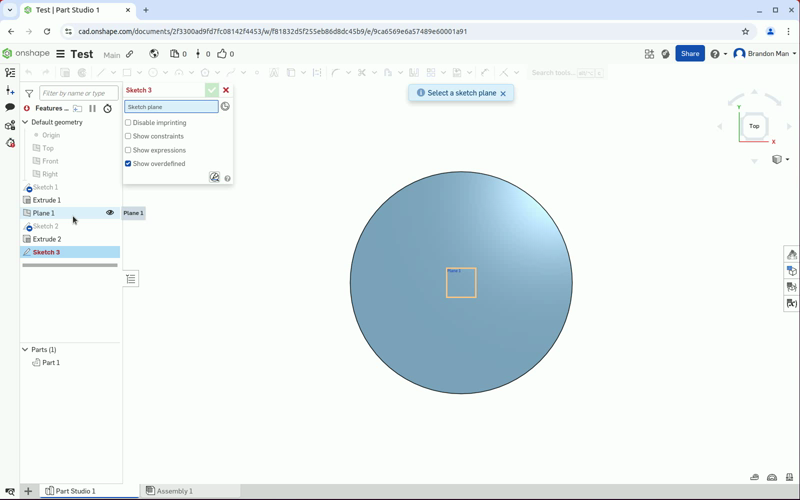
click(73, 215)
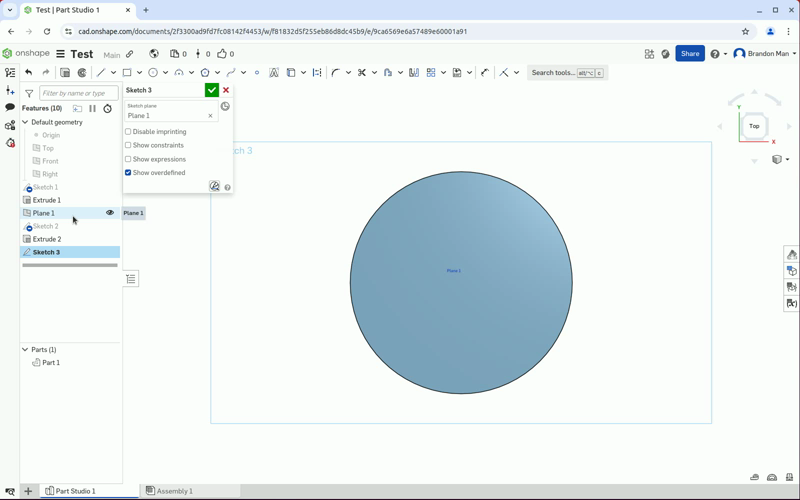
mouse_move(73, 352)
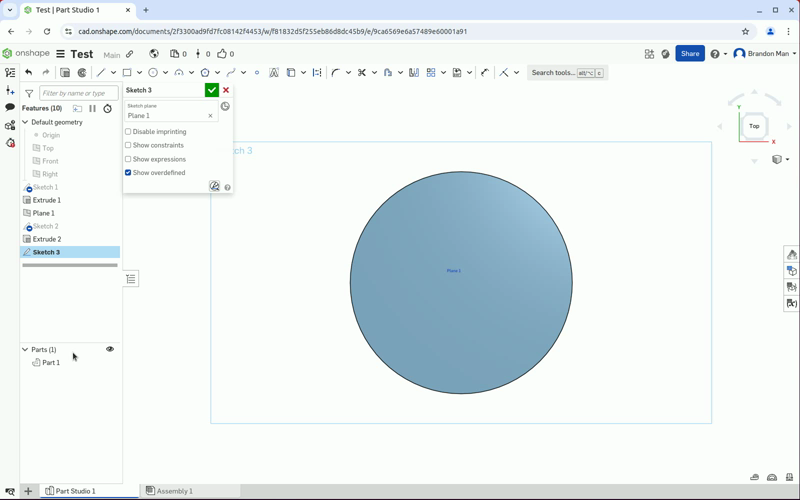
key(y)
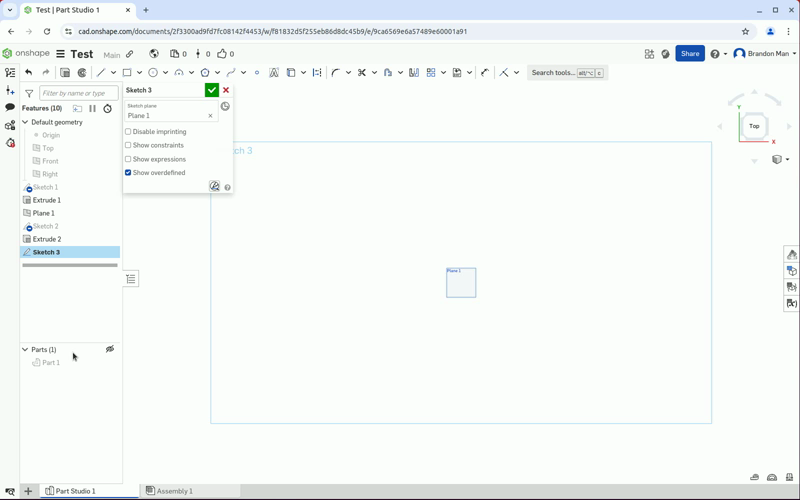
key(c)
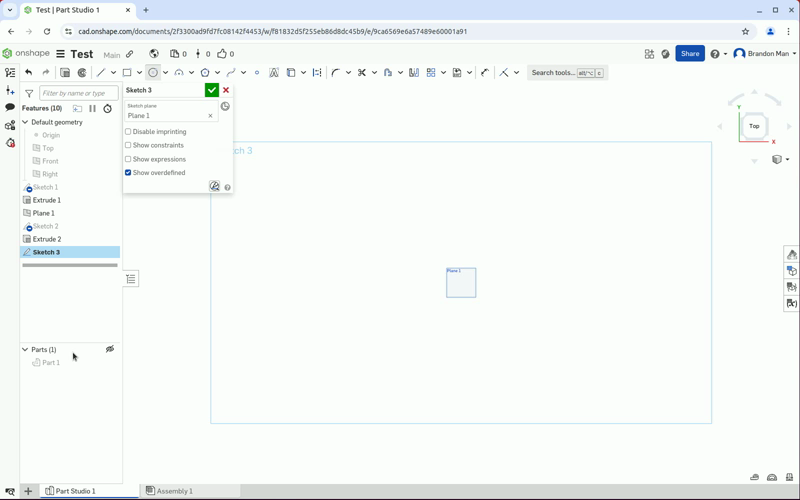
key_down(shift)
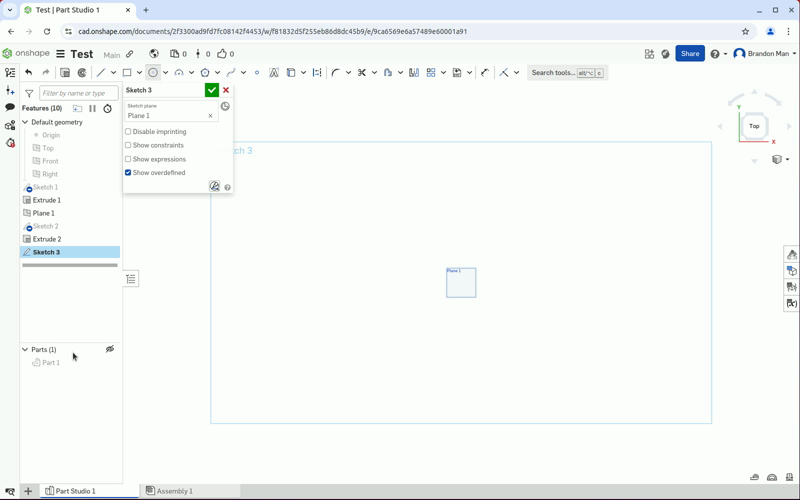
mouse_move(488, 247)
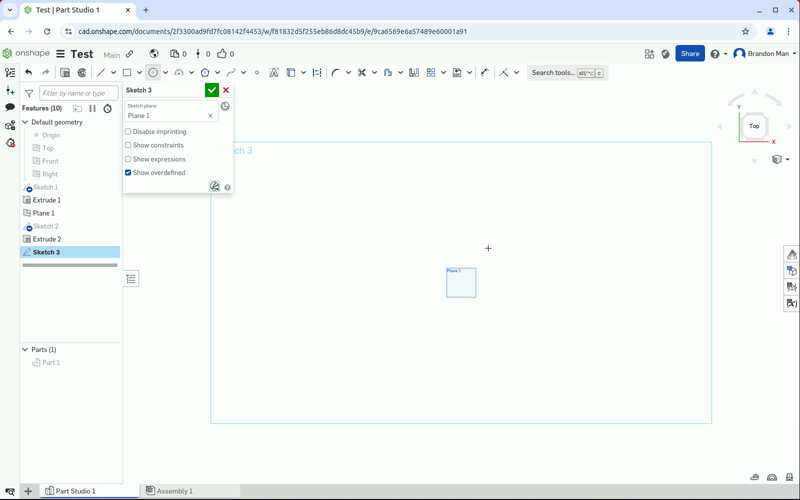
click(488, 247)
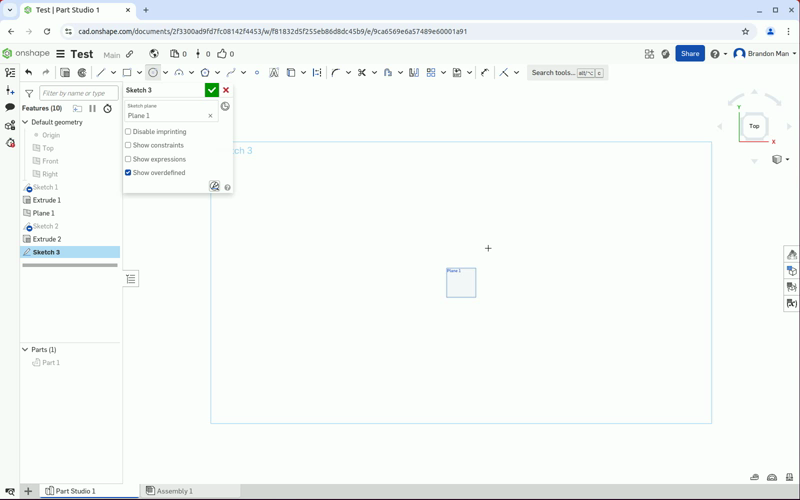
key_up(shift)
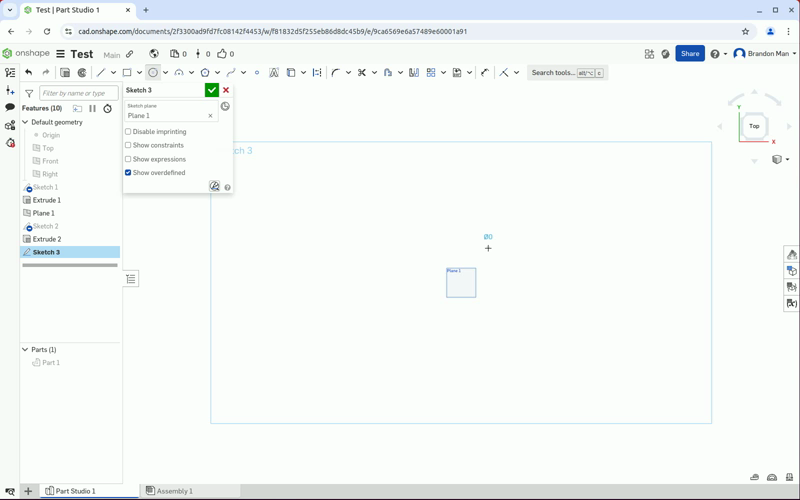
mouse_move(507, 247)
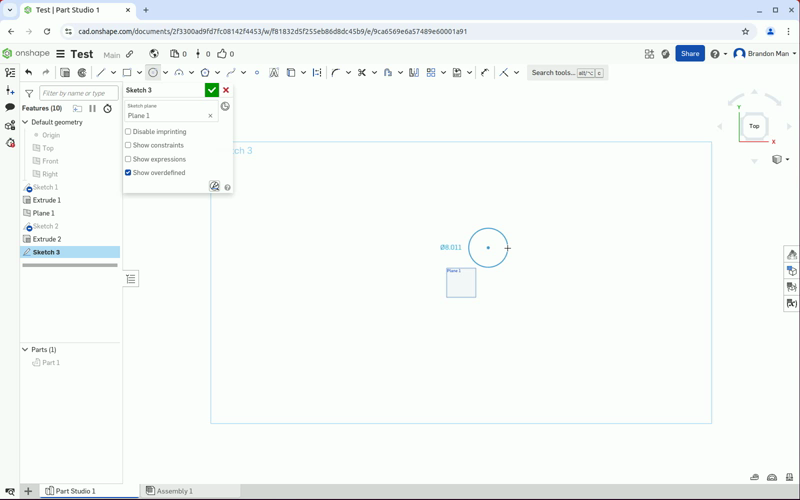
click(507, 247)
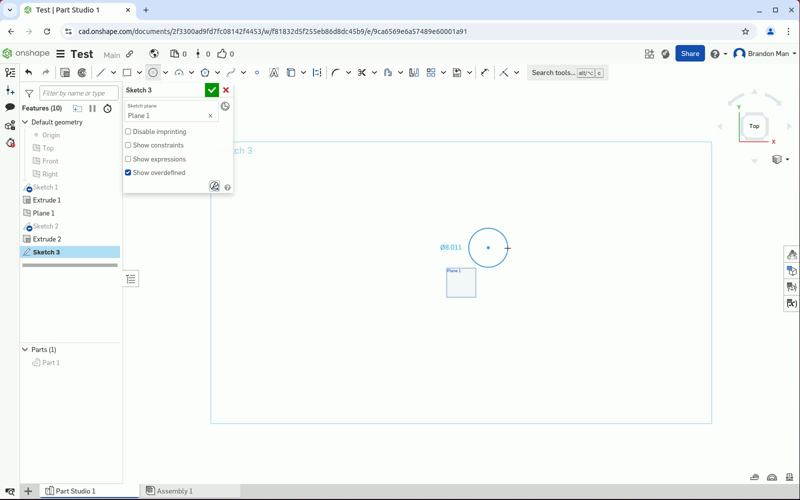
key(esc)
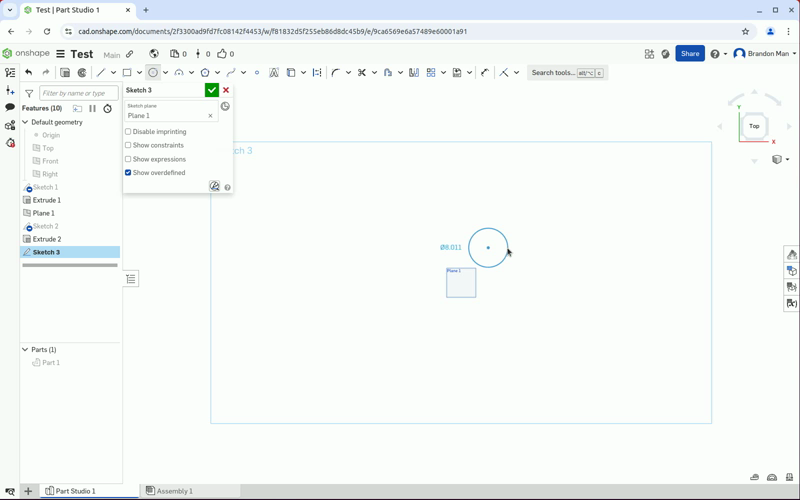
mouse_move(480, 239)
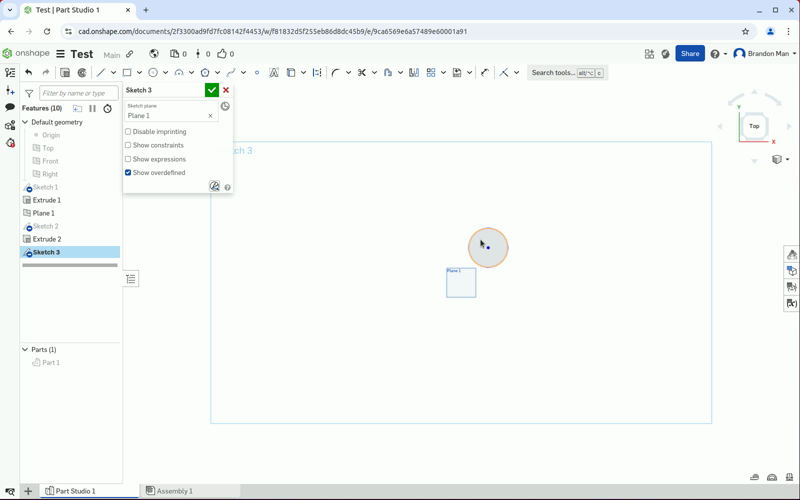
scroll(6)
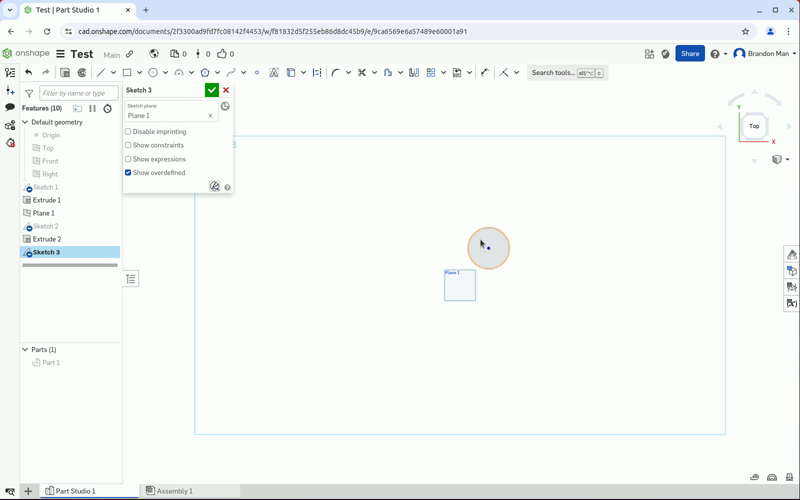
scroll(6)
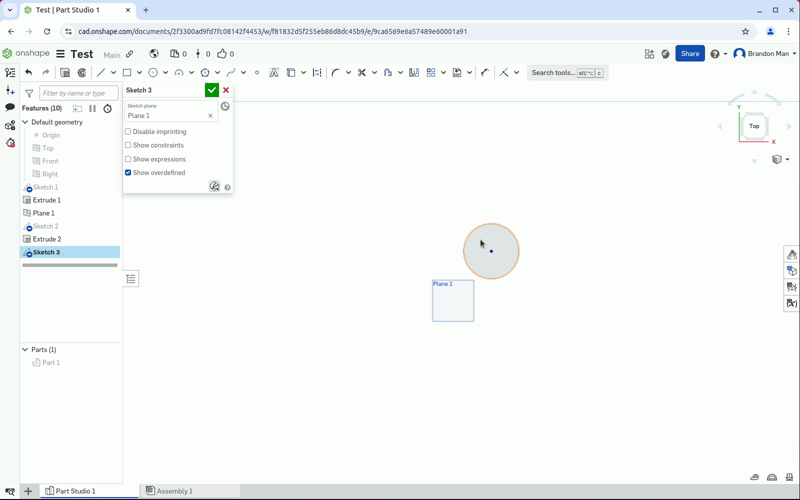
scroll(6)
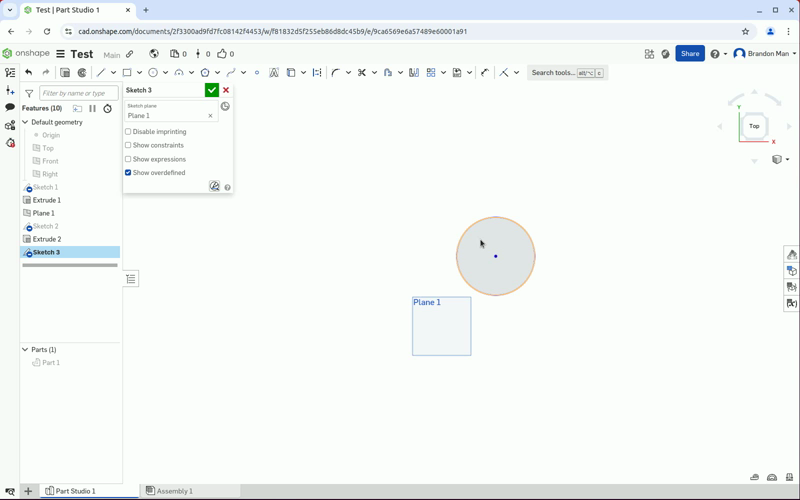
scroll(6)
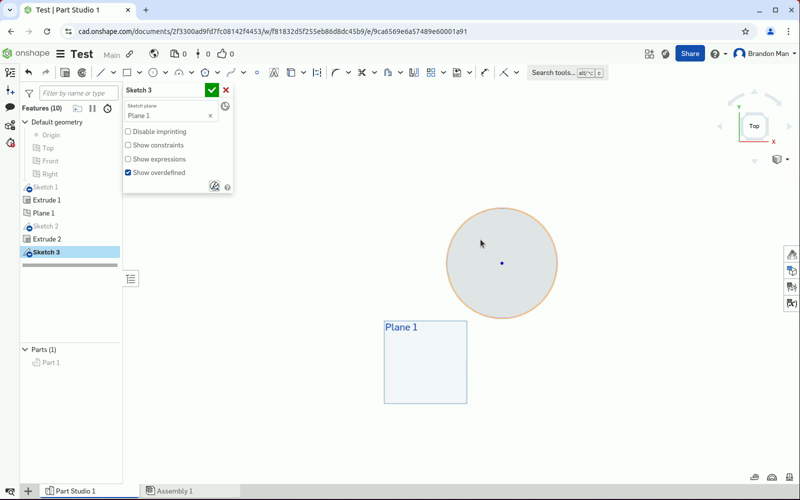
scroll(6)
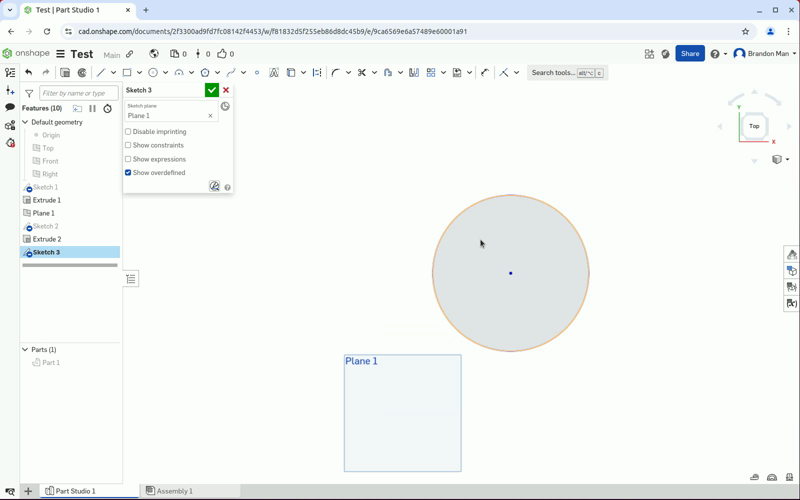
scroll(6)
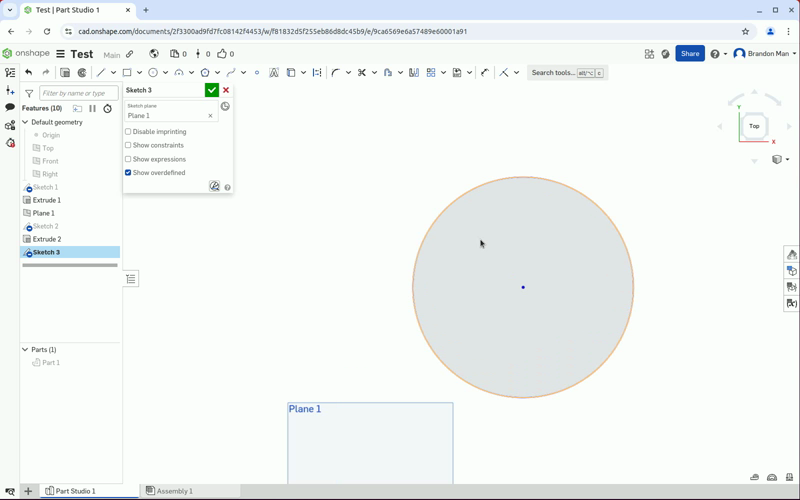
scroll(6)
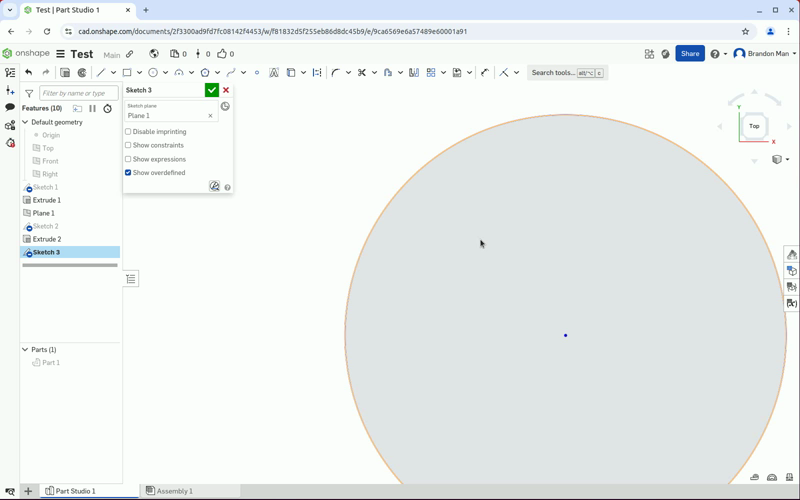
click(480, 239)
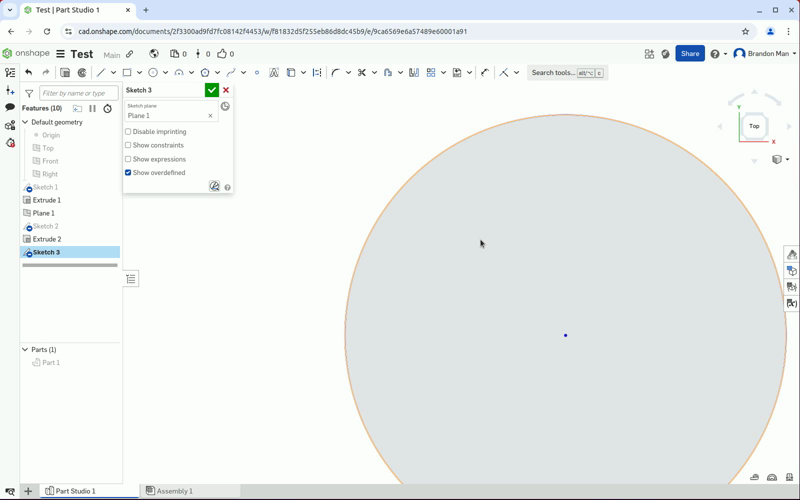
scroll(-6)
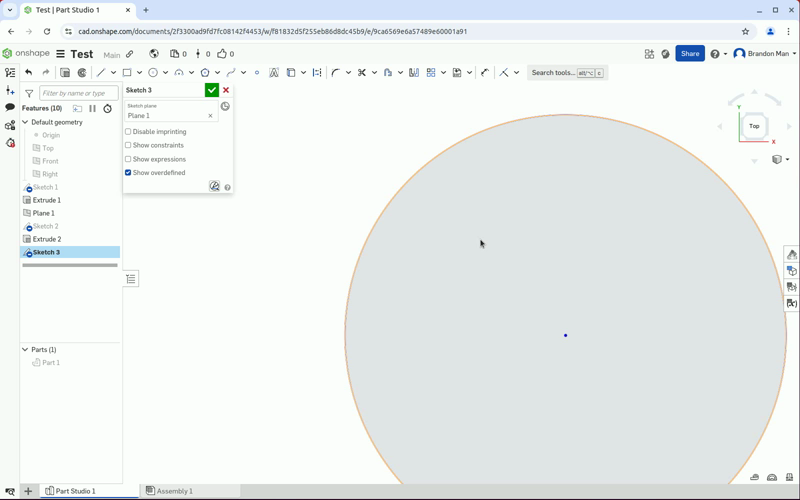
scroll(-6)
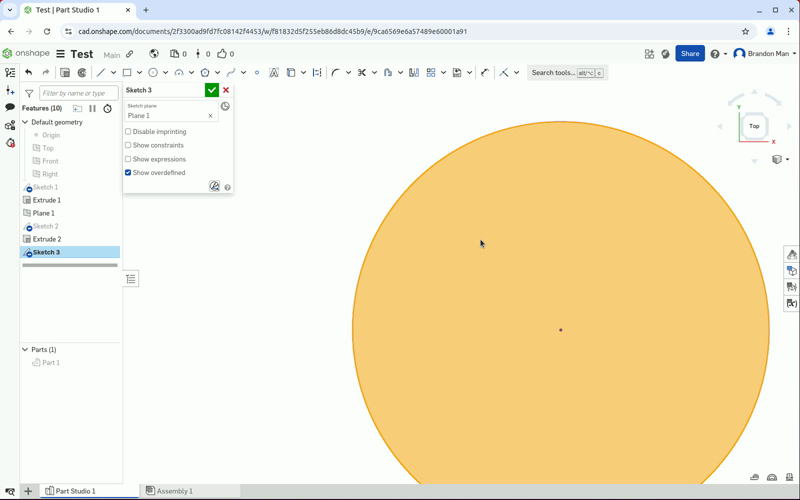
scroll(-6)
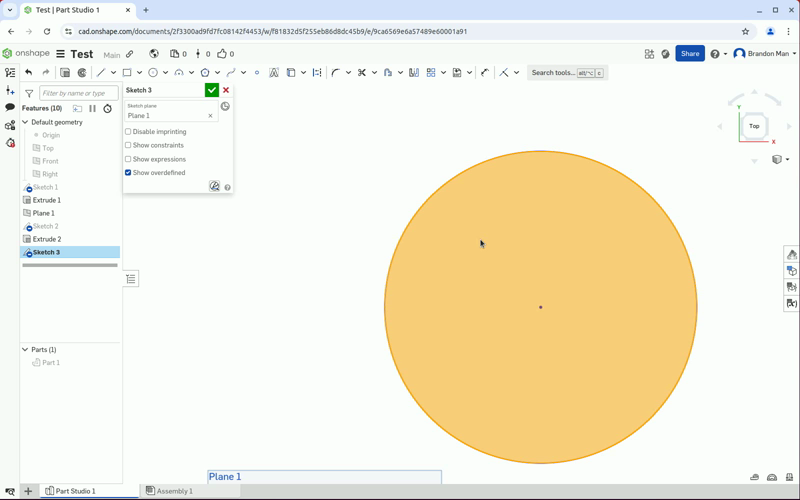
scroll(-6)
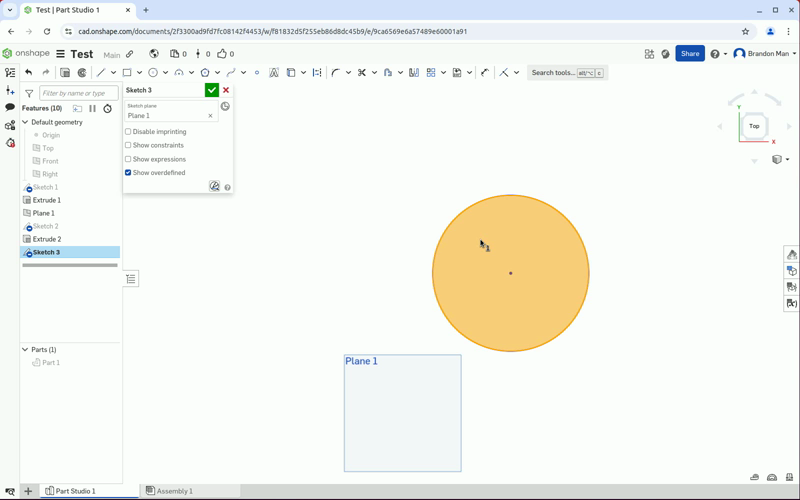
scroll(-6)
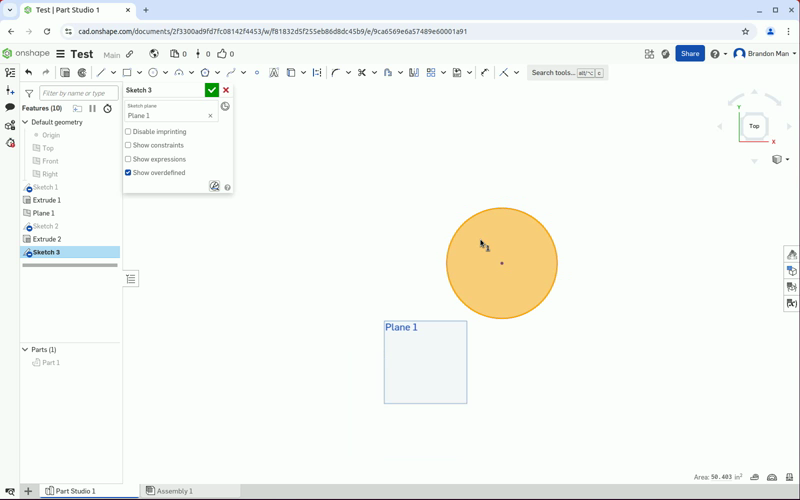
scroll(-6)
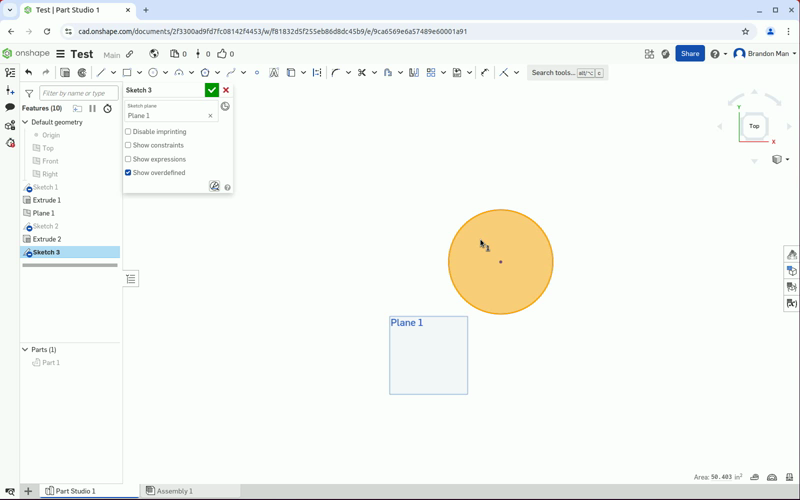
scroll(-6)
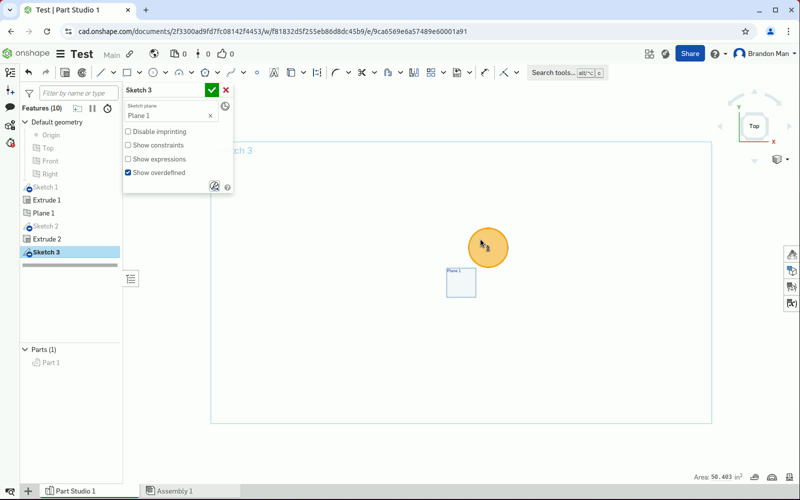
mouse_move(73, 352)
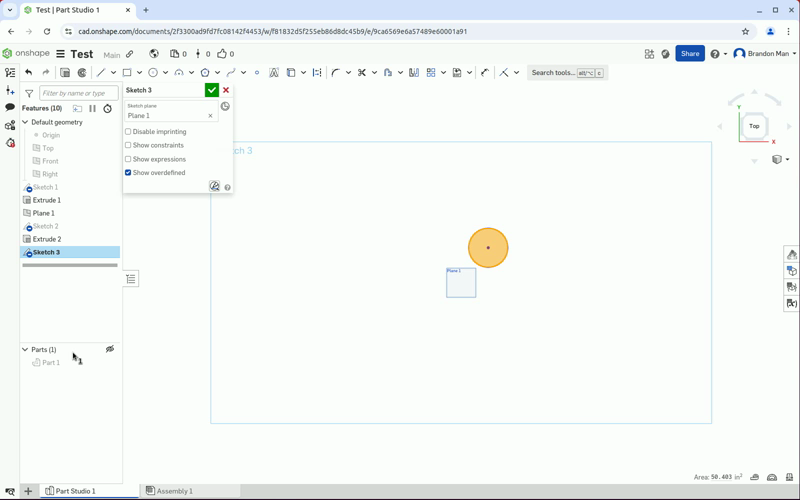
key(shift+y)
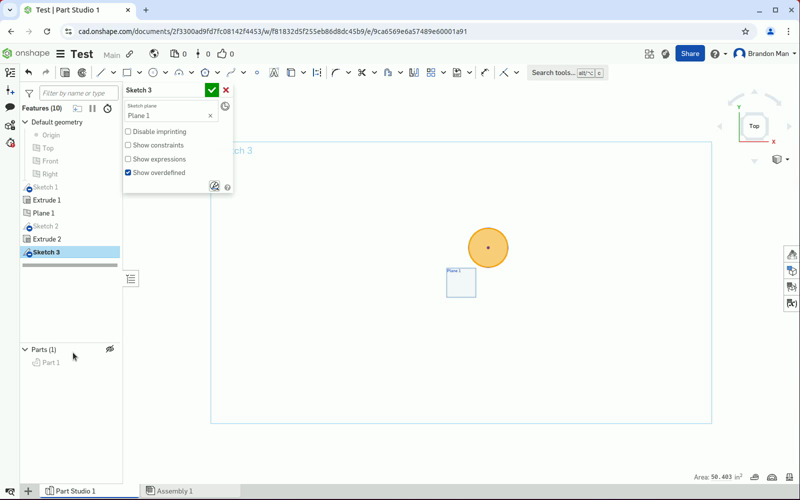
key(shift+e)
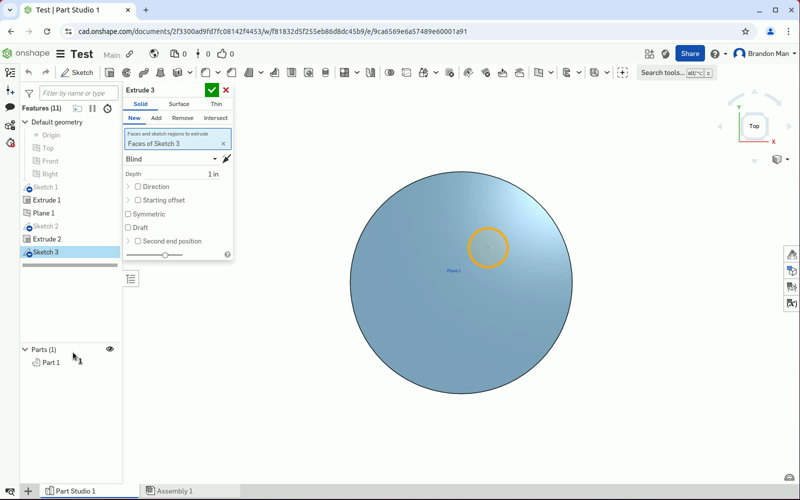
mouse_move(143, 106)
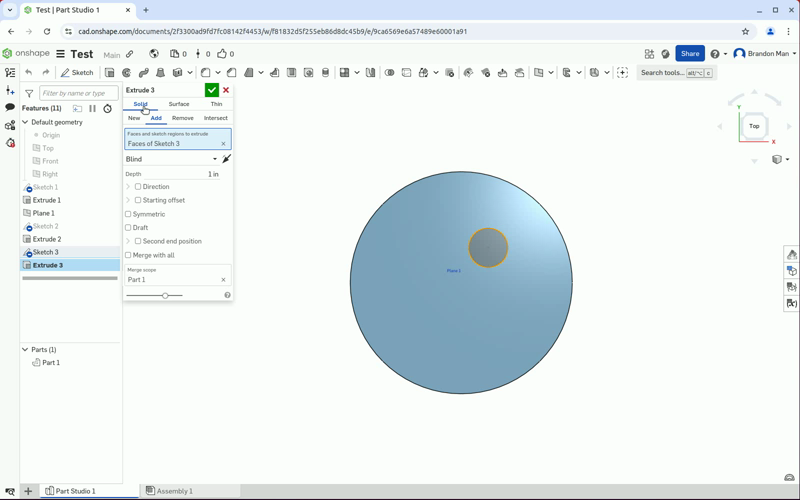
click(143, 106)
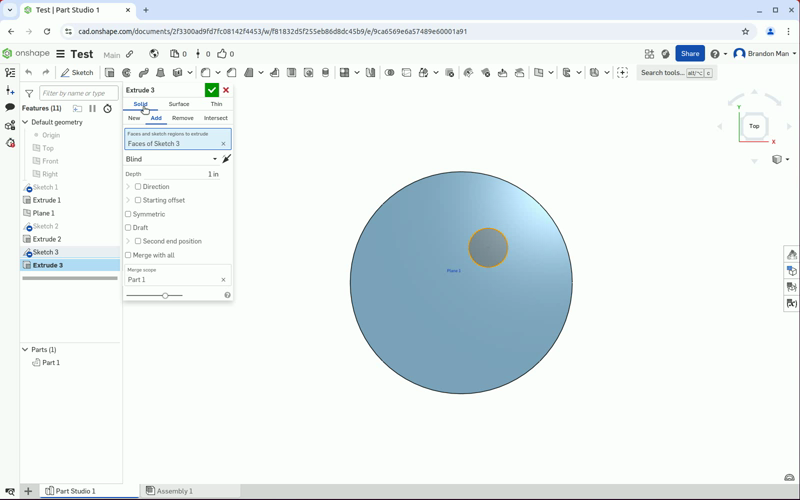
mouse_move(186, 120)
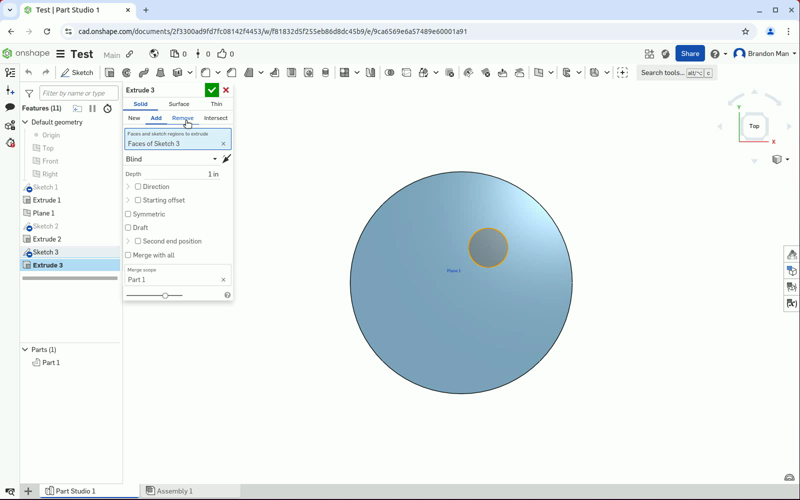
click(186, 120)
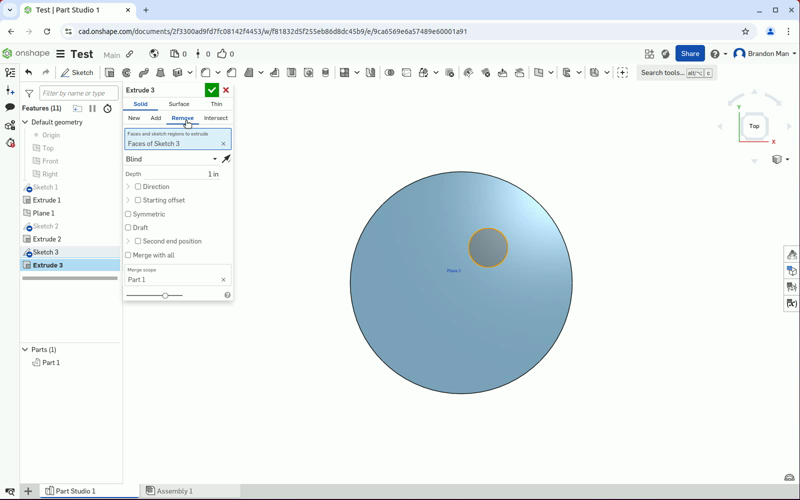
key(tab, 4)
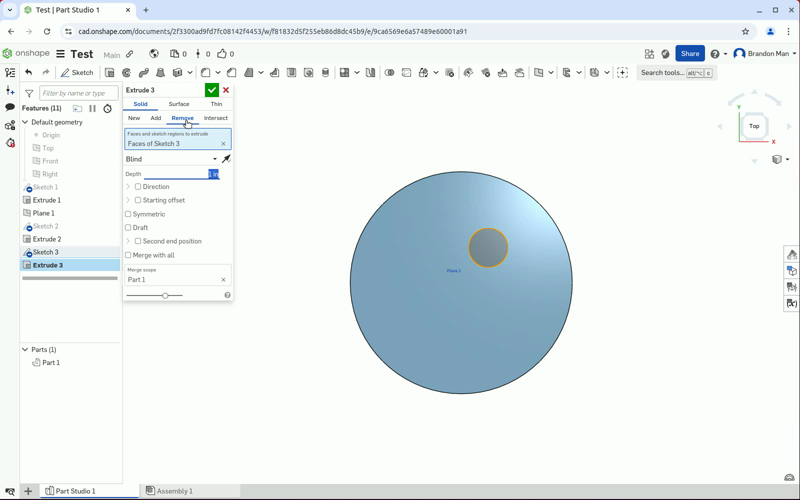
text(15.405)
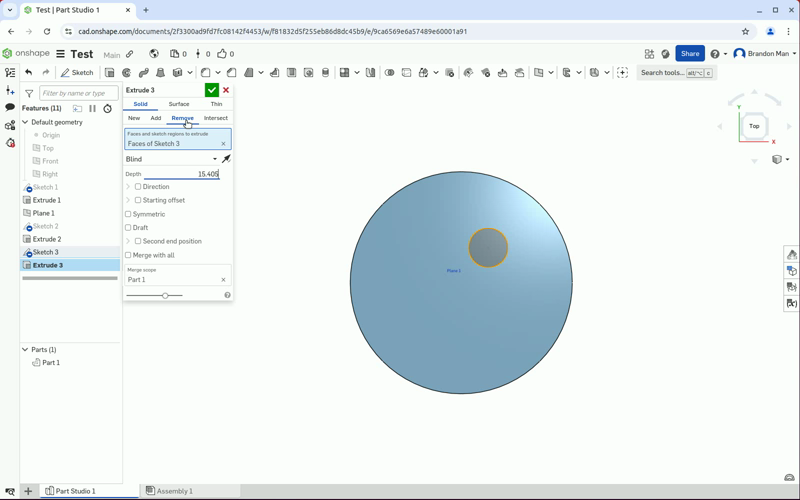
key(tab, 6)
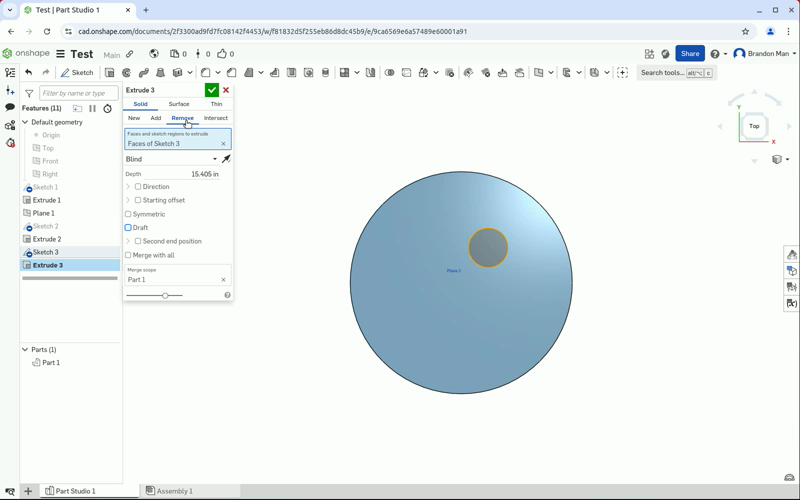
key(space)
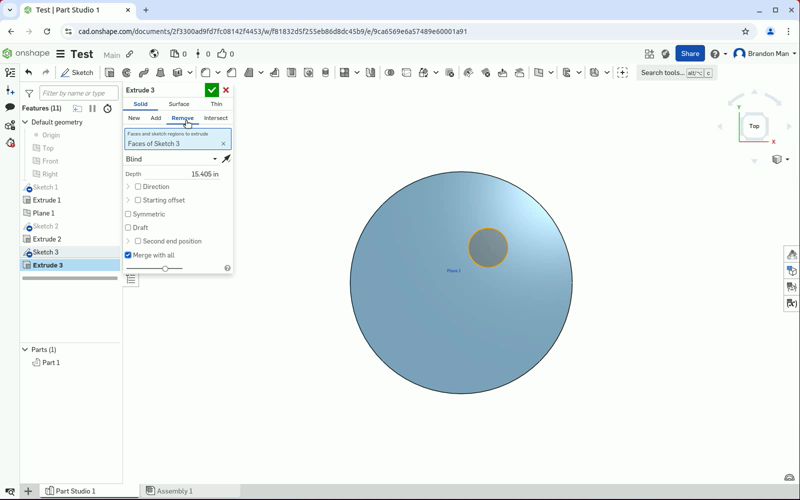
key(enter)
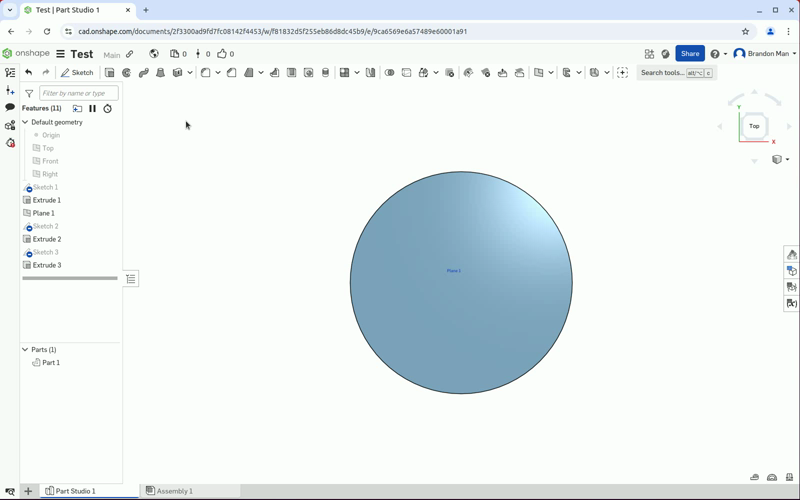
key(shift+h)
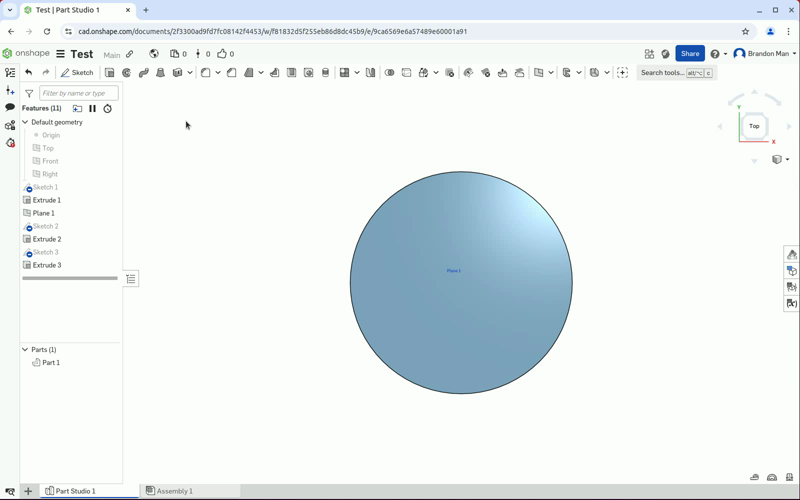
key(shift+h)
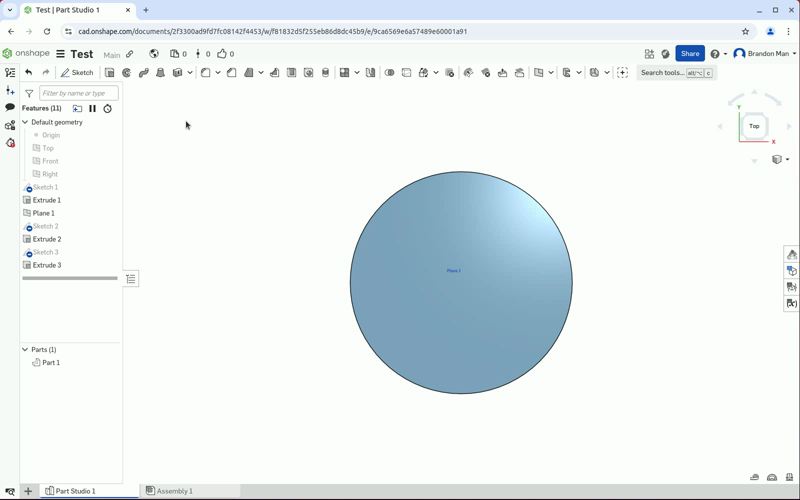
mouse_move(73, 189)
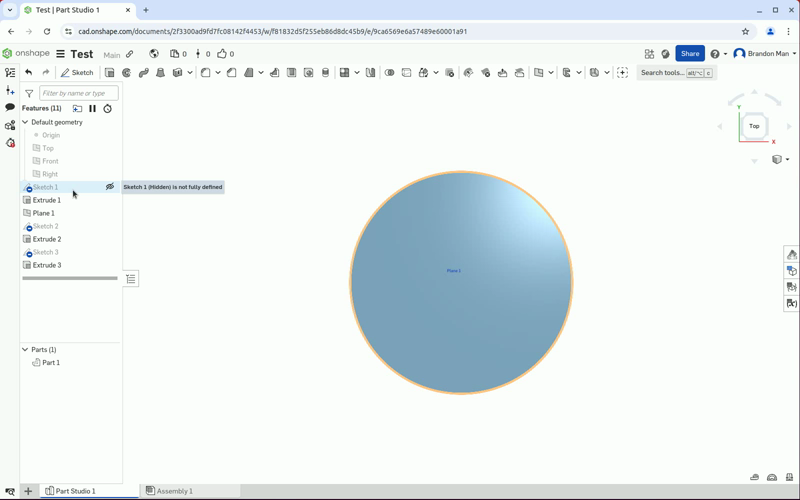
click(73, 189)
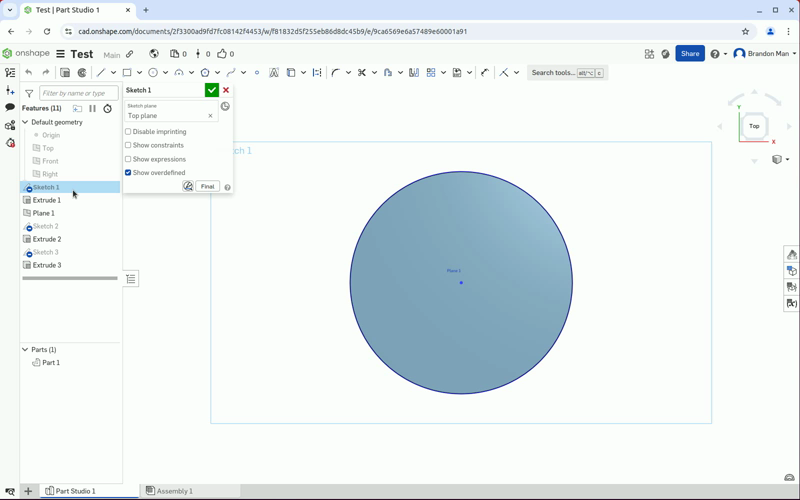
mouse_move(229, 92)
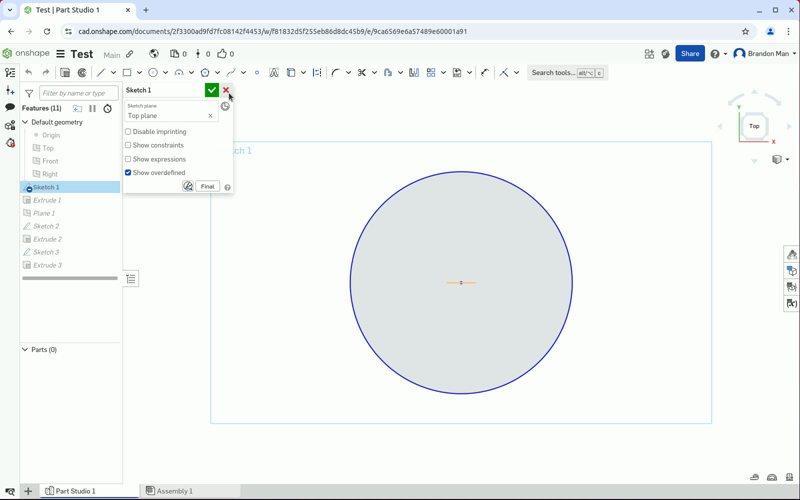
click(229, 92)
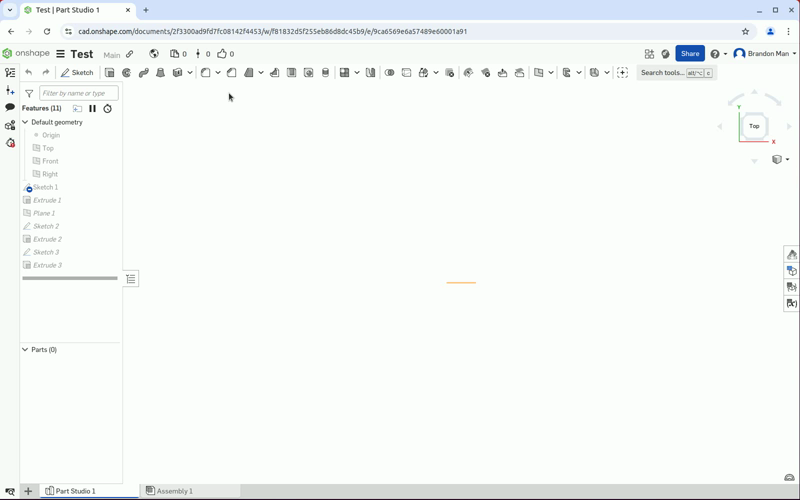
key(shift+s)
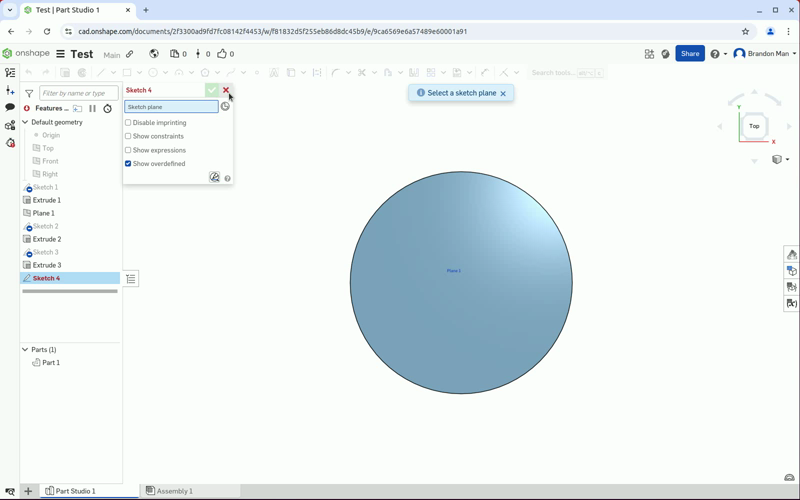
mouse_move(73, 215)
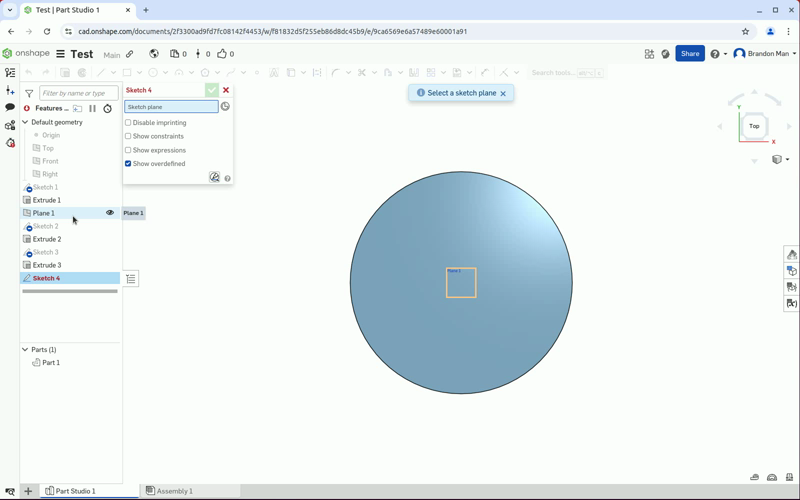
click(73, 215)
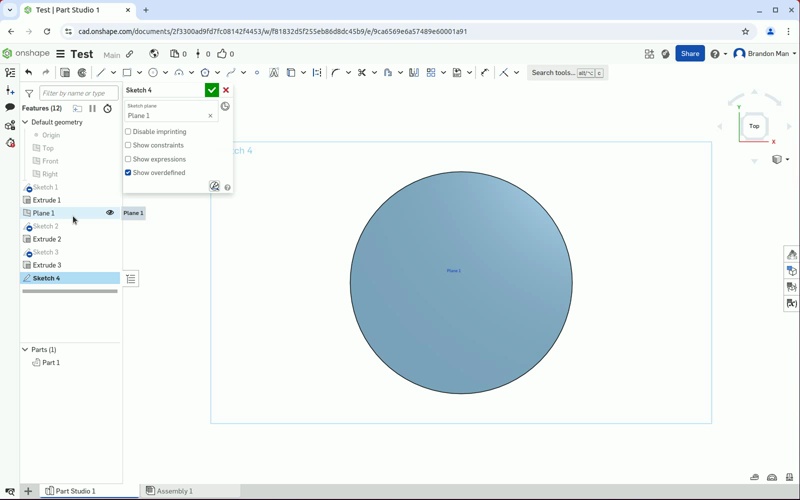
mouse_move(73, 352)
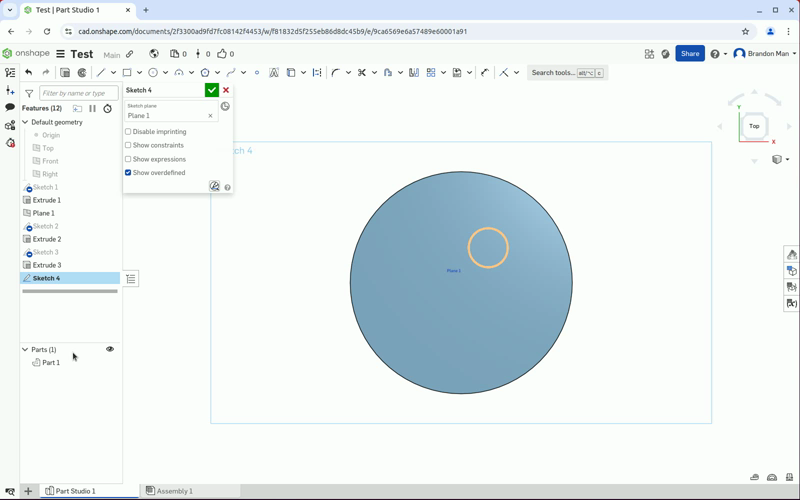
key(y)
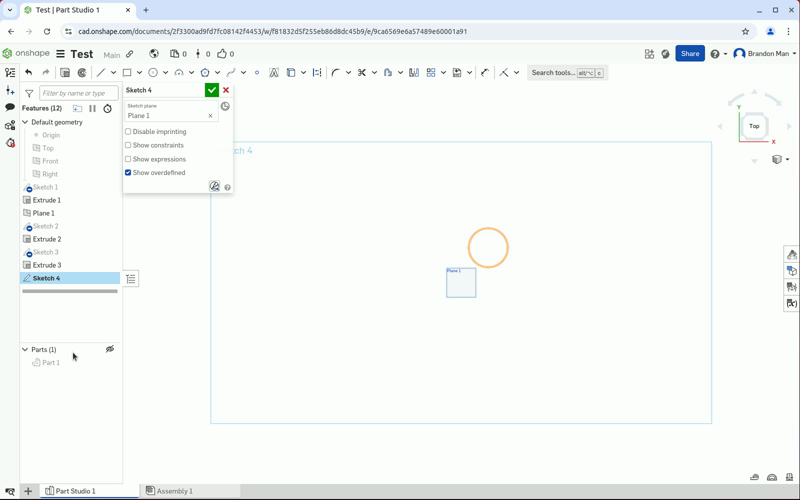
key(a)
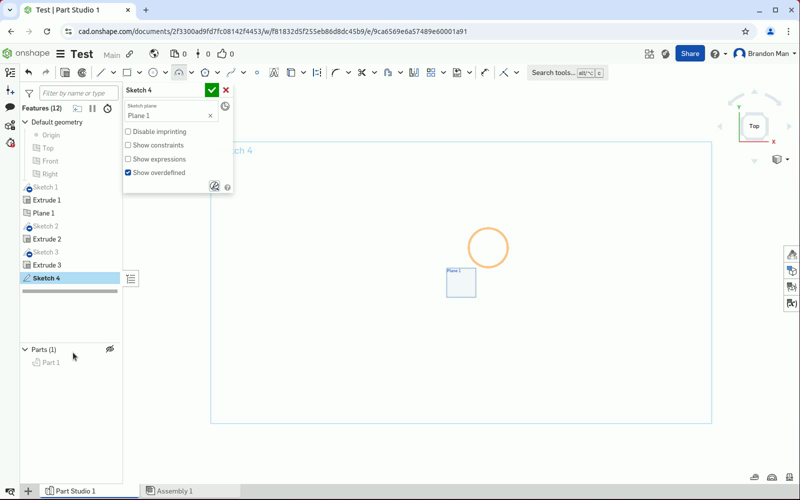
key_down(shift)
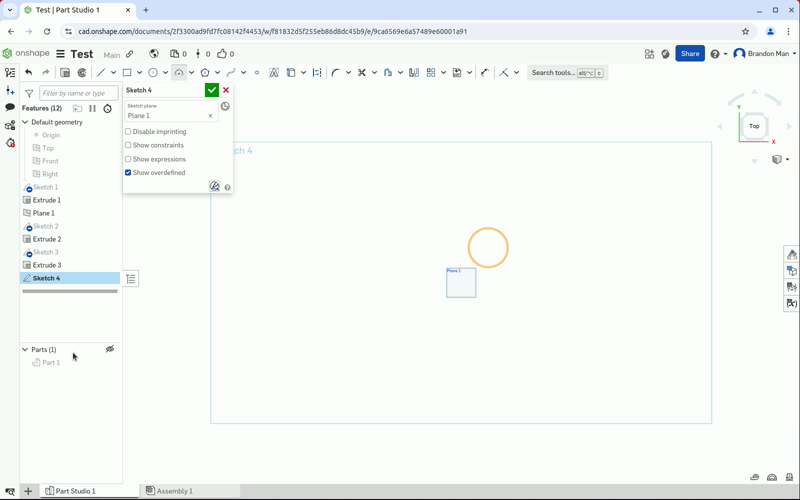
mouse_move(460, 318)
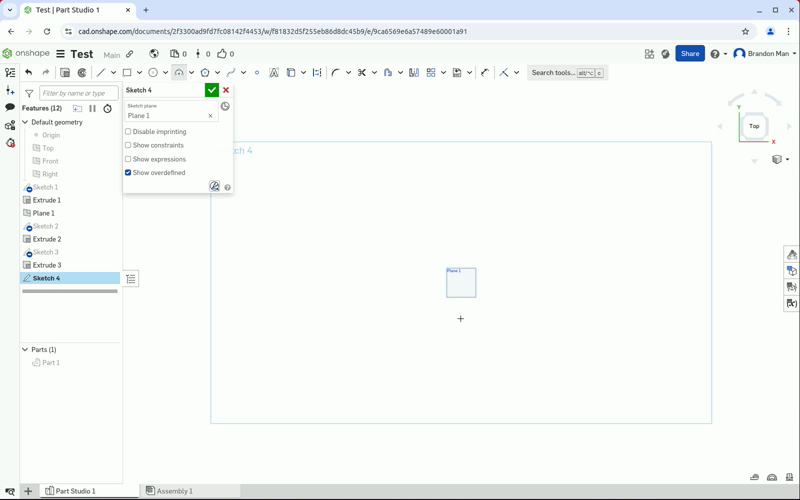
click(460, 318)
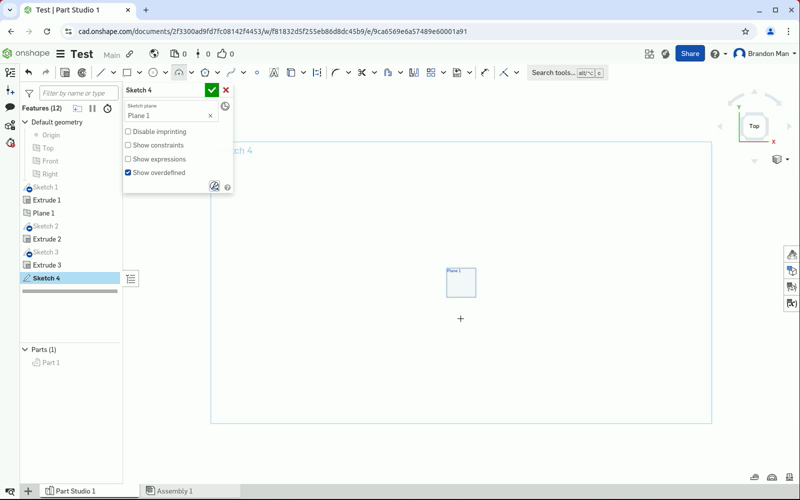
key_up(shift)
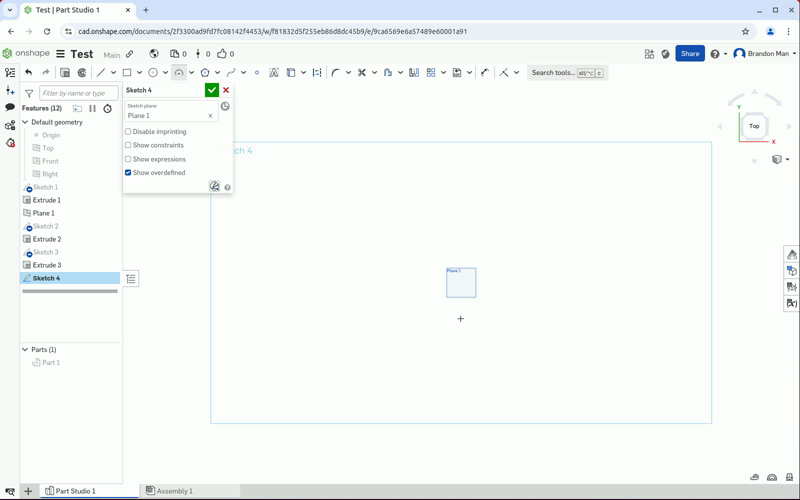
key_down(shift)
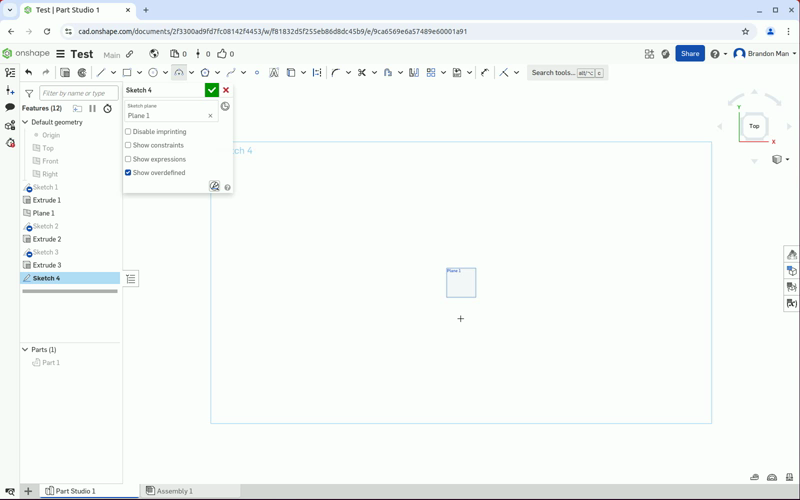
mouse_move(536, 282)
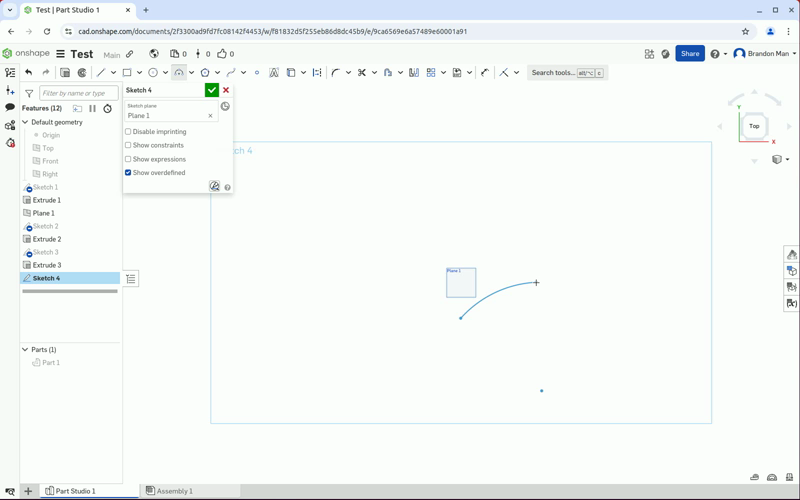
click(536, 282)
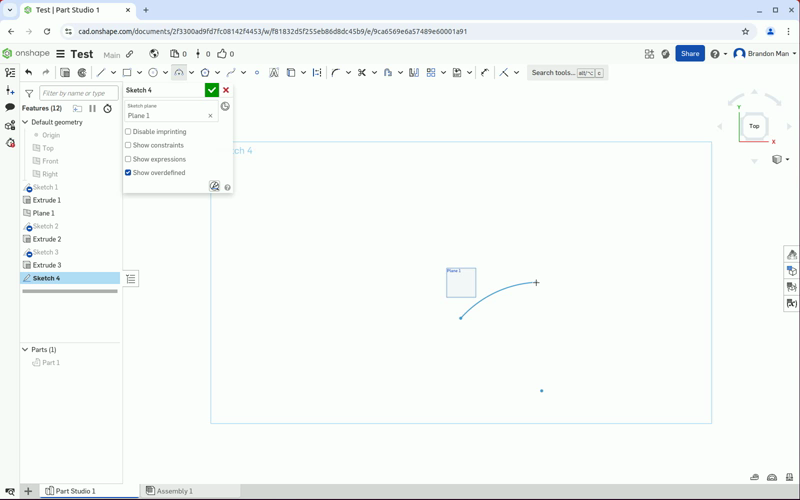
mouse_move(504, 313)
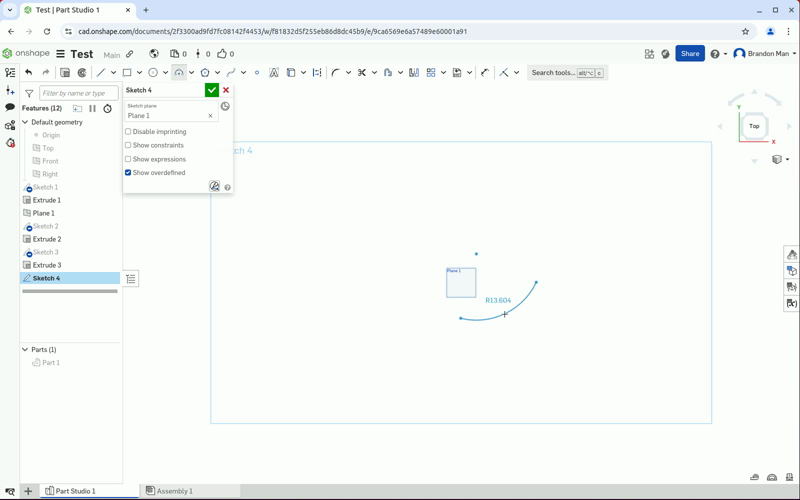
click(504, 313)
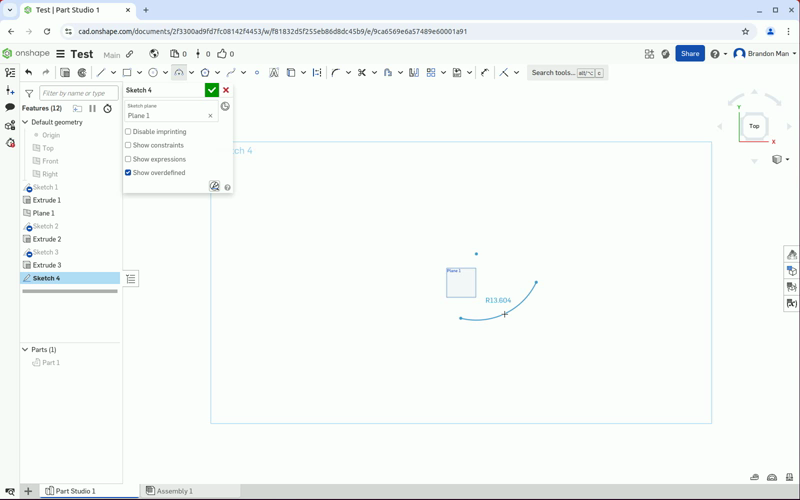
key_up(shift)
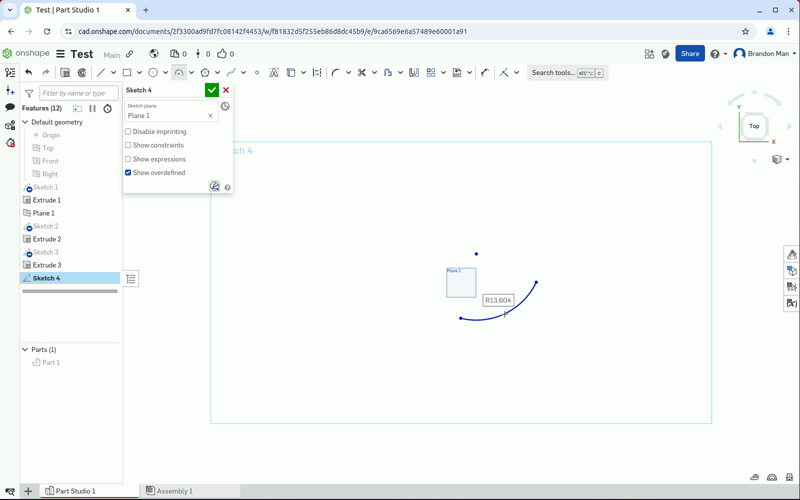
mouse_move(536, 282)
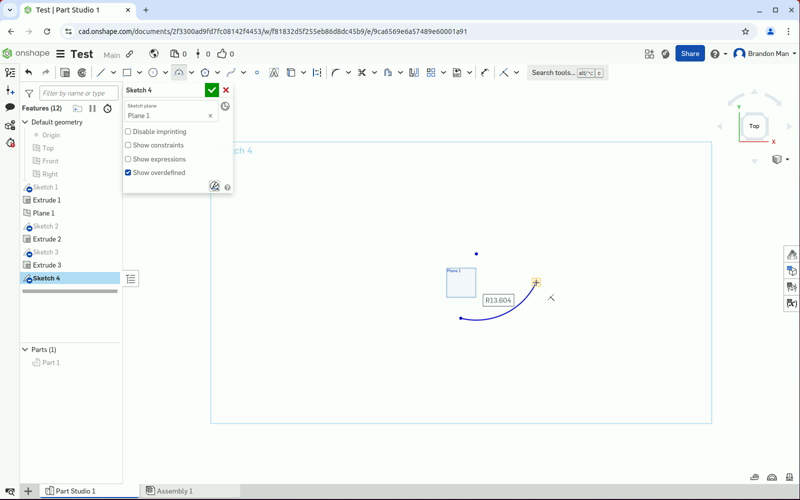
click(536, 282)
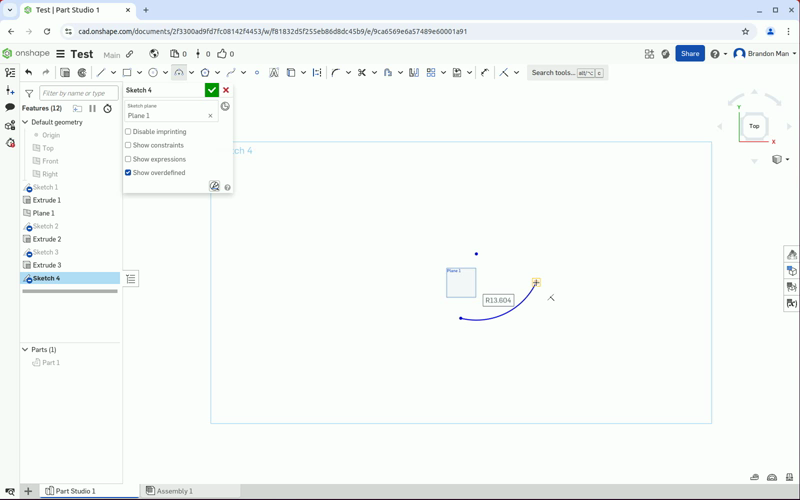
mouse_move(460, 318)
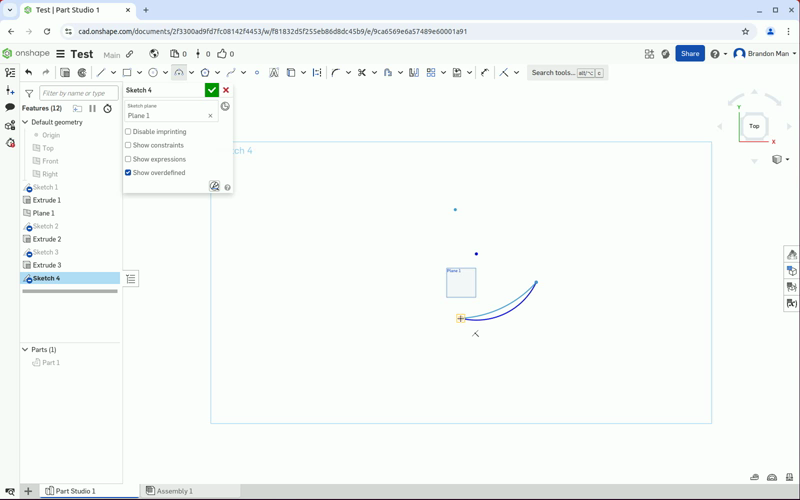
click(460, 318)
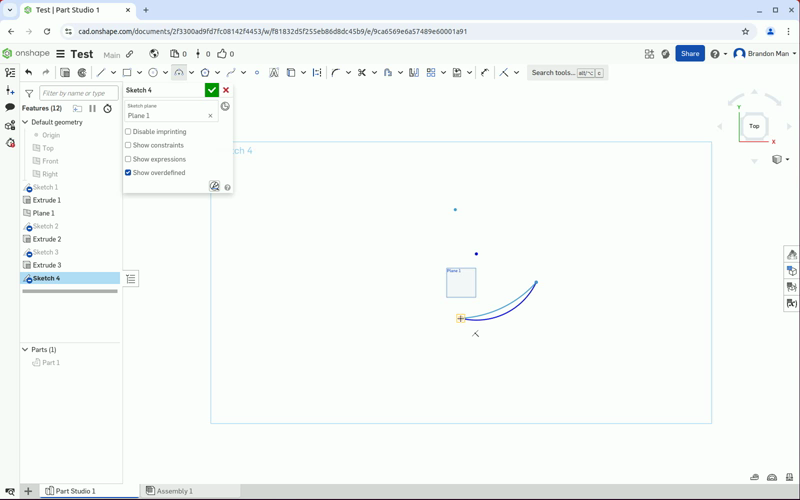
key_down(shift)
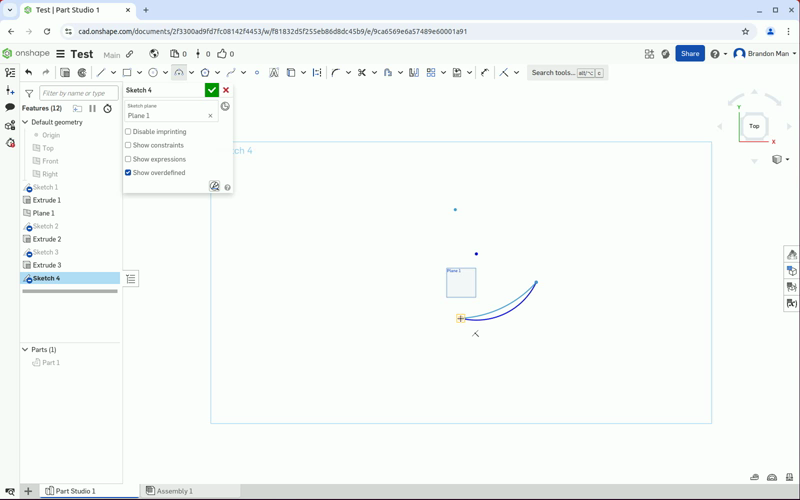
mouse_move(503, 309)
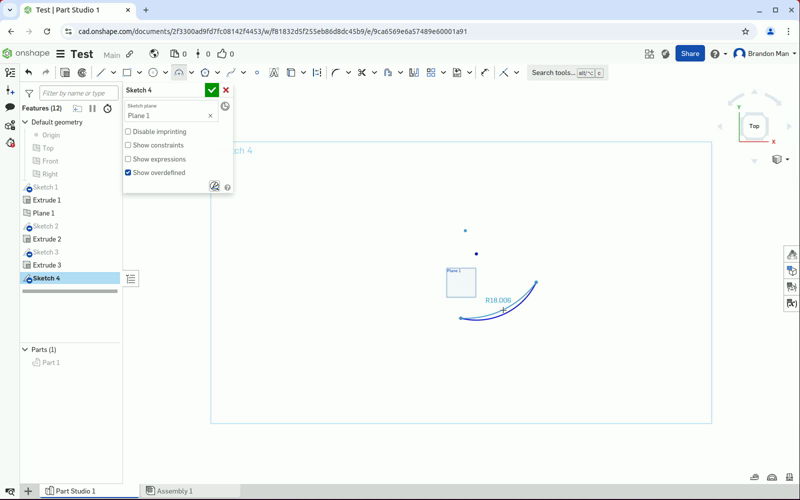
click(503, 309)
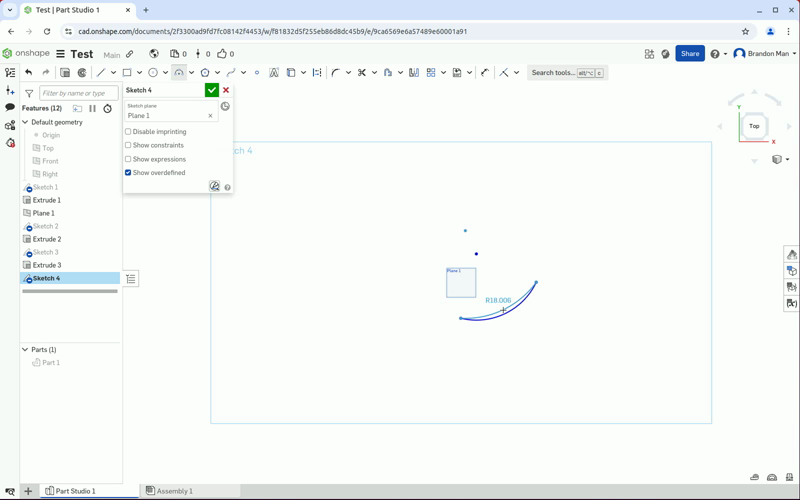
key_up(shift)
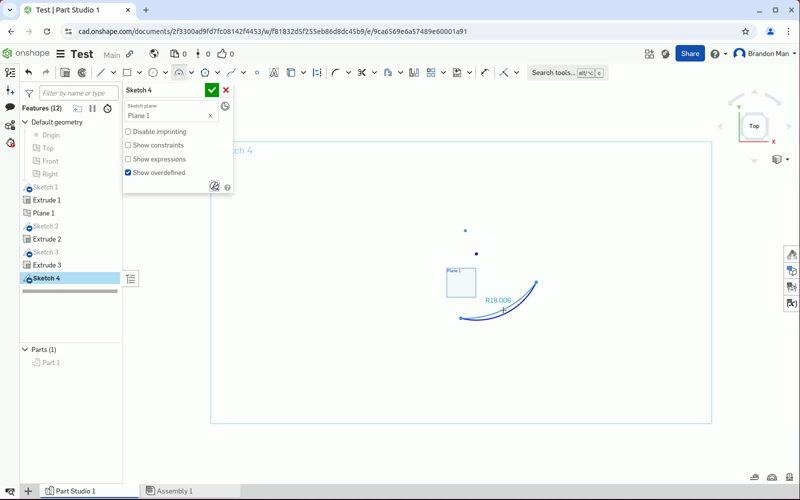
key(esc)
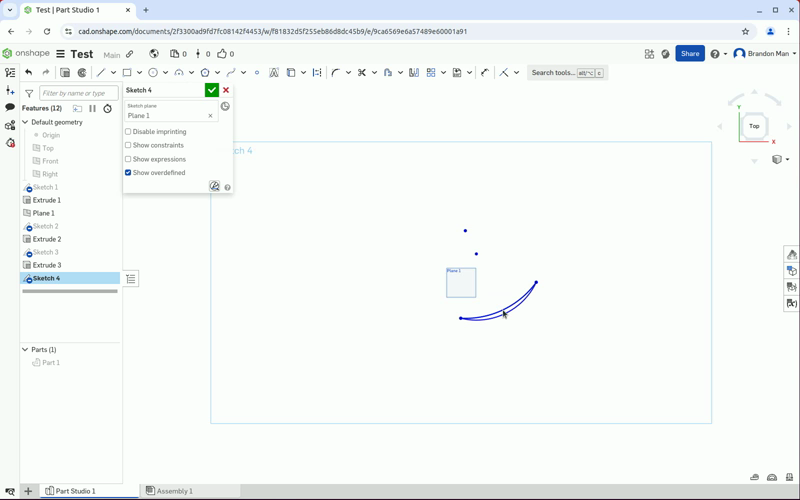
mouse_move(508, 309)
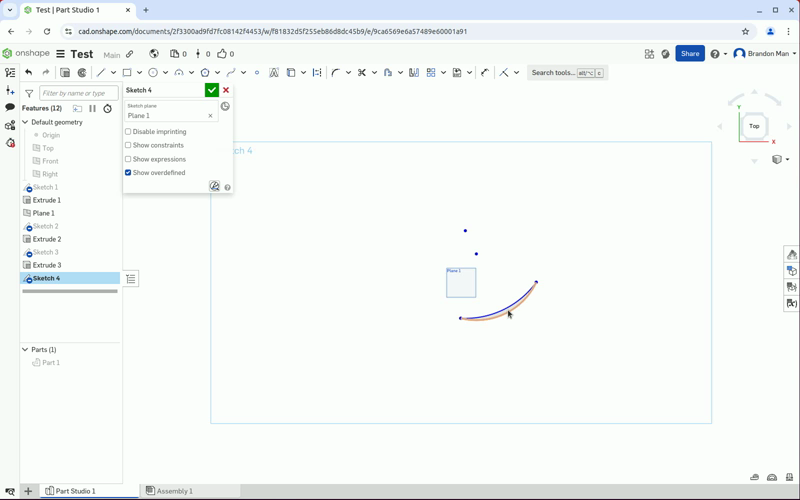
scroll(6)
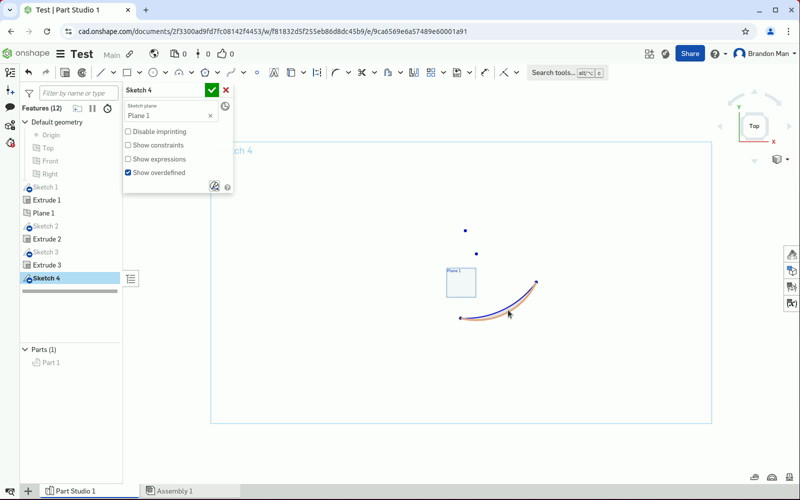
scroll(6)
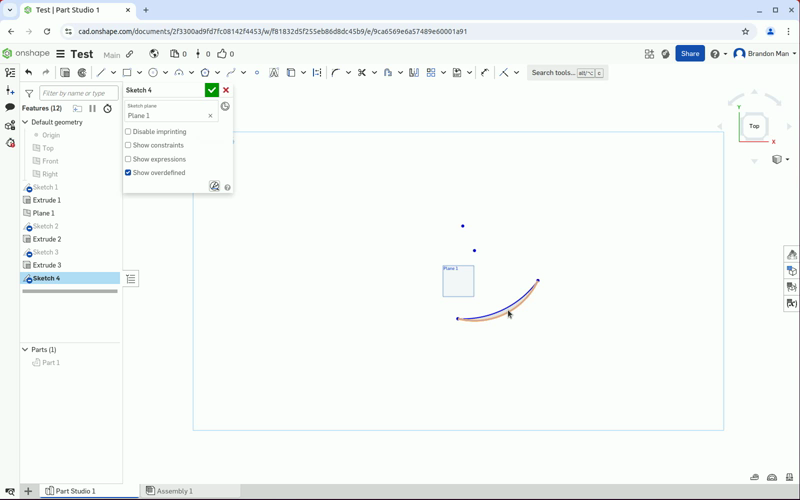
scroll(6)
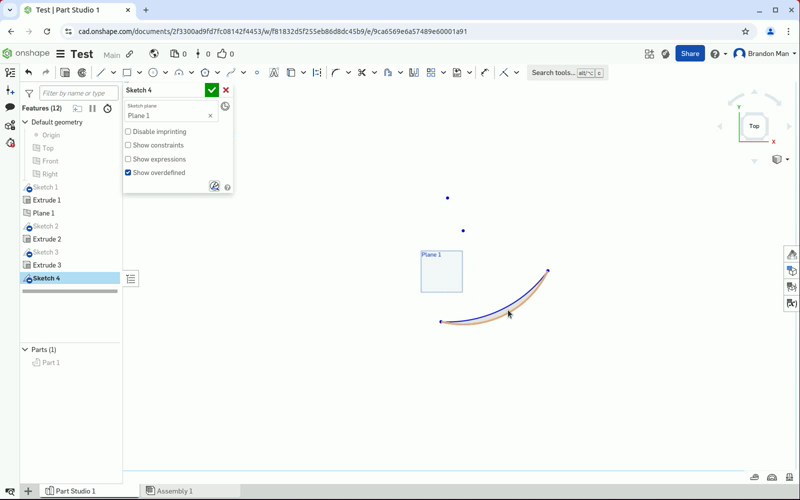
scroll(6)
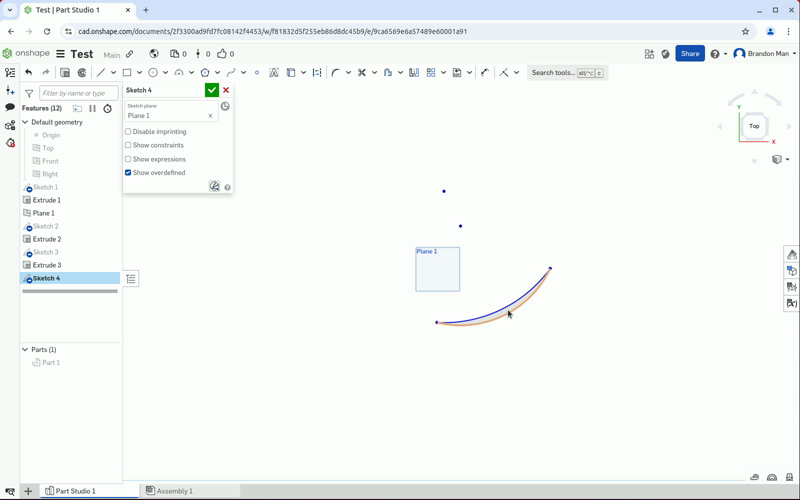
scroll(6)
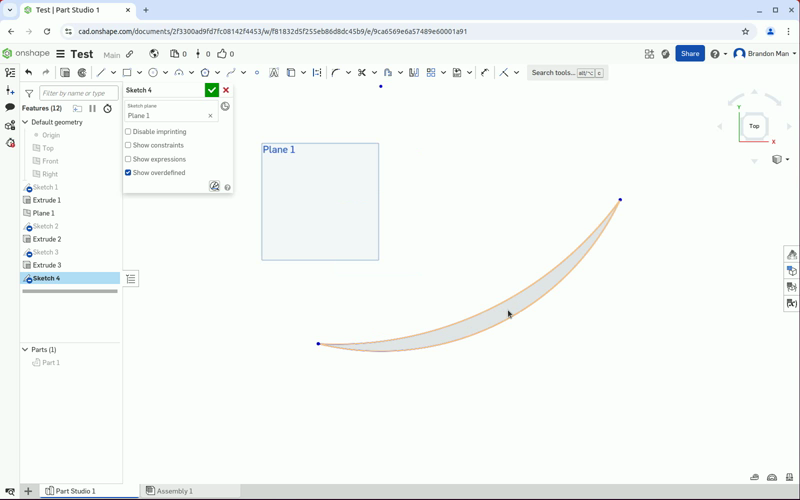
scroll(6)
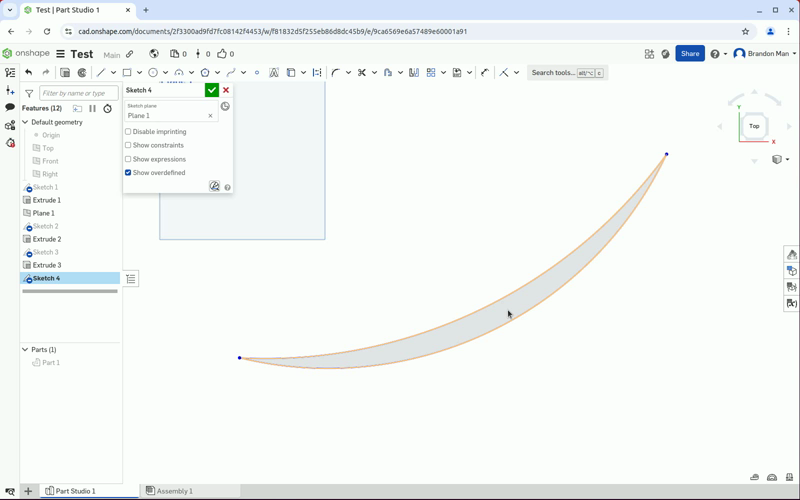
scroll(6)
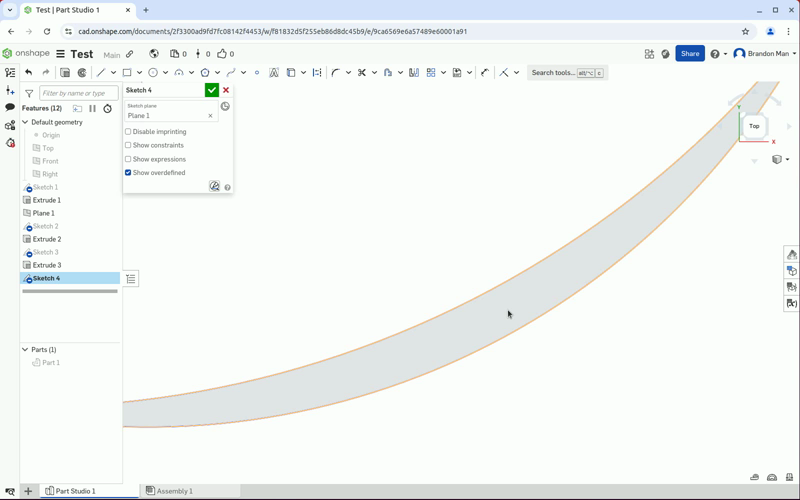
click(508, 309)
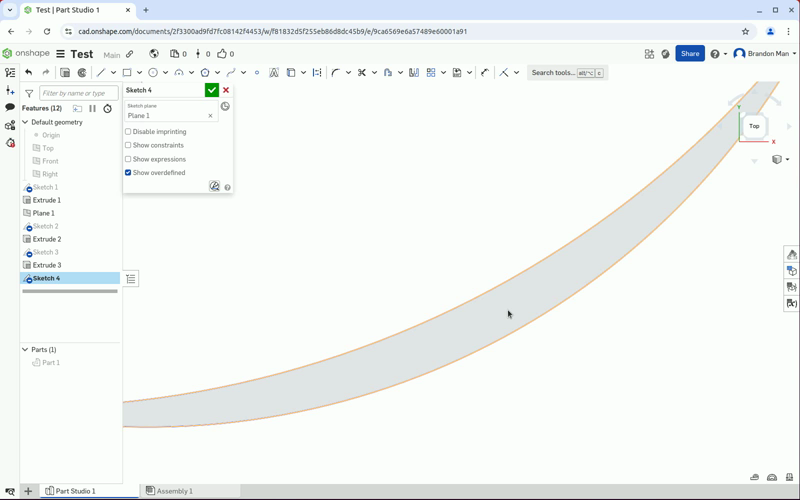
scroll(-6)
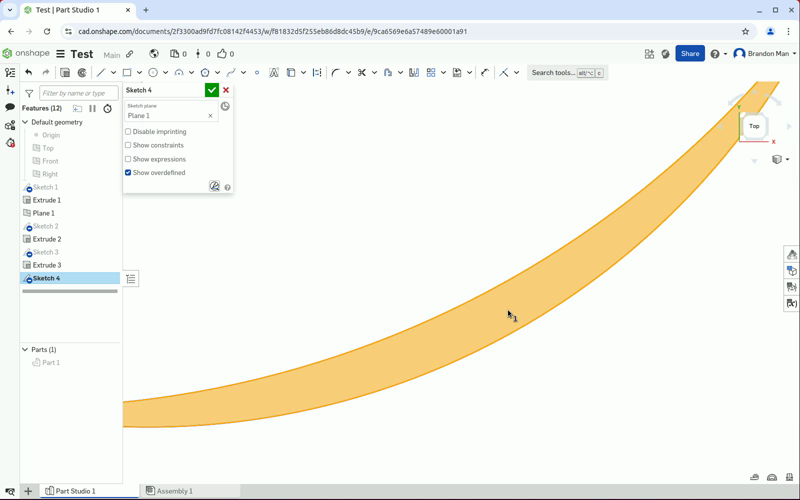
scroll(-6)
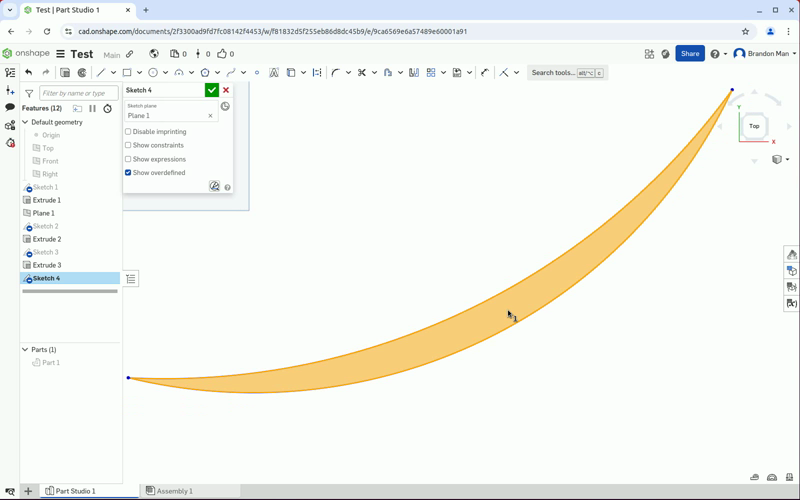
scroll(-6)
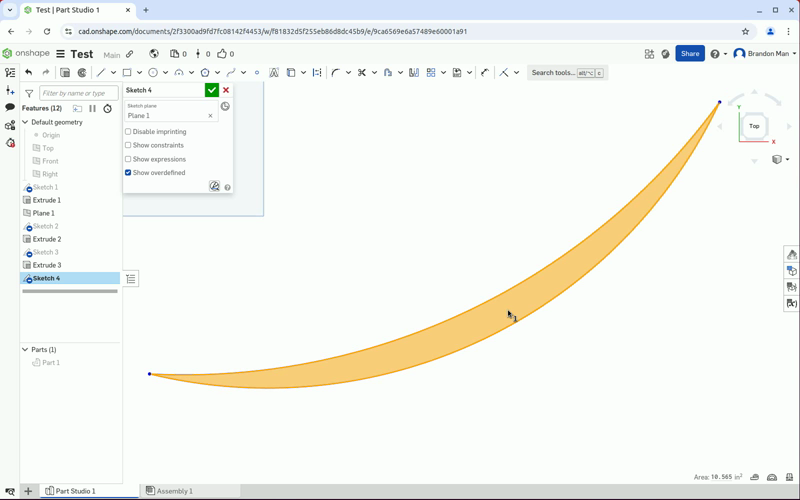
scroll(-6)
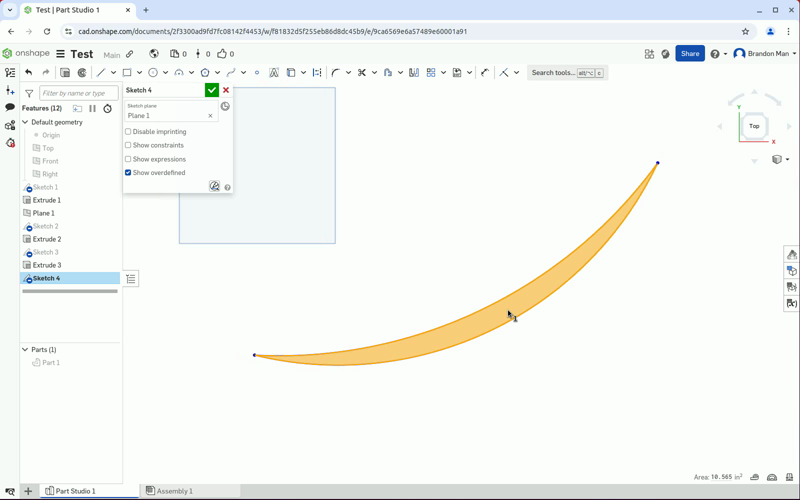
scroll(-6)
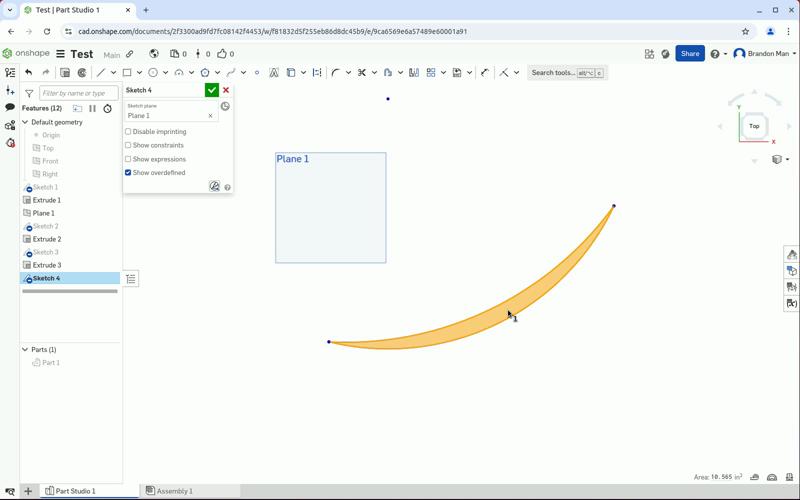
scroll(-6)
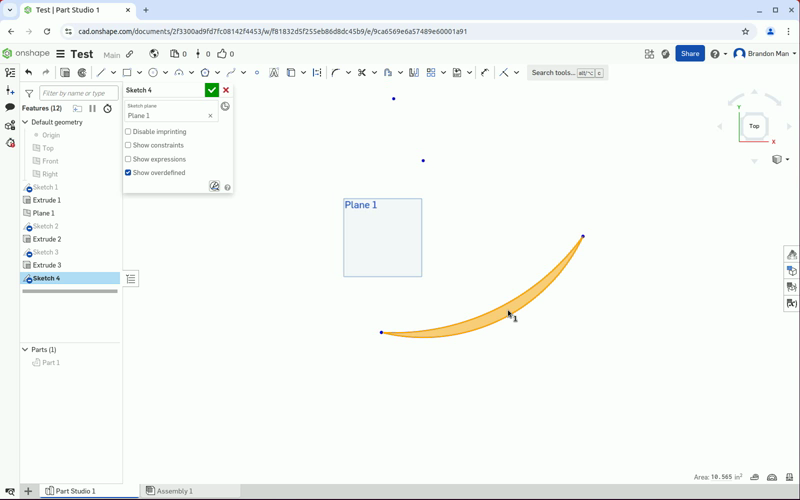
scroll(-6)
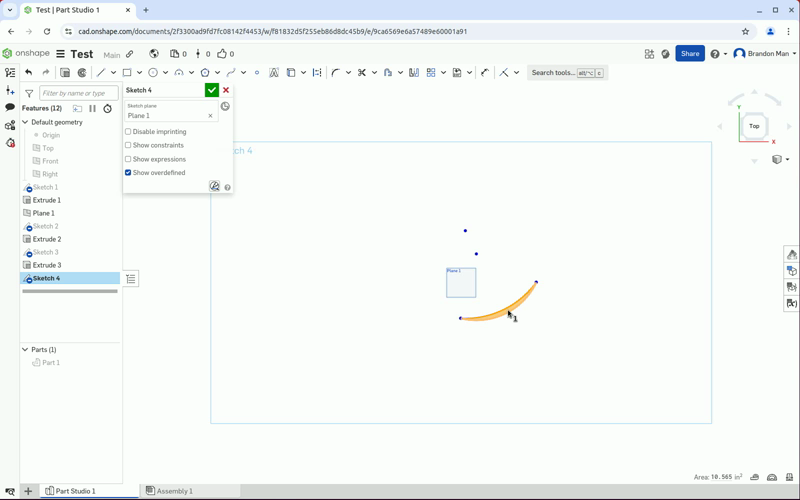
mouse_move(73, 352)
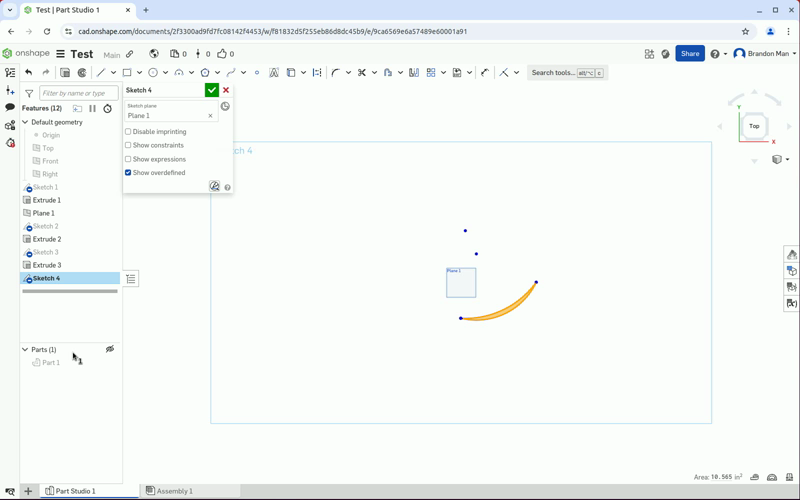
key(shift+y)
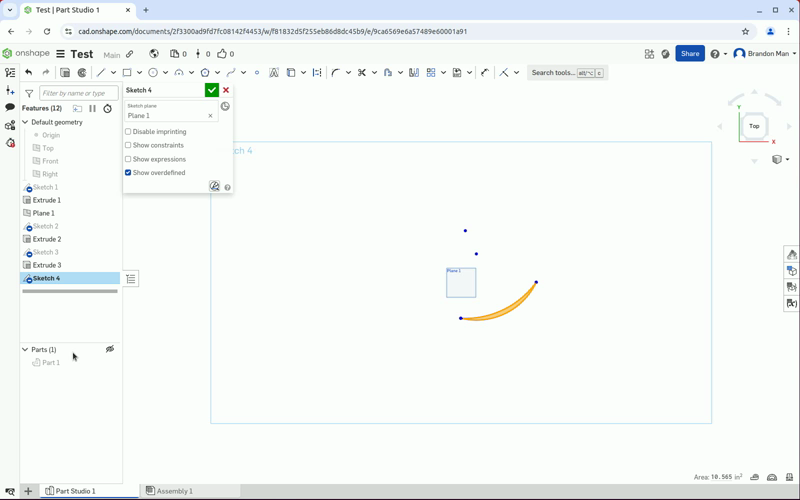
key(shift+e)
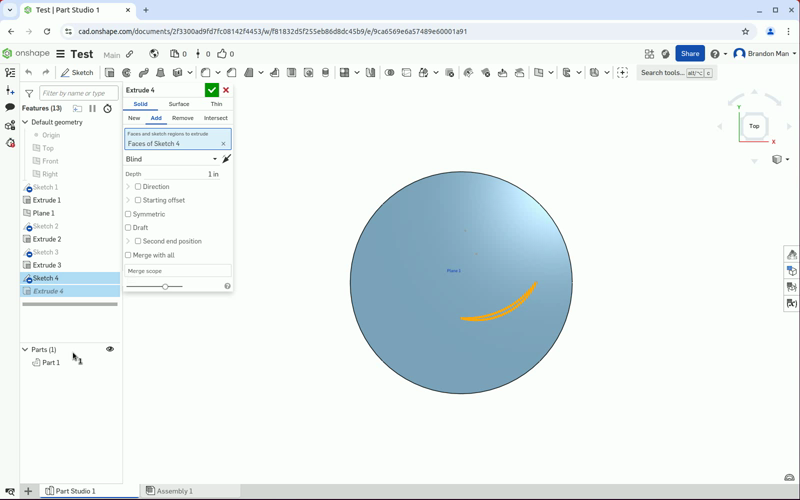
mouse_move(143, 106)
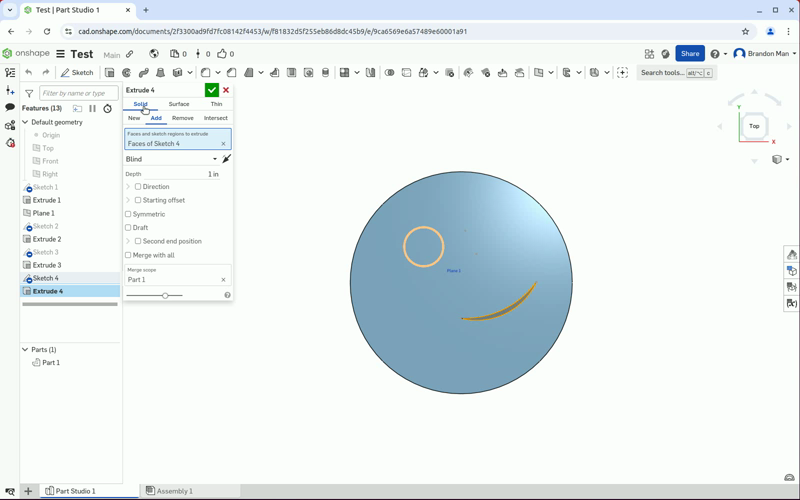
click(143, 106)
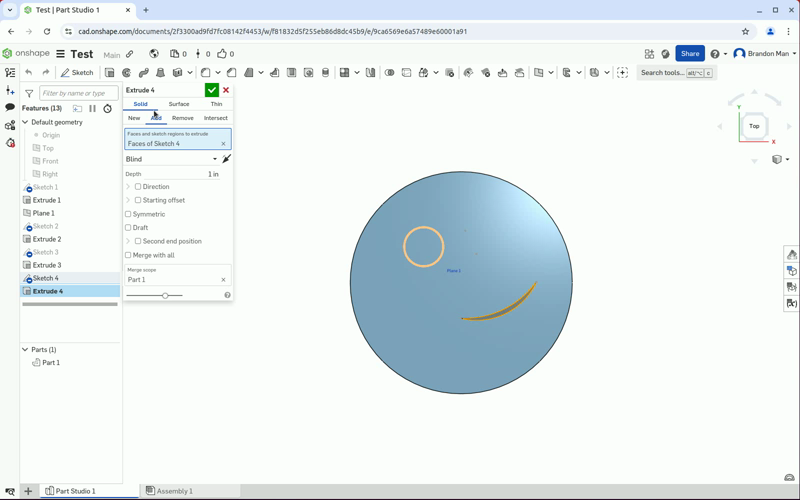
mouse_move(186, 120)
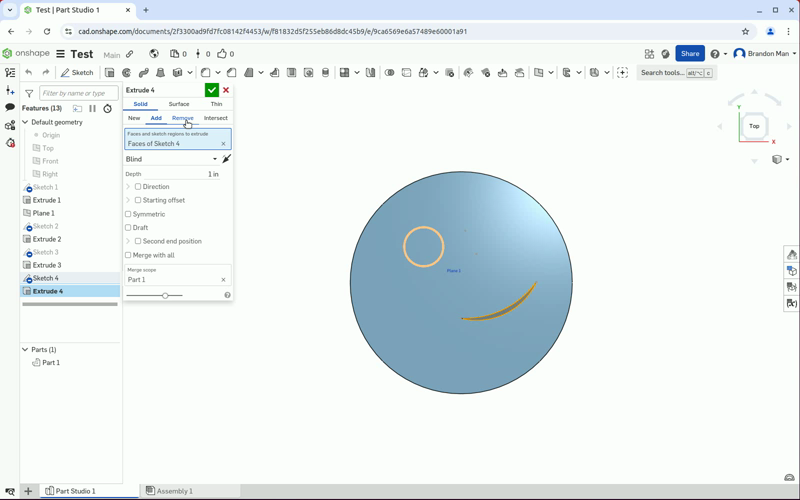
click(186, 120)
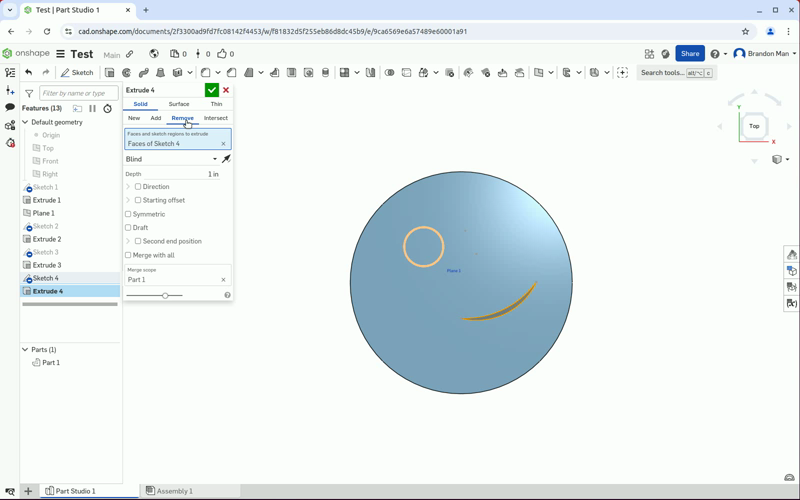
key(tab, 4)
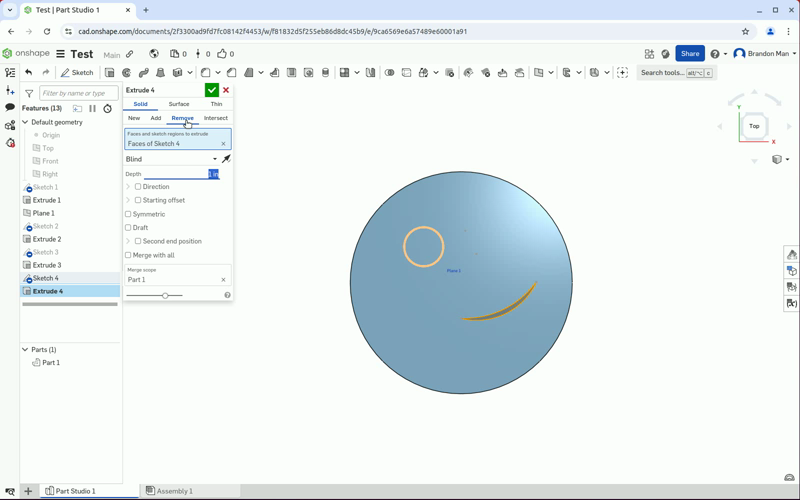
text(15.405)
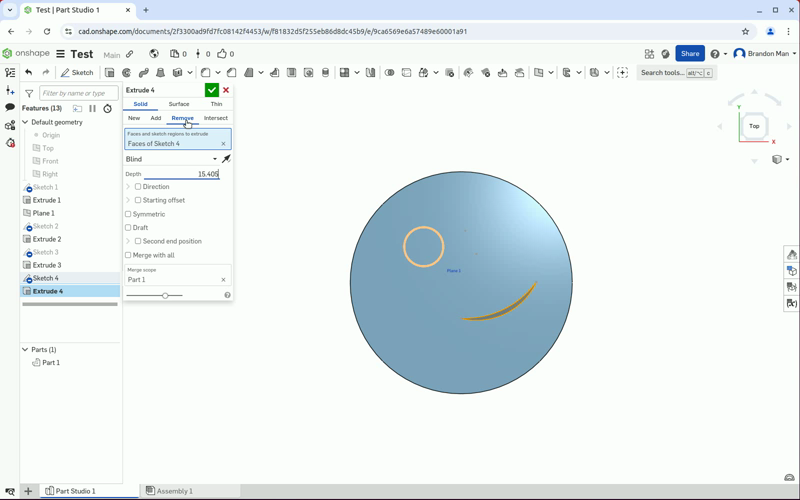
key(tab, 6)
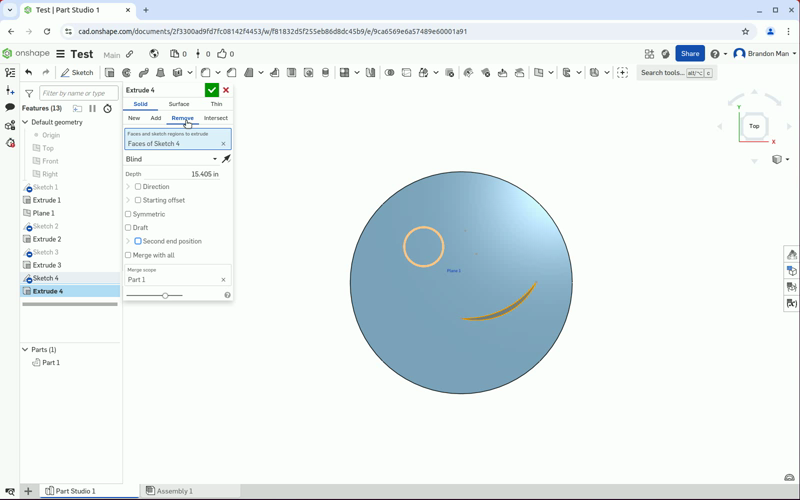
key(space)
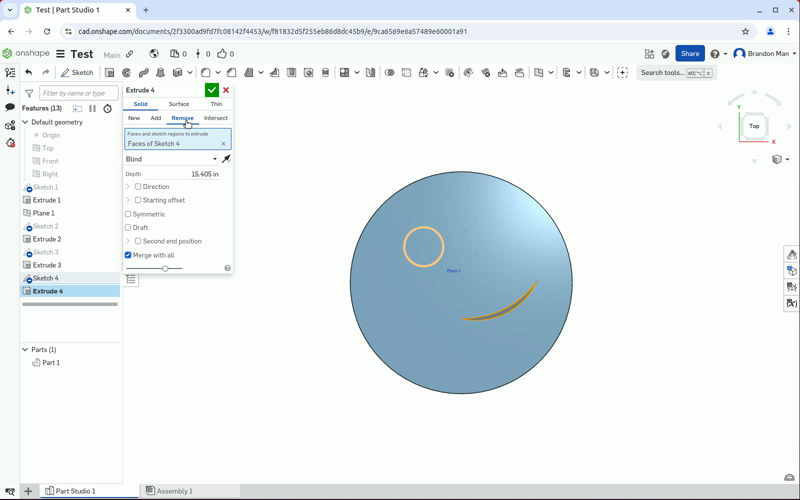
key(enter)
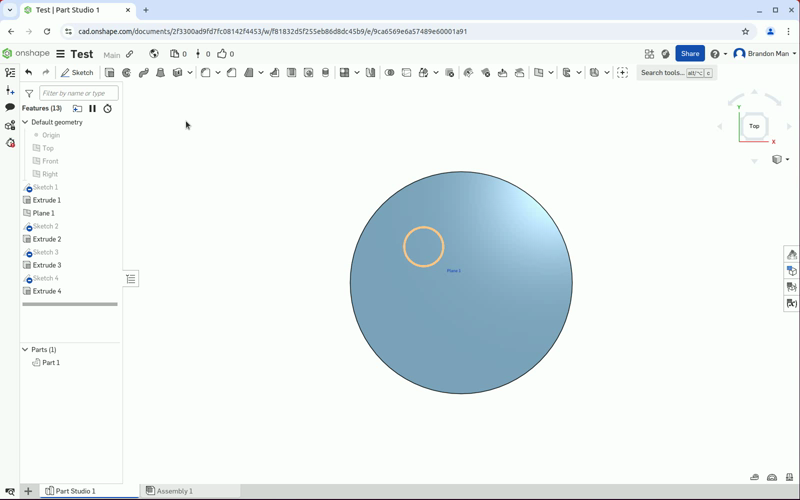
key(shift+h)
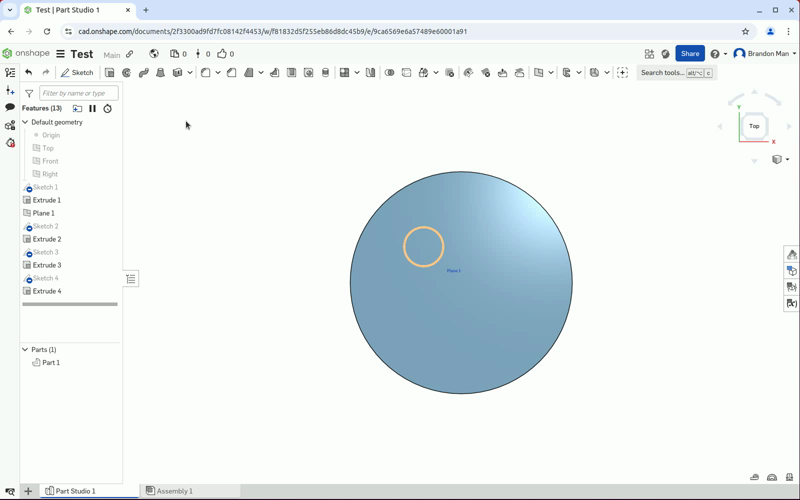
key(shift+h)
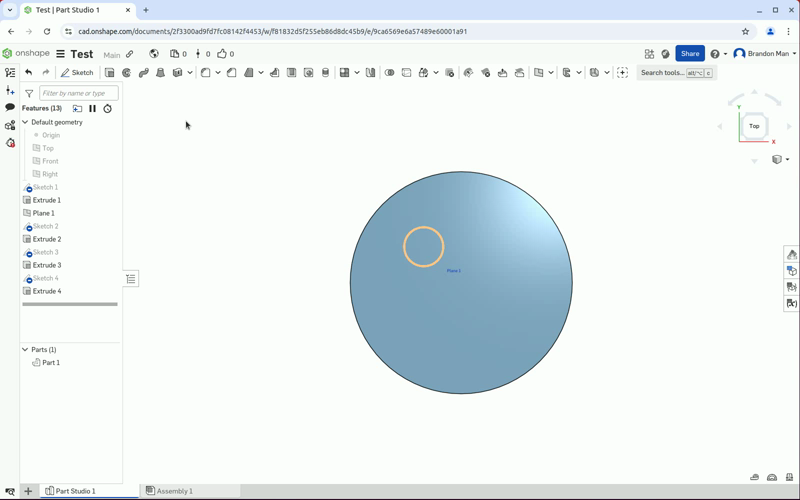
key(shift+7)
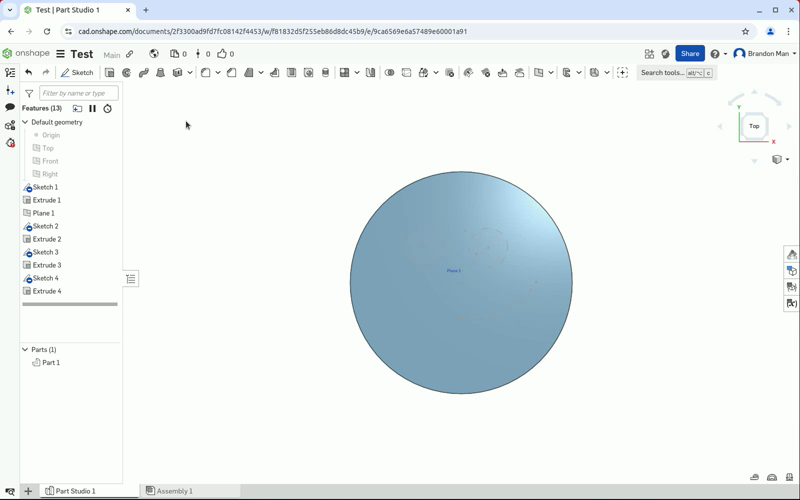
key(up, 3)
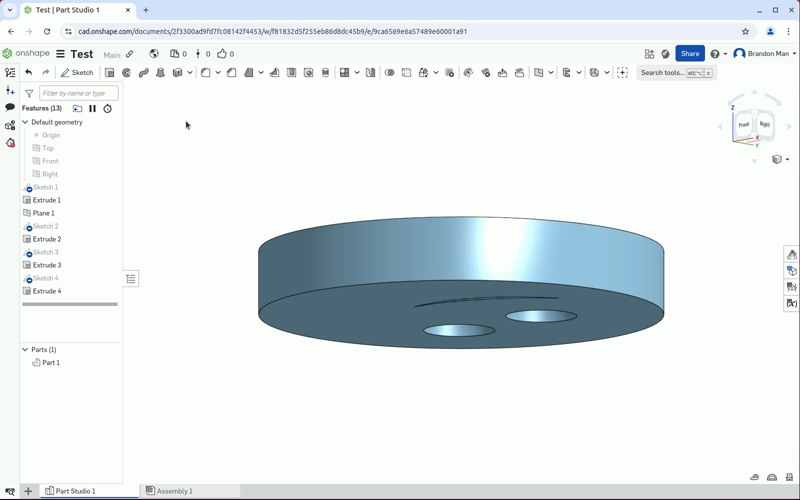
key(left, 3)
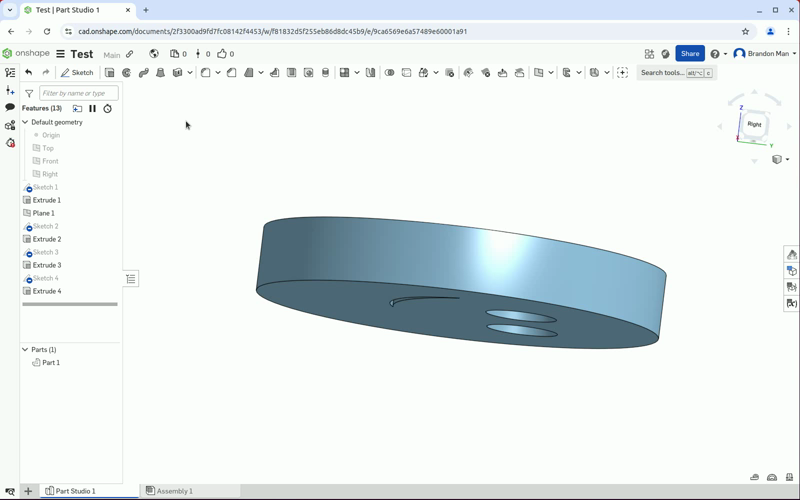
key(right, 3)
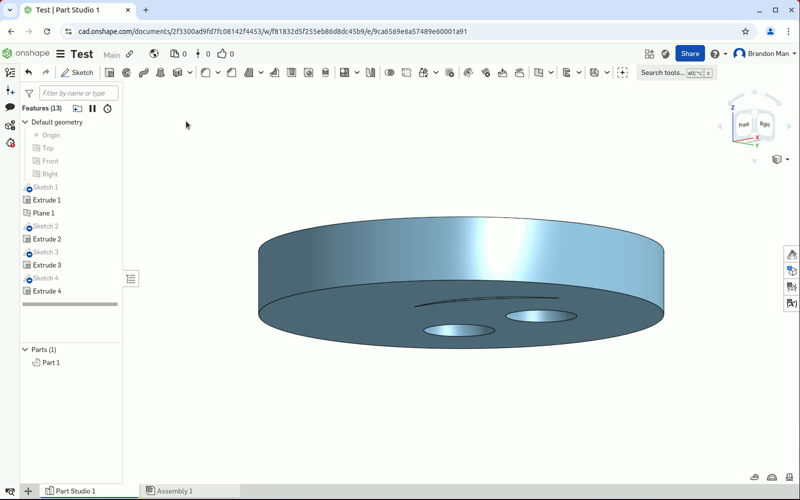
key(down, 3)
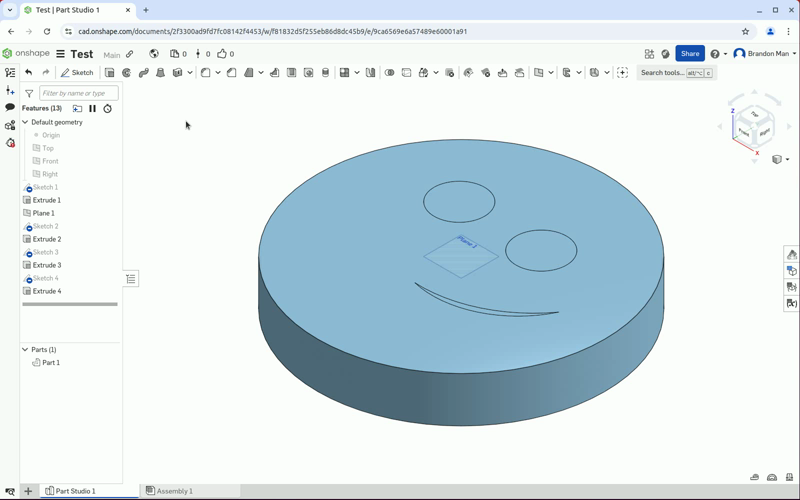
mouse_move(73, 189)
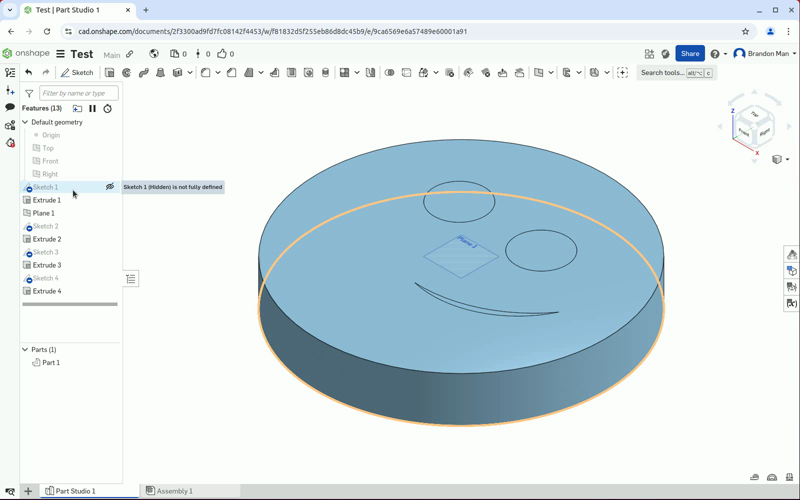
click(73, 189)